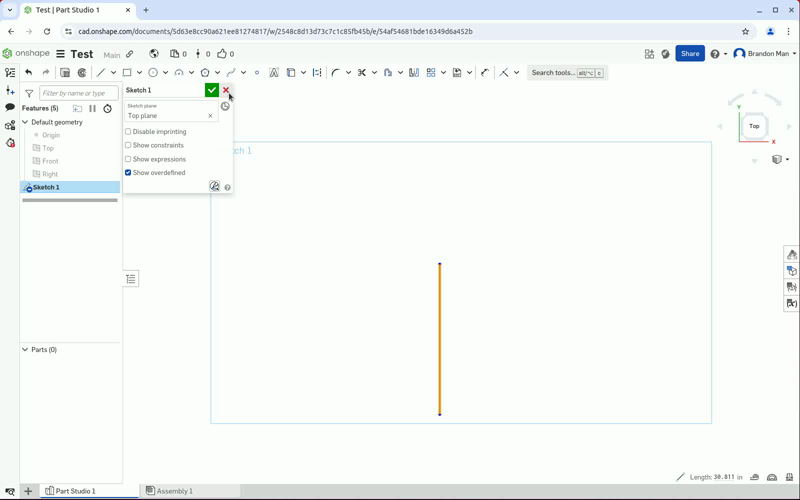
key(shift+h)
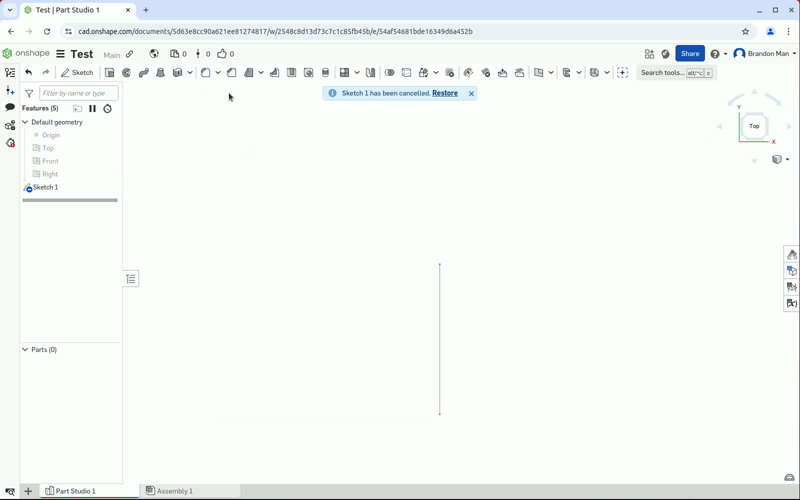
key(shift+s)
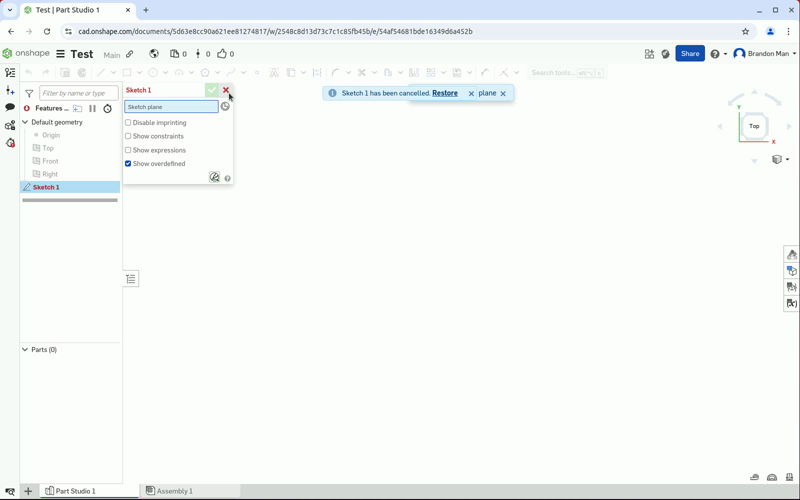
mouse_move(73, 150)
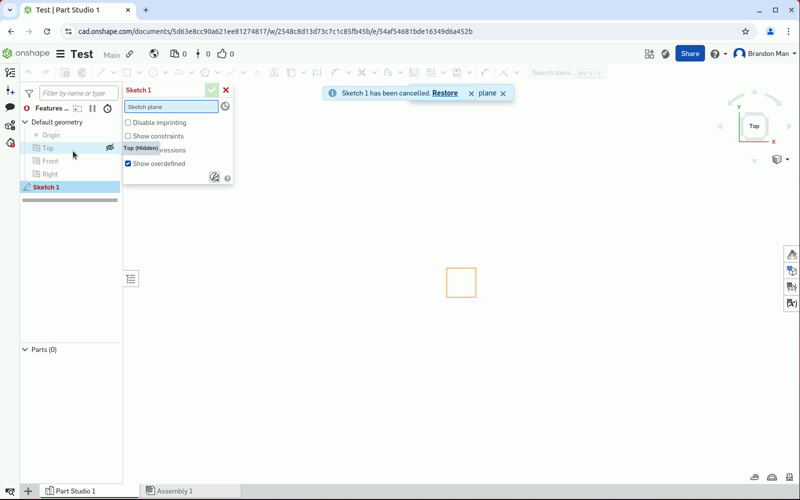
click(73, 150)
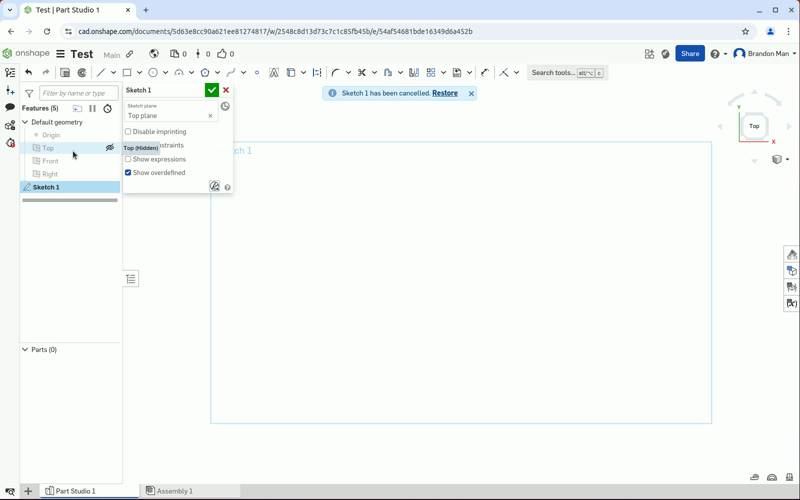
mouse_move(73, 352)
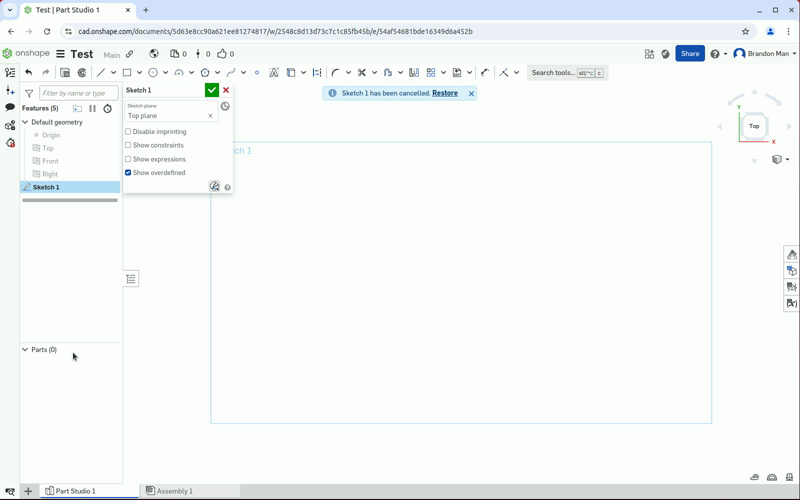
key(y)
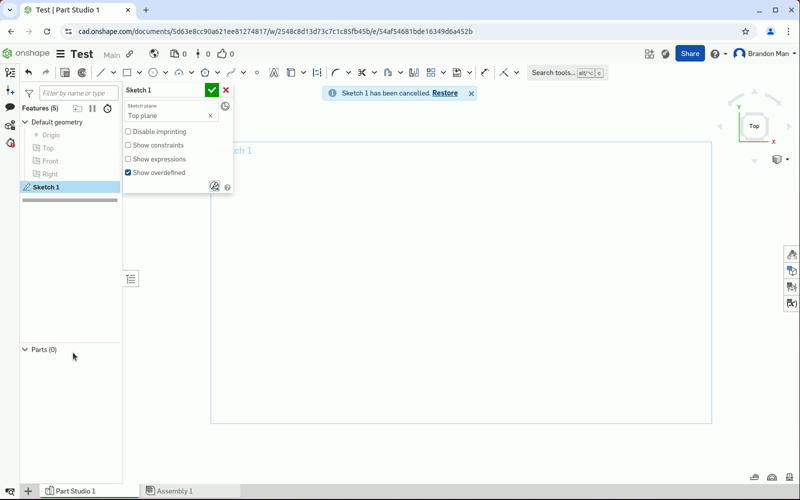
key(c)
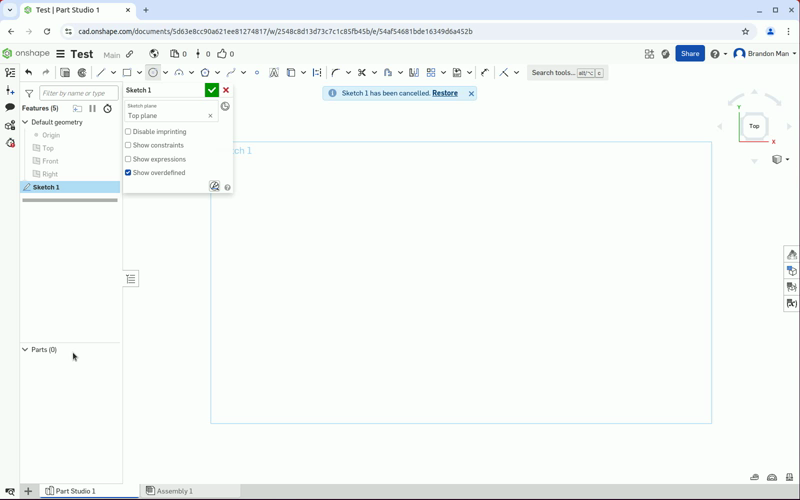
key_down(shift)
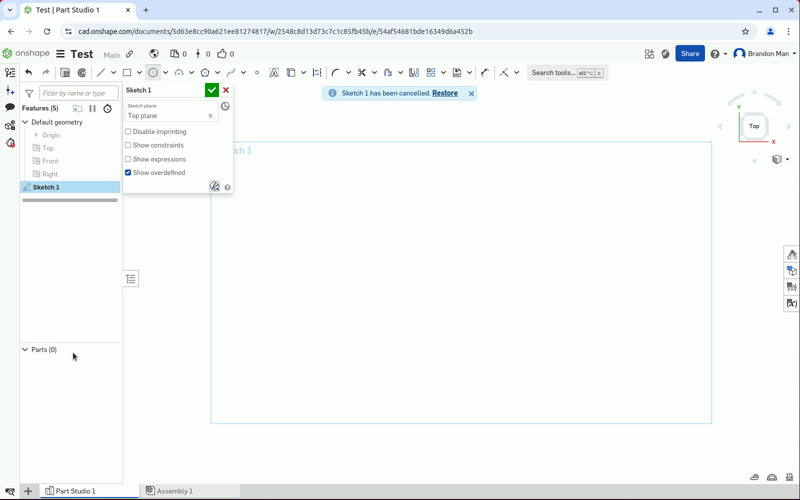
mouse_move(461, 282)
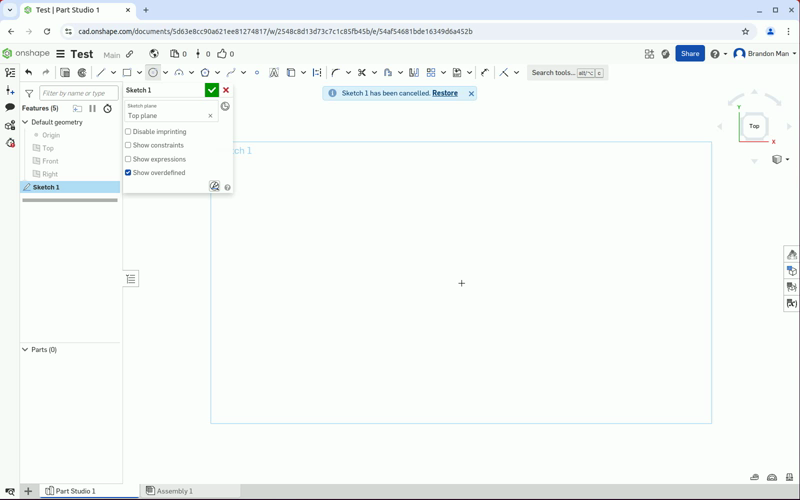
click(461, 282)
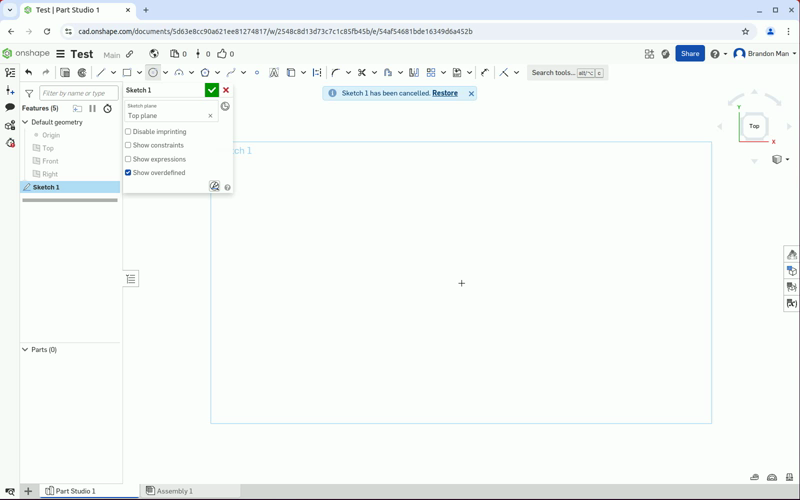
key_up(shift)
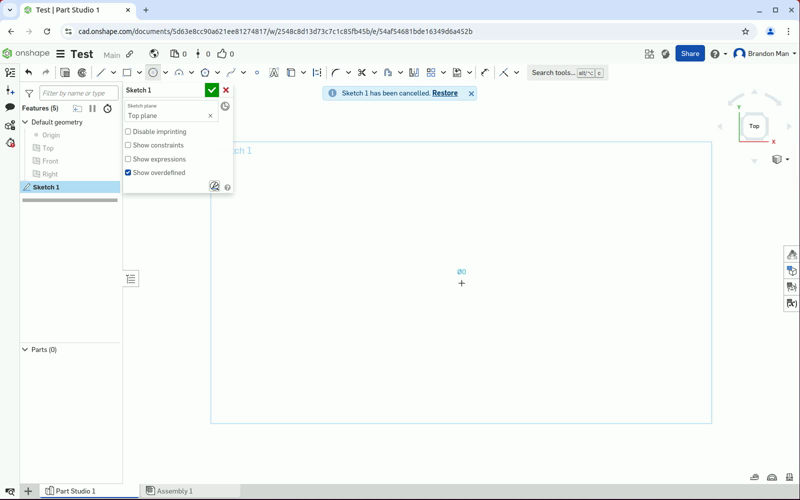
mouse_move(507, 282)
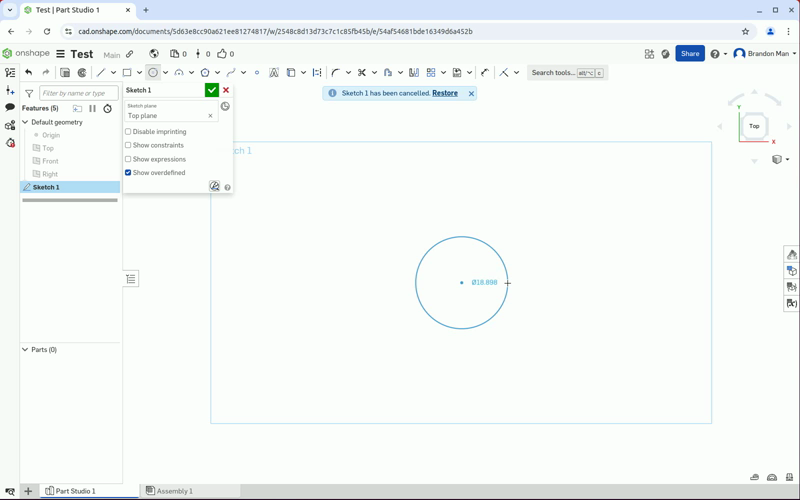
click(507, 282)
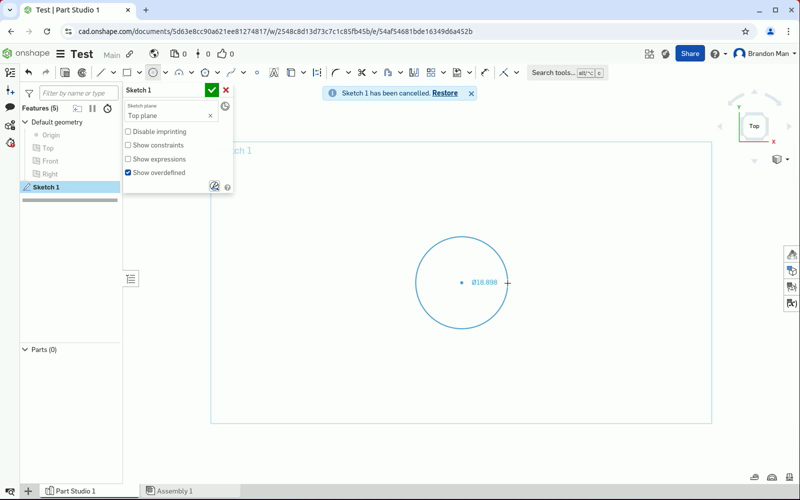
key(esc)
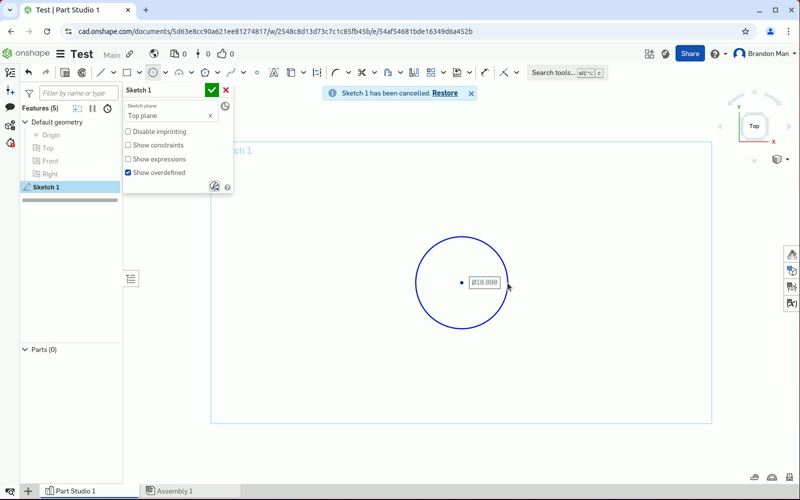
key(c)
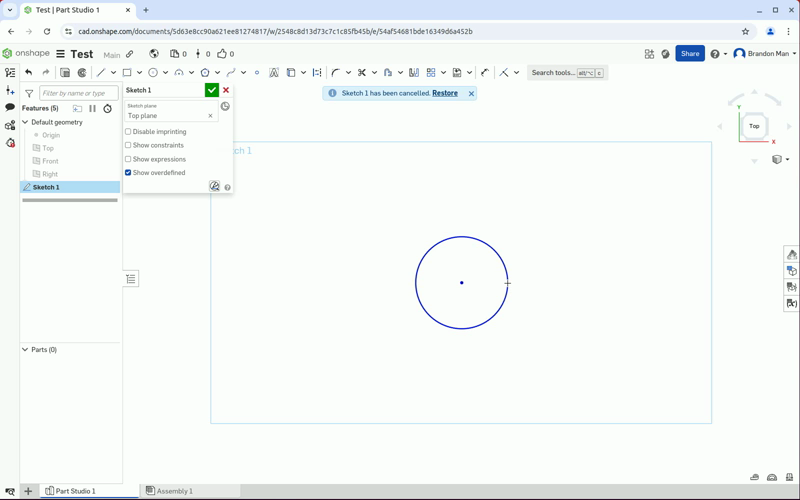
key_down(shift)
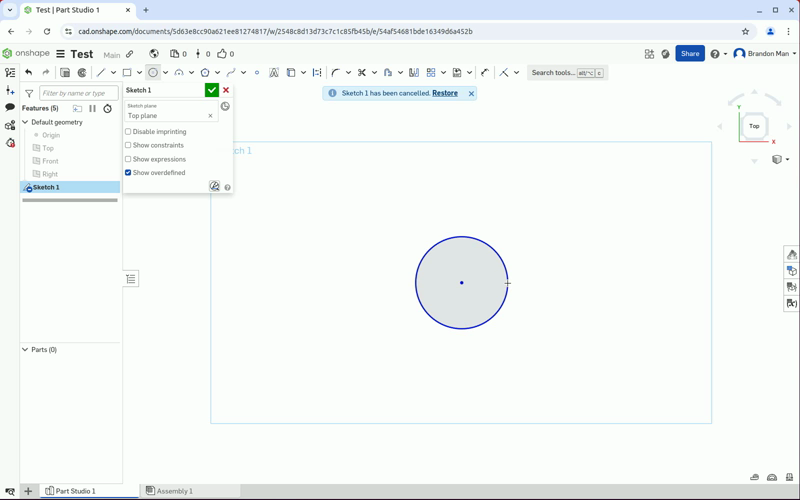
mouse_move(461, 282)
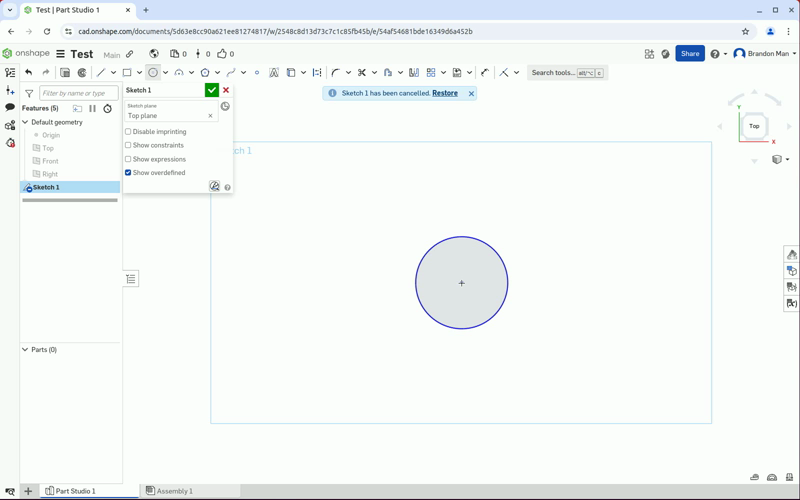
click(461, 282)
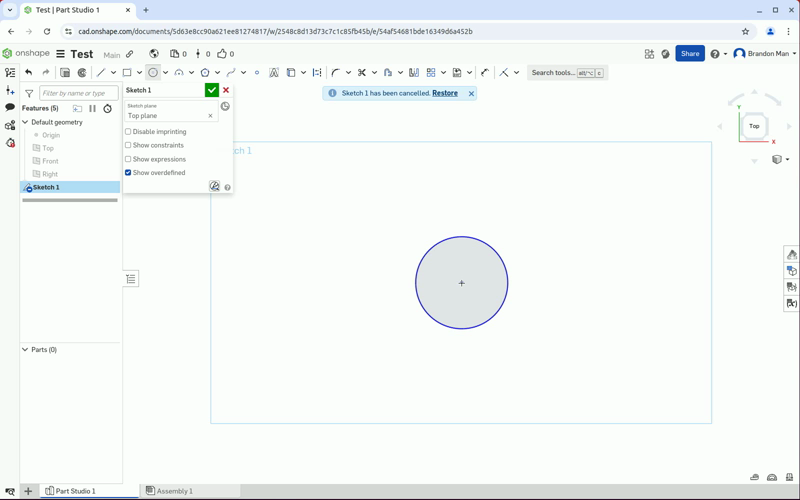
key_up(shift)
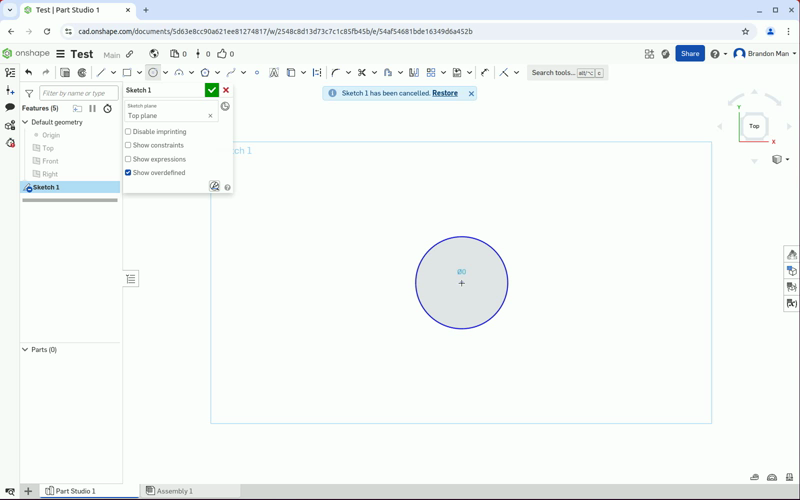
mouse_move(484, 282)
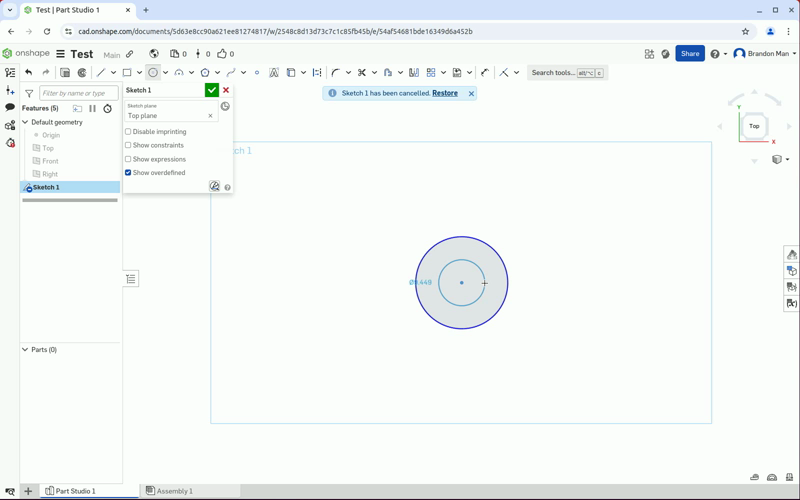
click(484, 282)
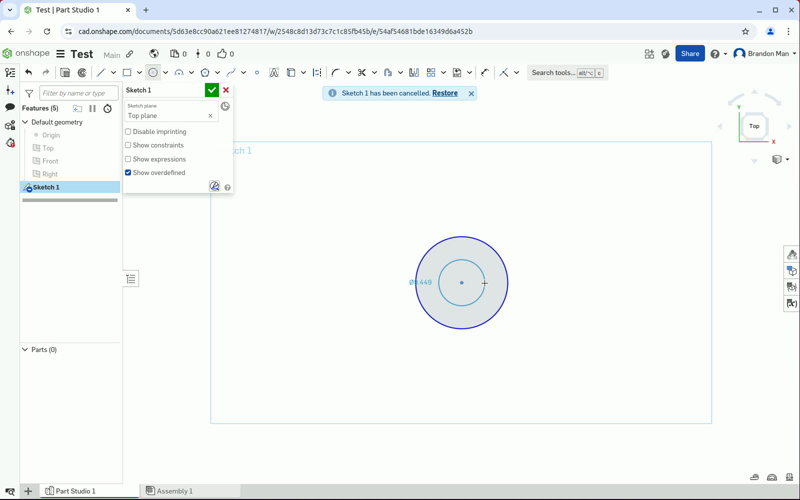
key(esc)
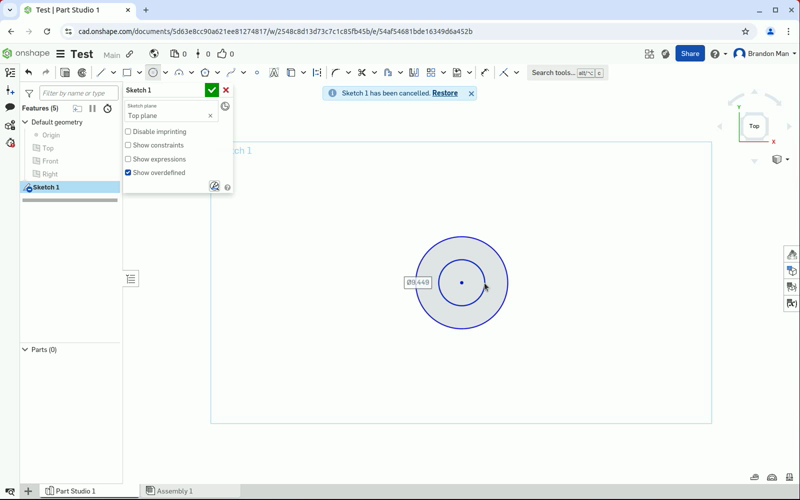
mouse_move(494, 272)
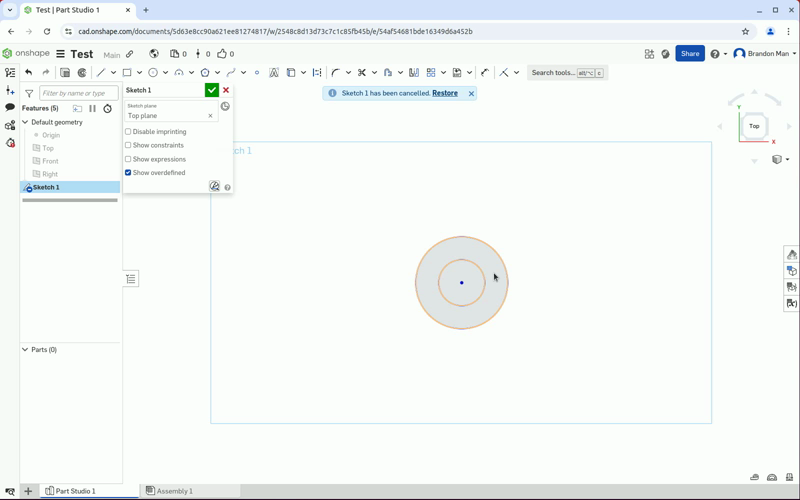
click(494, 272)
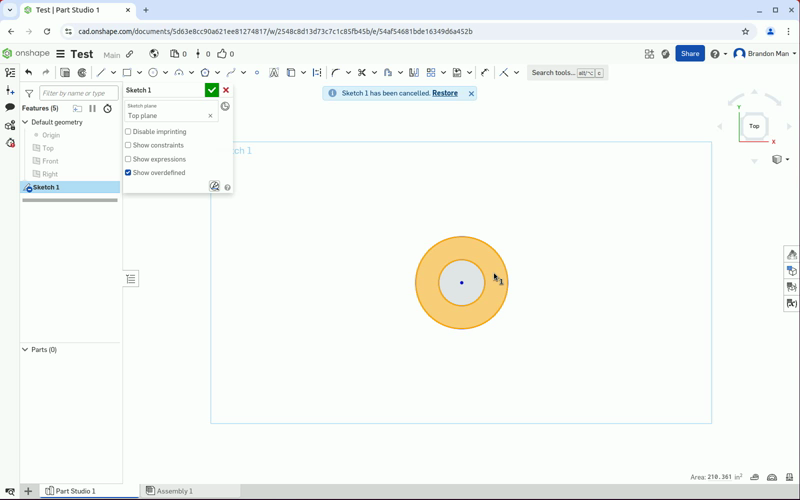
mouse_move(73, 352)
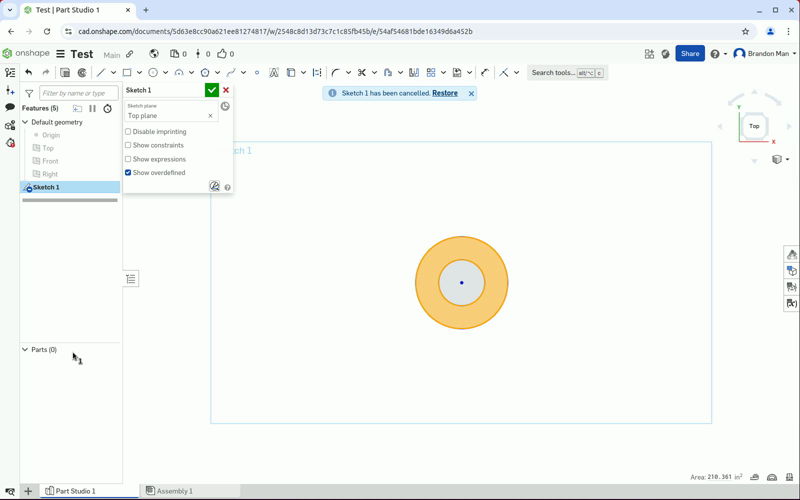
key(shift+y)
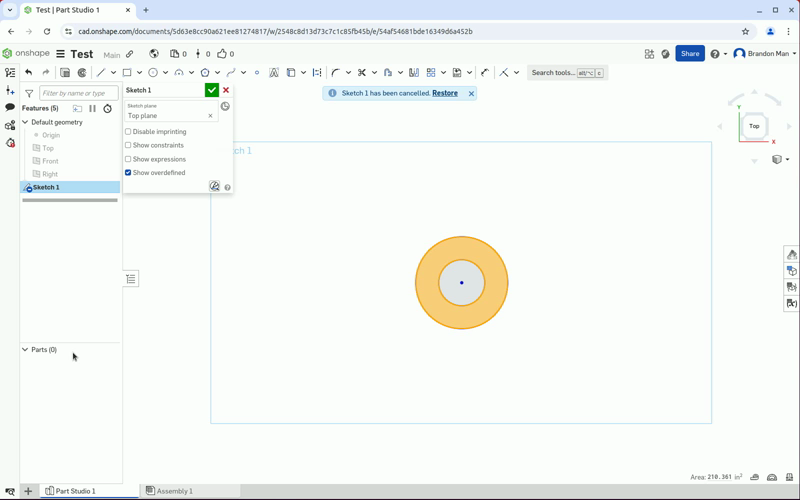
key(shift+e)
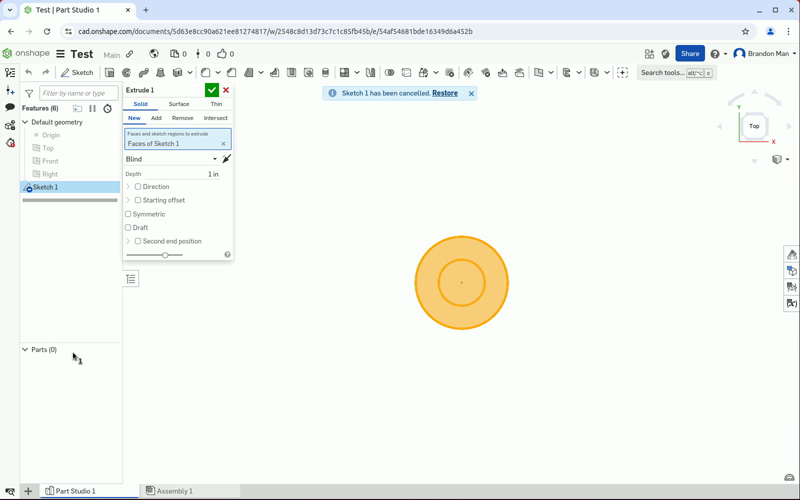
mouse_move(143, 106)
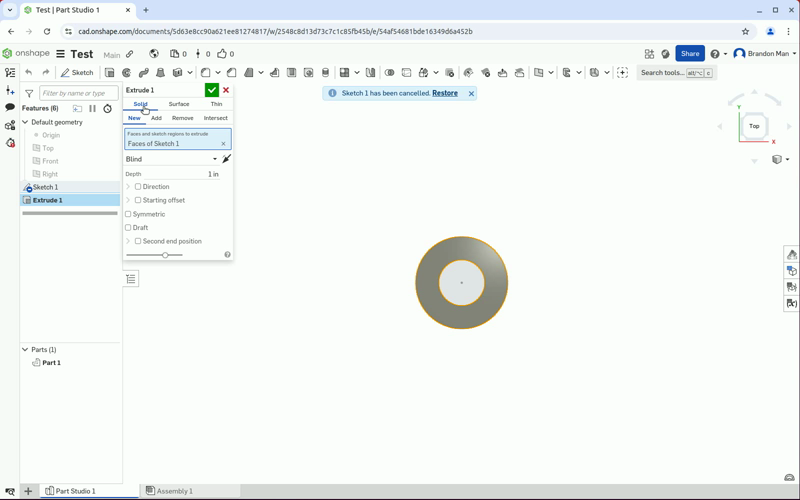
click(143, 106)
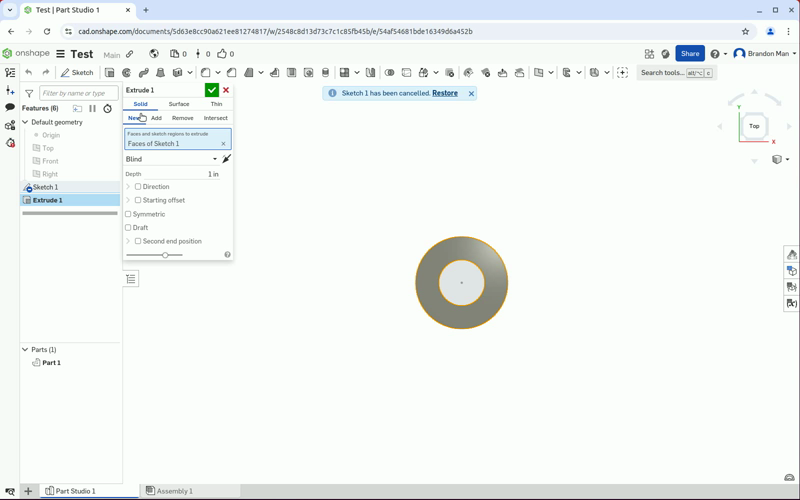
mouse_move(137, 120)
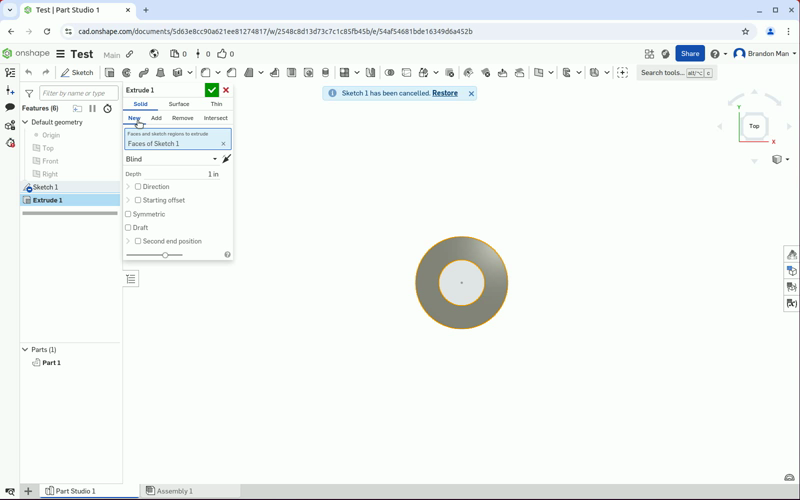
click(137, 120)
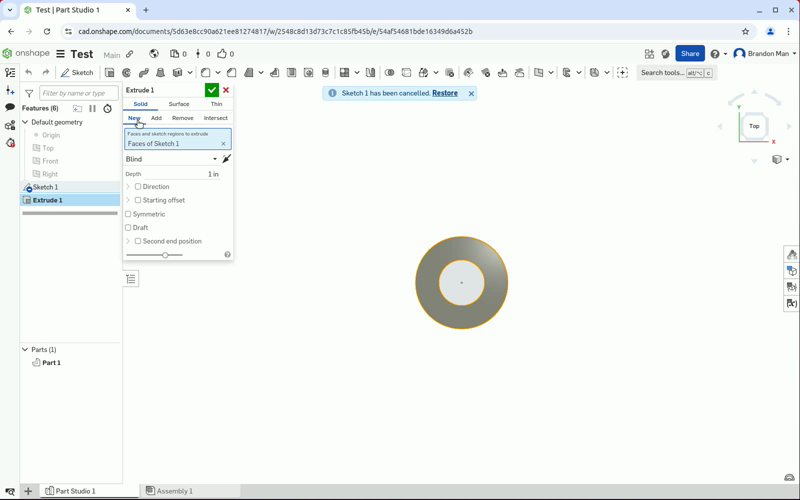
key(tab, 4)
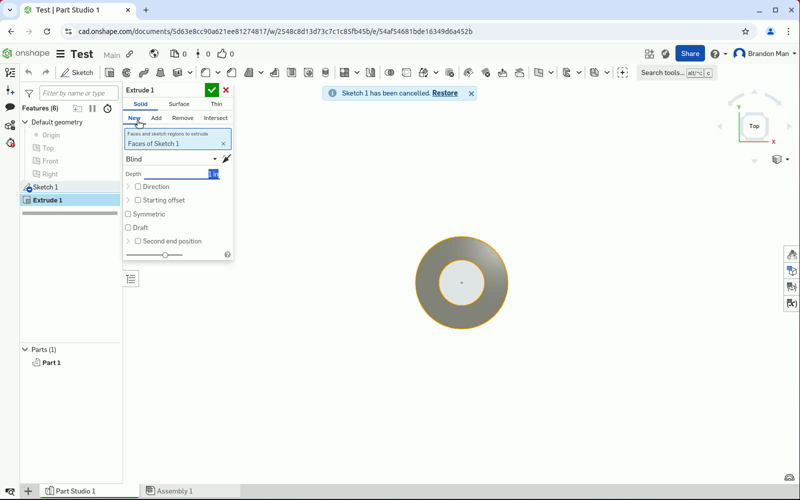
text(18.535)
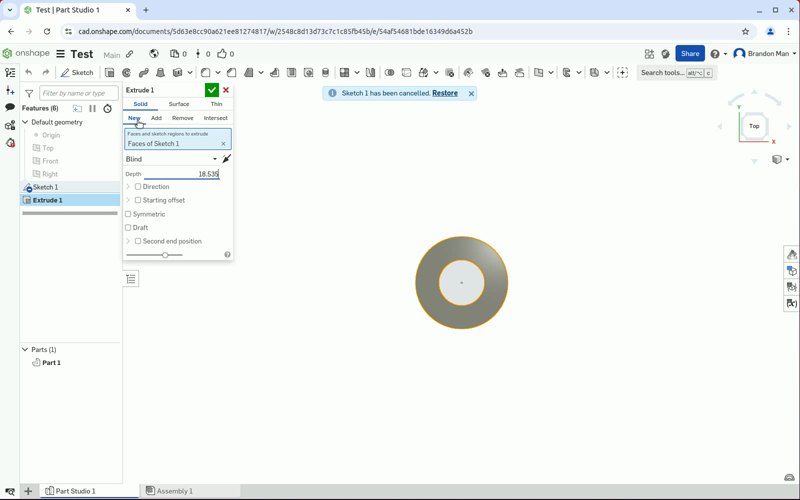
key(enter)
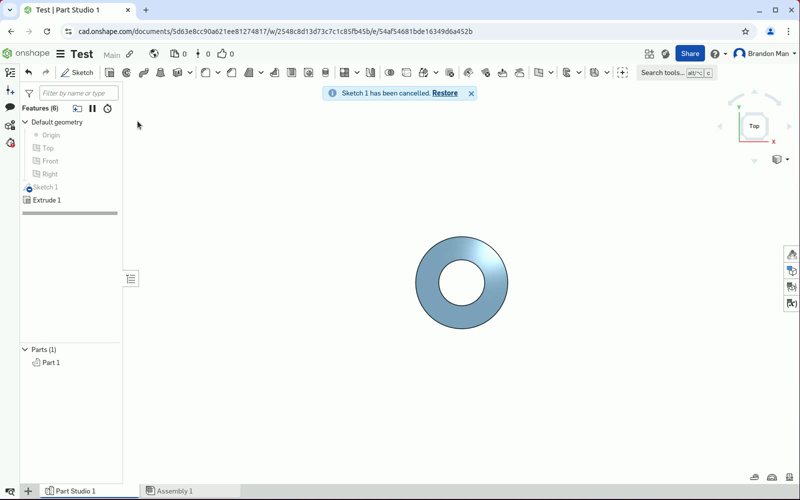
key(shift+h)
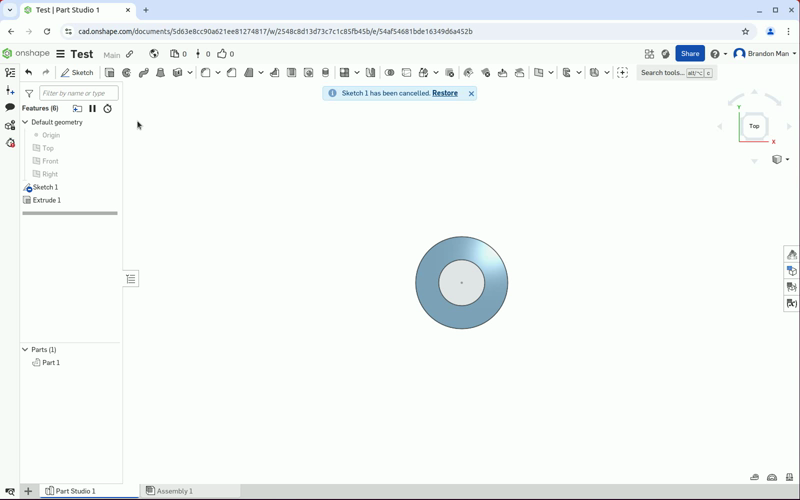
key(shift+h)
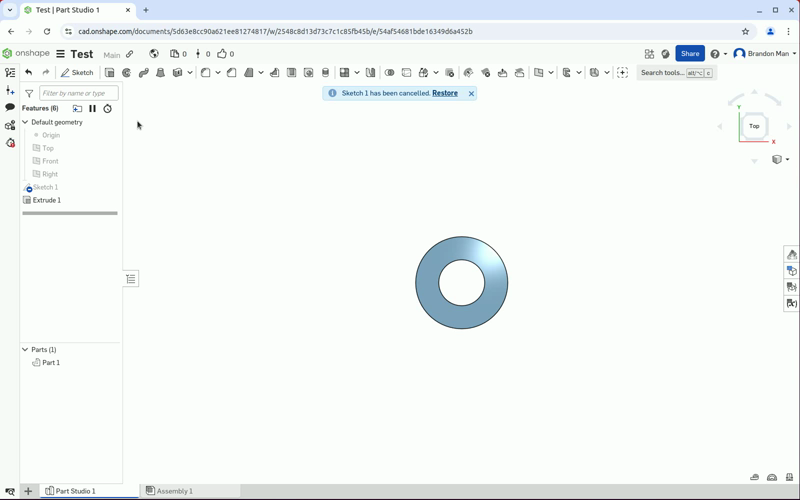
mouse_move(73, 189)
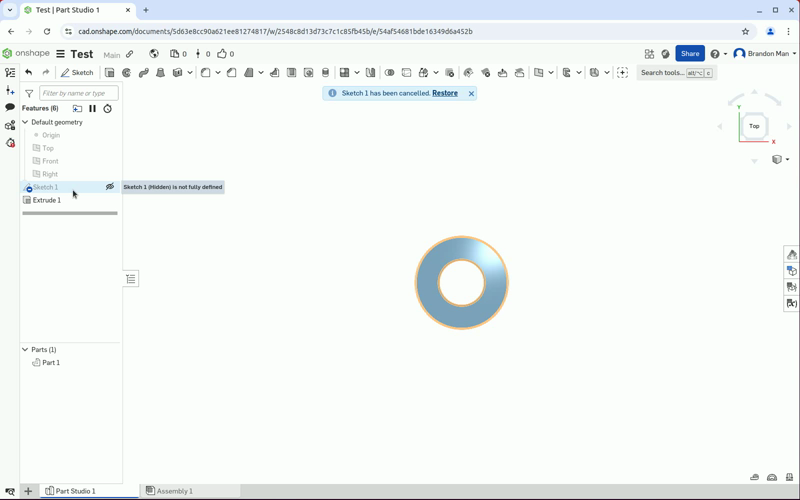
click(73, 189)
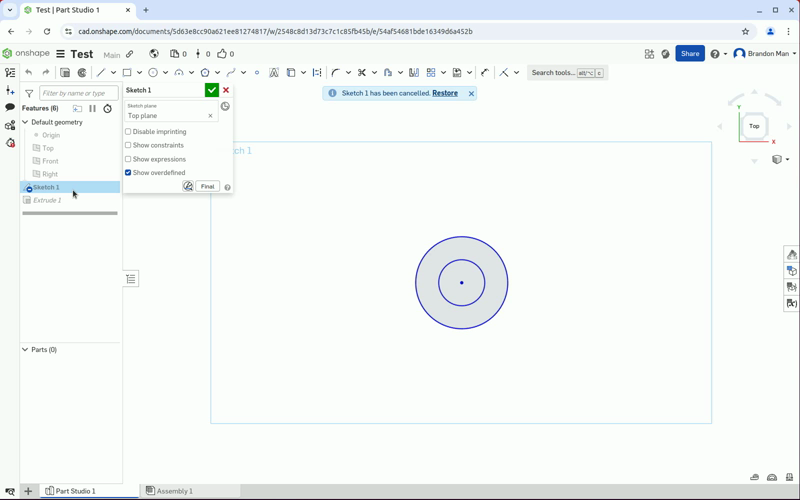
mouse_move(229, 92)
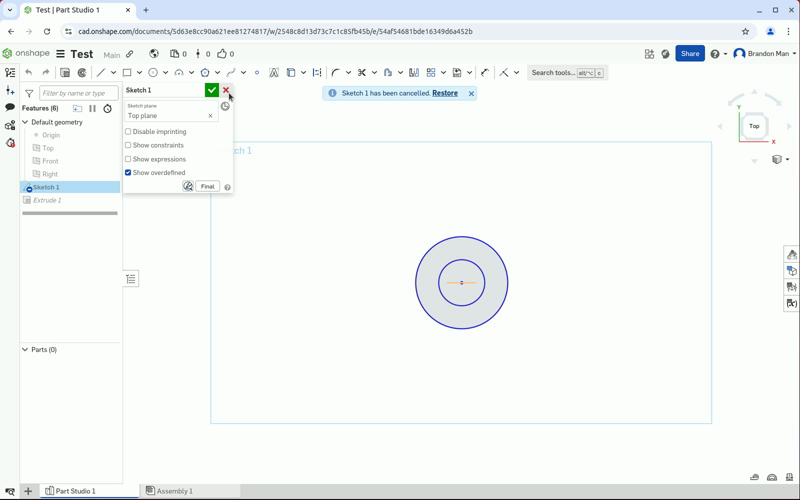
click(229, 92)
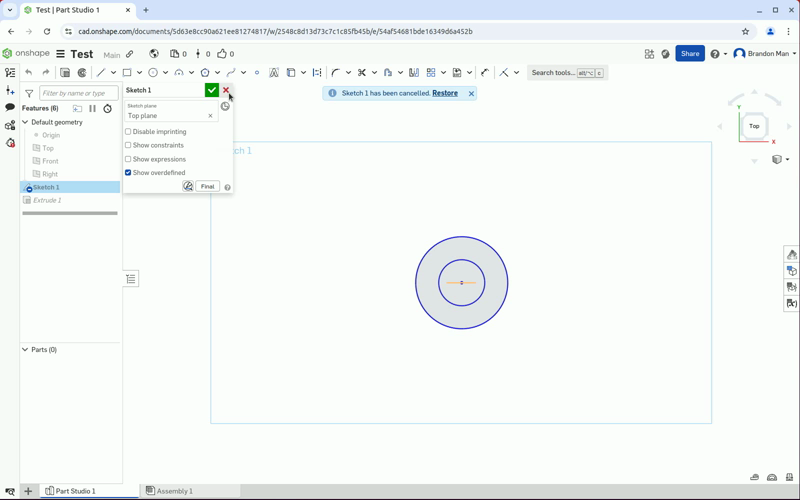
key(shift+s)
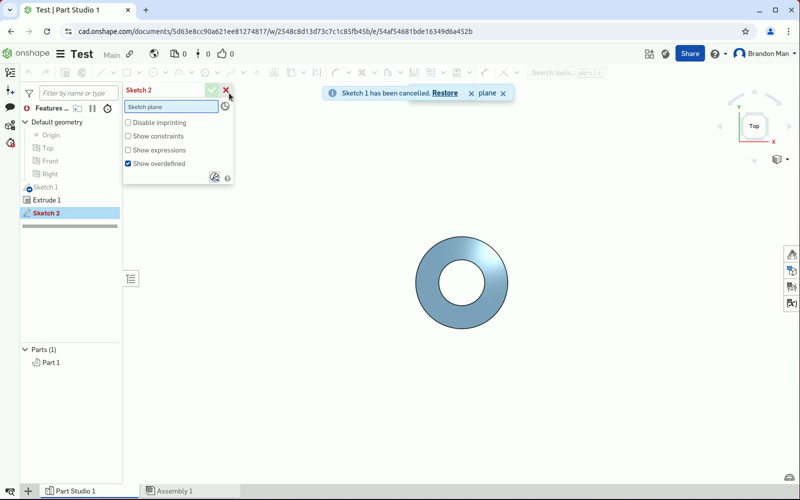
mouse_move(73, 150)
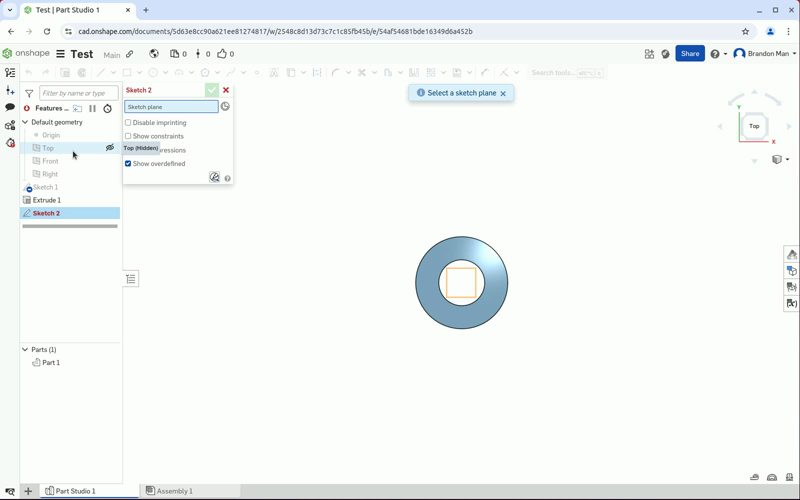
click(73, 150)
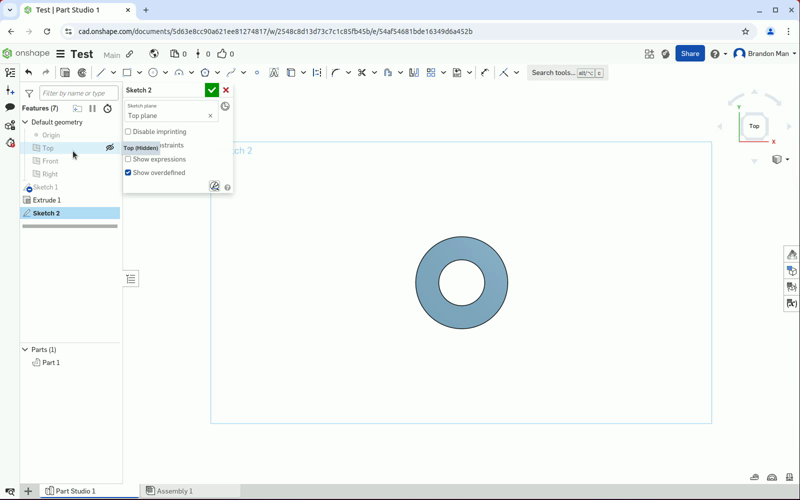
mouse_move(73, 352)
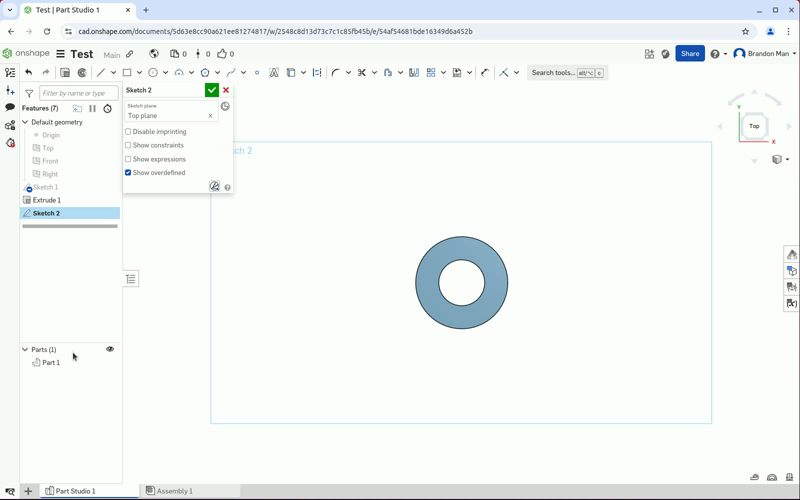
key(y)
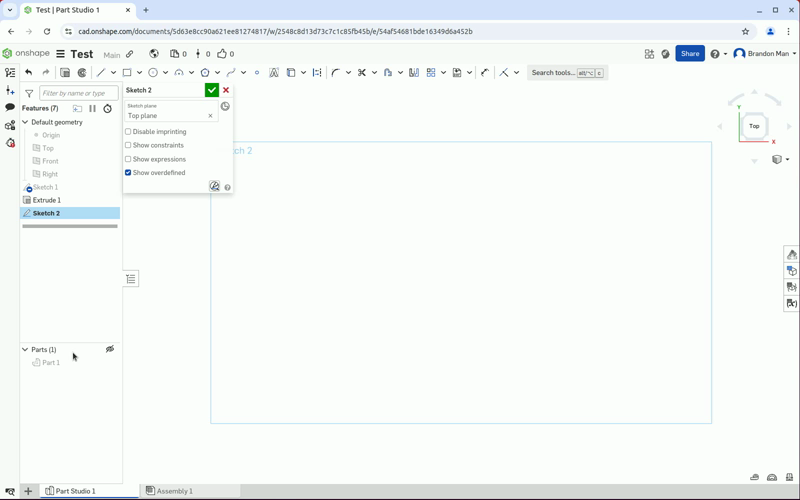
key(l)
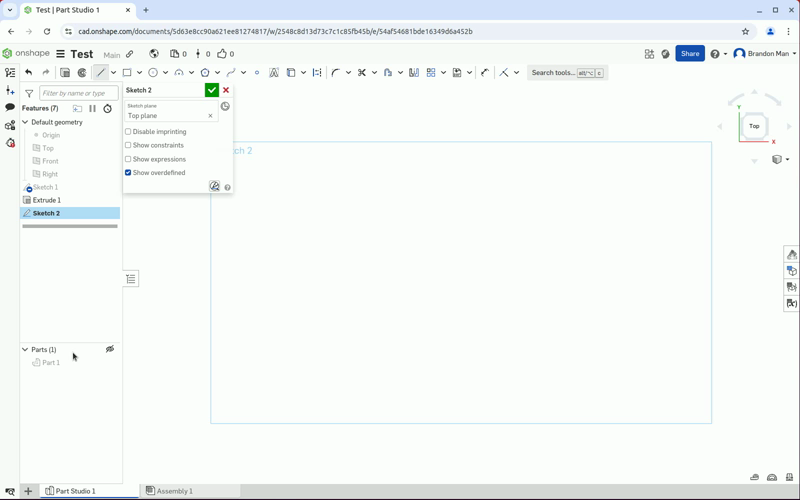
key_down(shift)
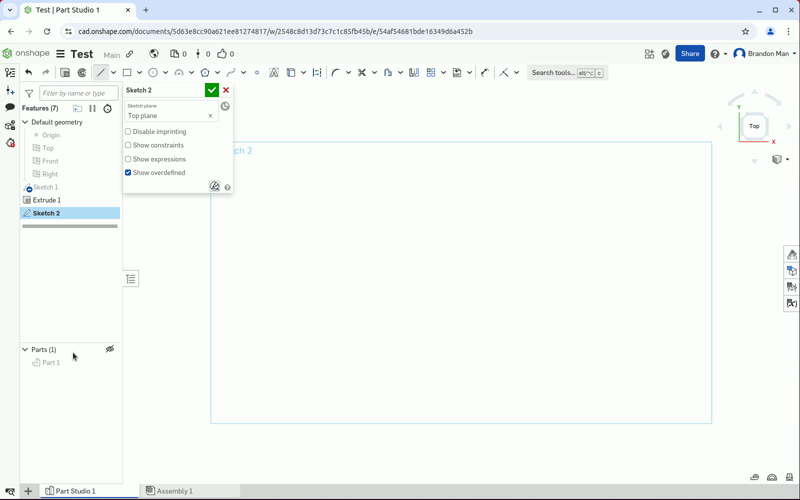
mouse_move(460, 327)
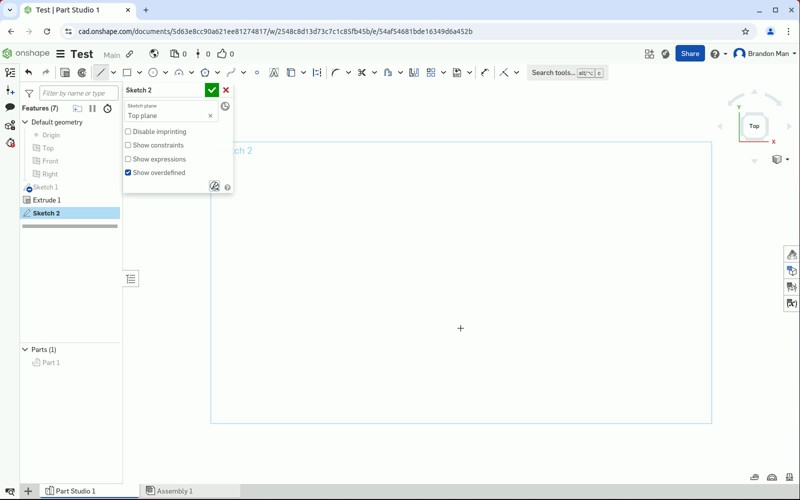
click(460, 327)
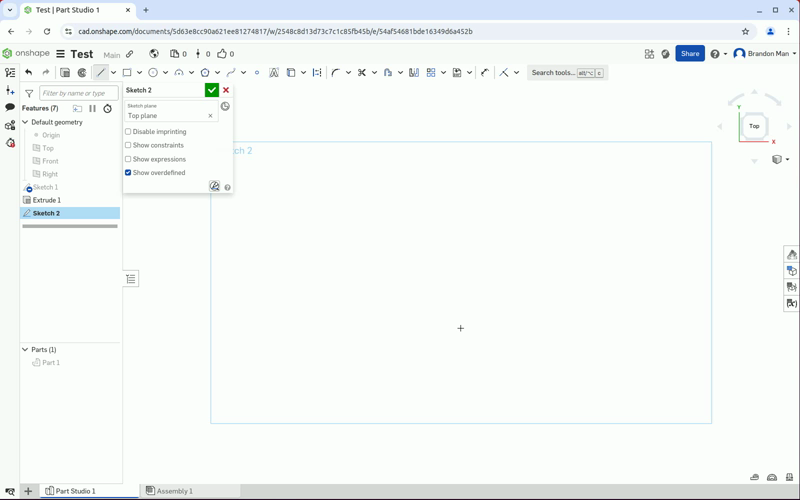
key_up(shift)
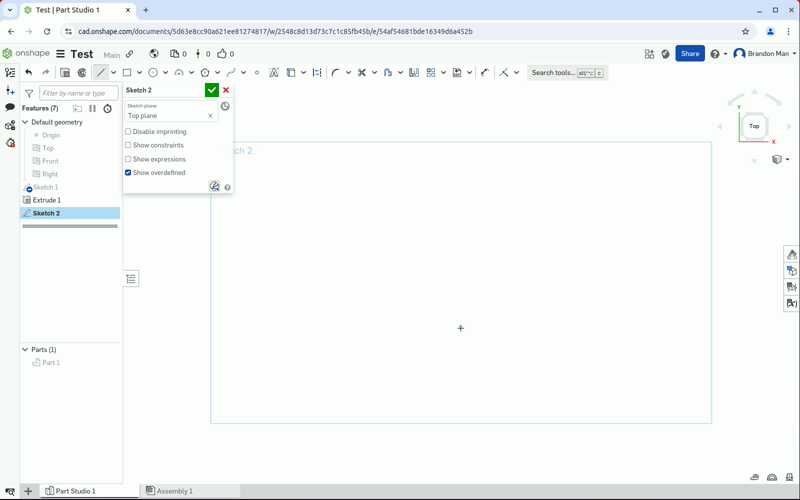
key_down(shift)
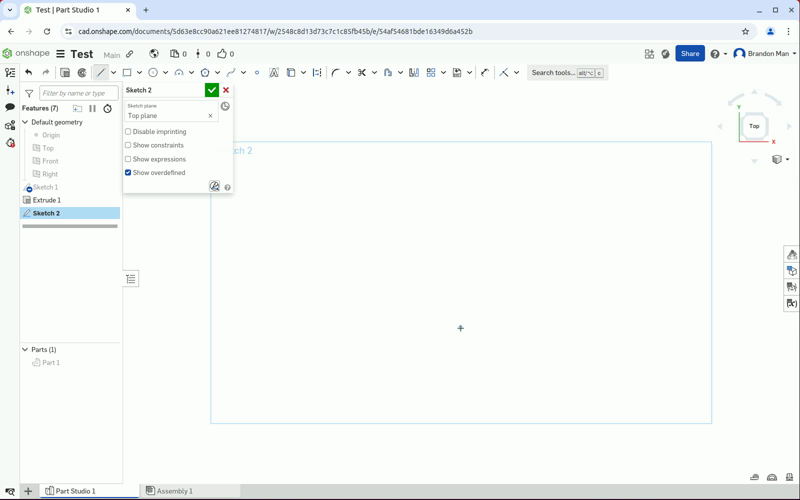
mouse_move(573, 327)
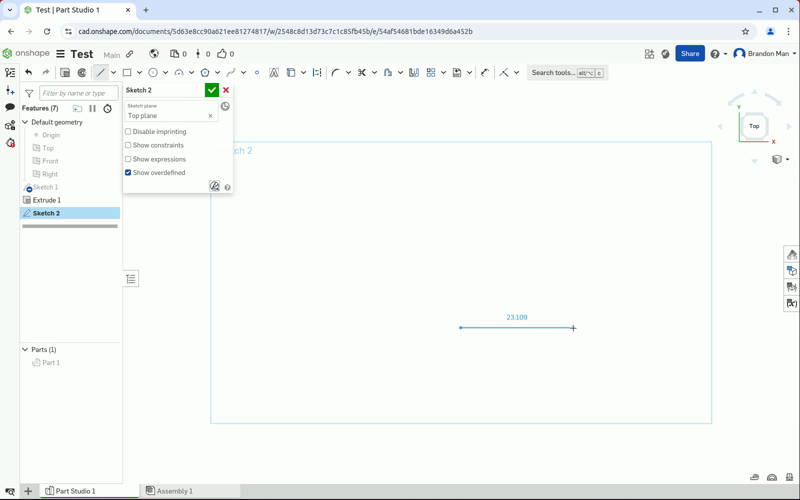
click(573, 327)
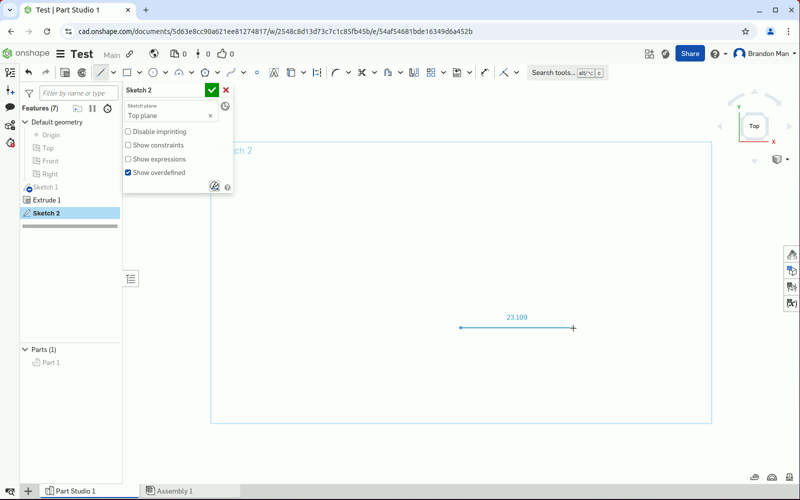
key_up(shift)
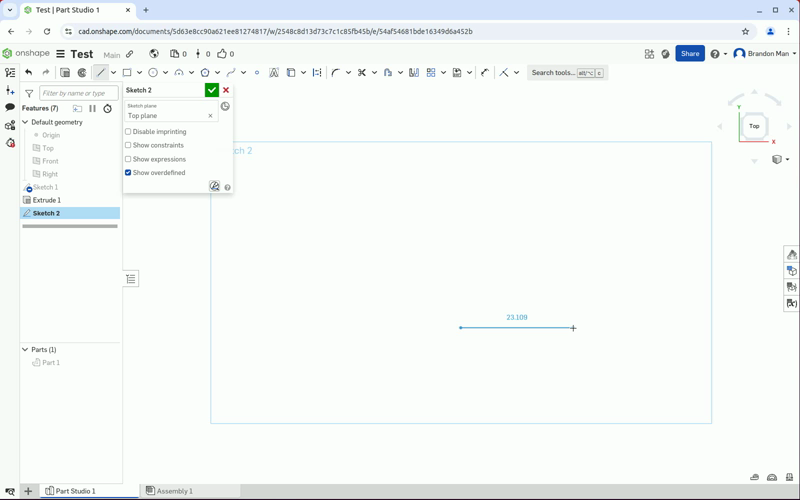
key_down(shift)
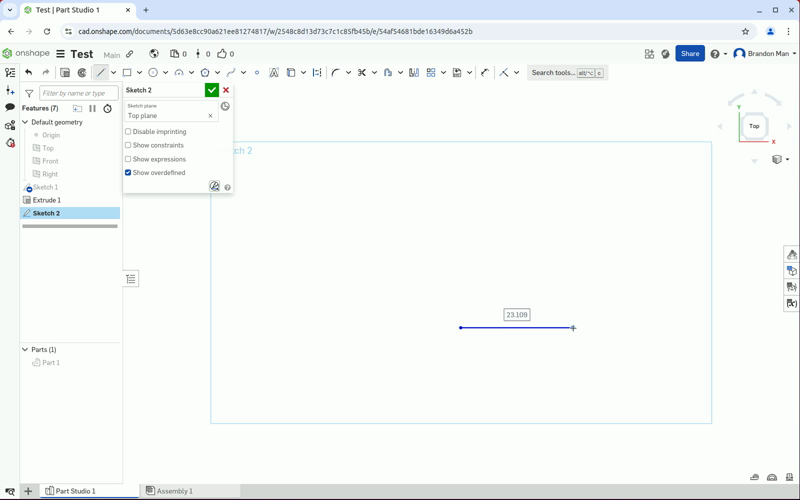
mouse_move(573, 237)
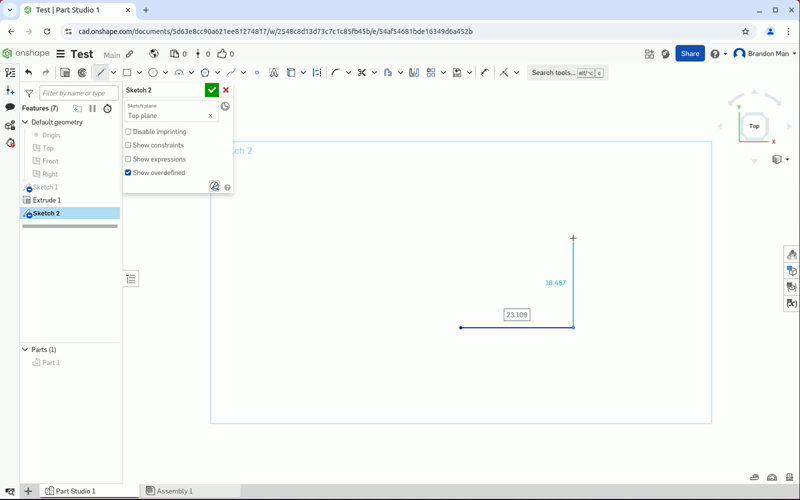
click(573, 237)
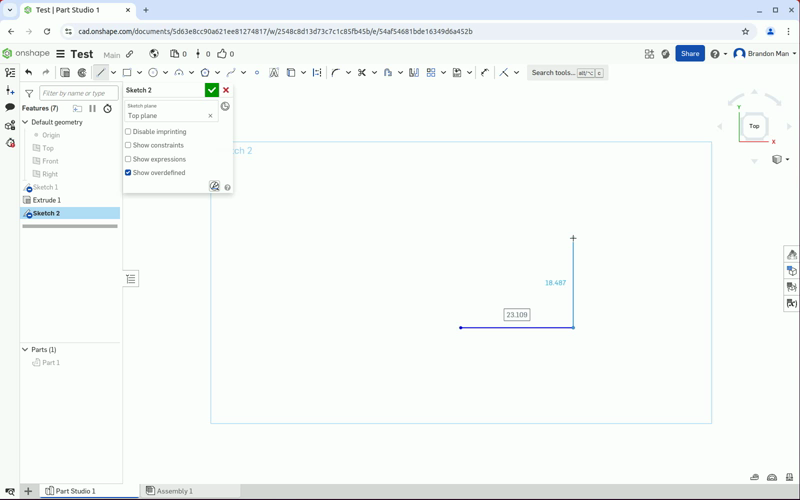
key_up(shift)
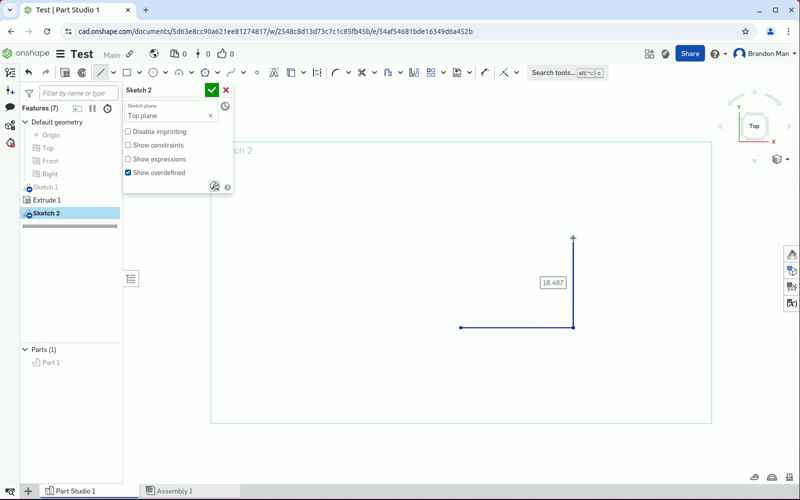
key_down(shift)
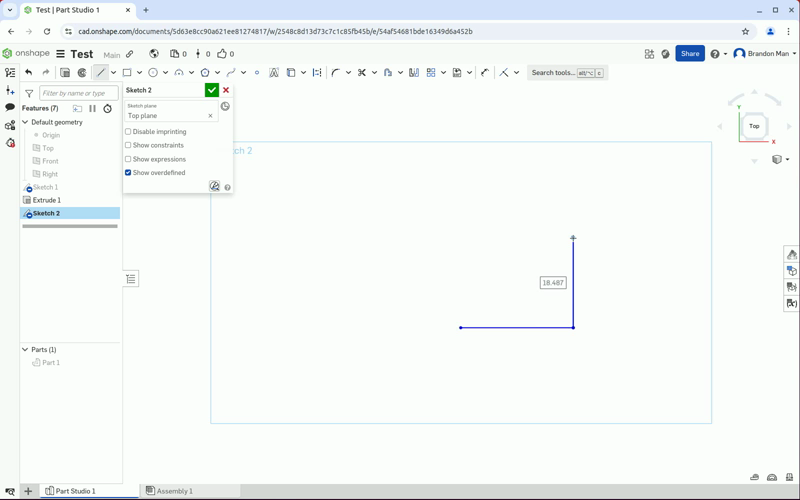
mouse_move(460, 237)
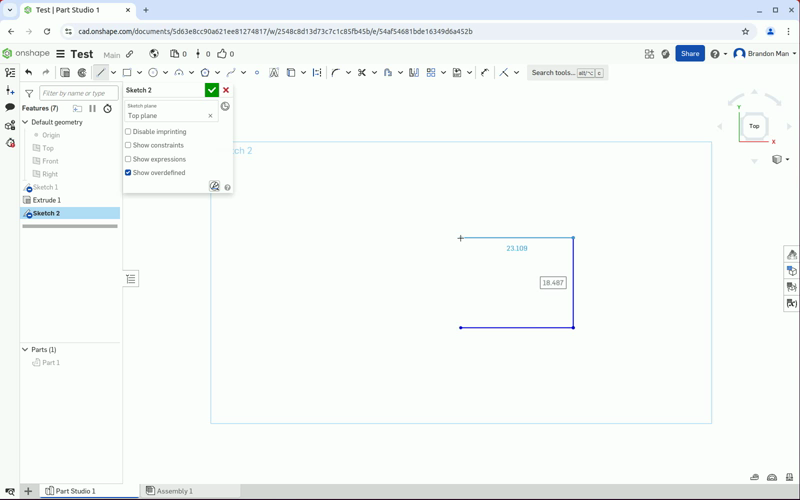
click(460, 237)
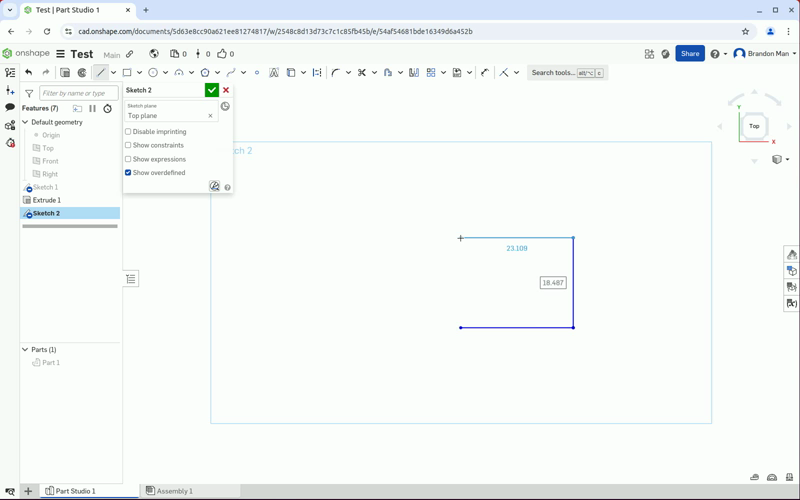
key_up(shift)
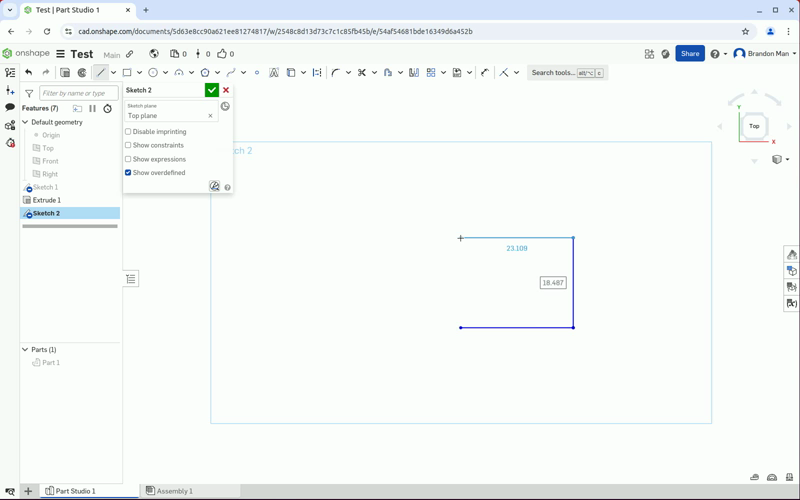
key(esc)
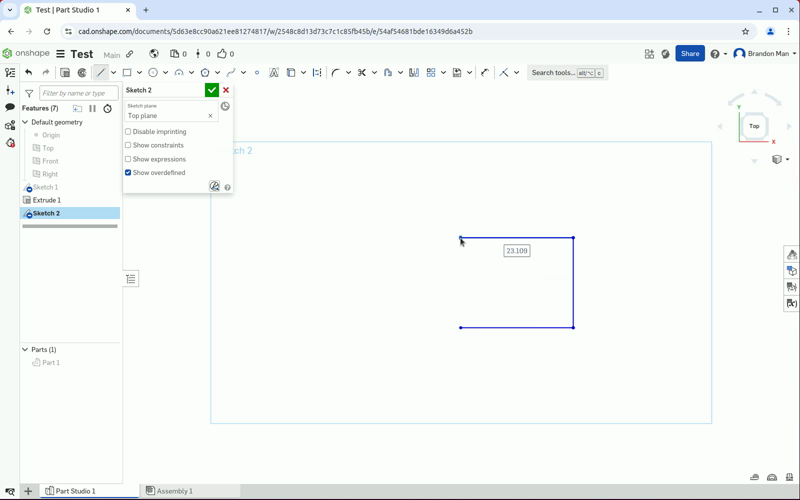
key(a)
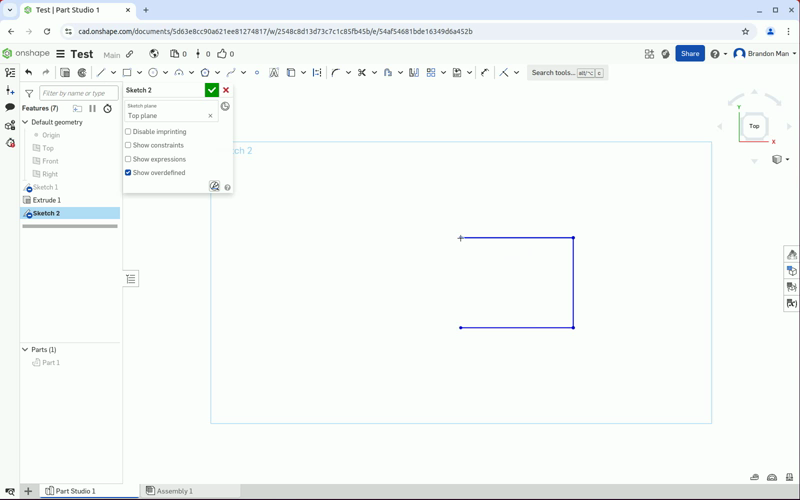
mouse_move(460, 237)
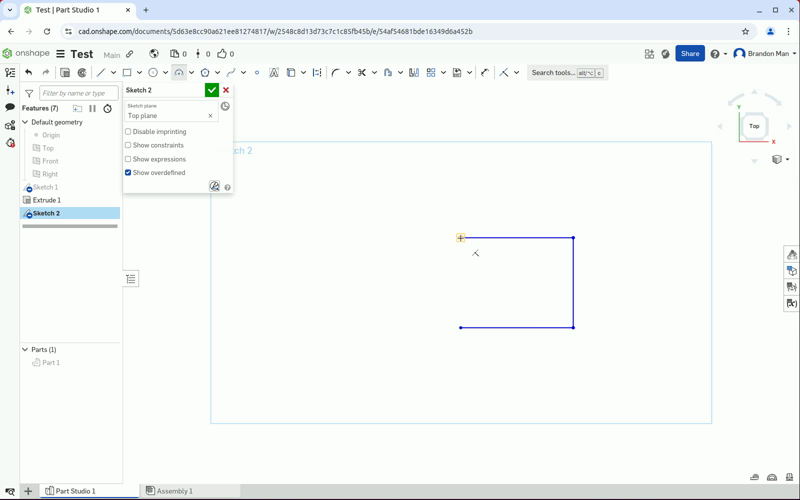
click(460, 237)
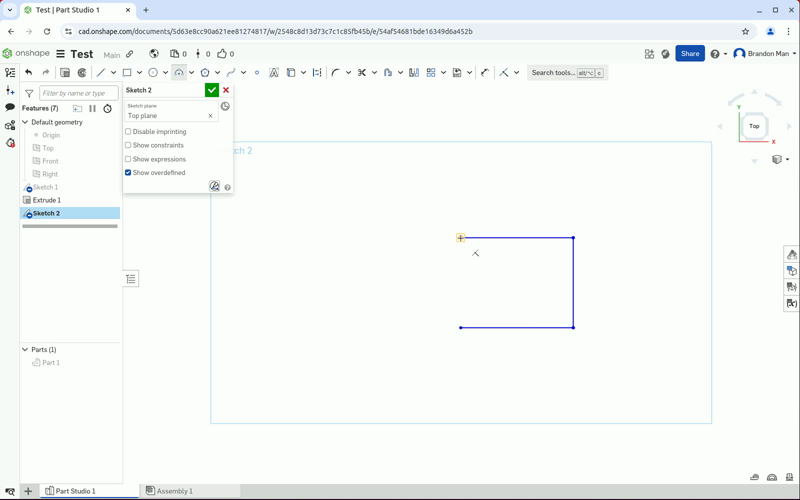
mouse_move(460, 327)
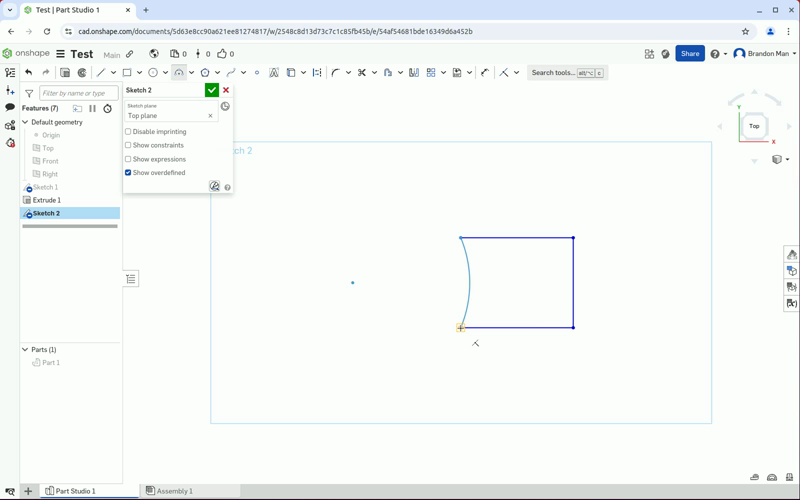
click(460, 327)
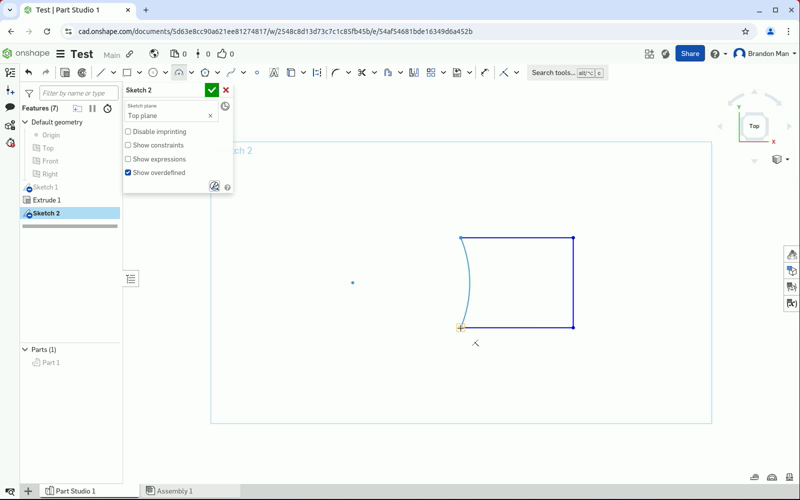
key_down(shift)
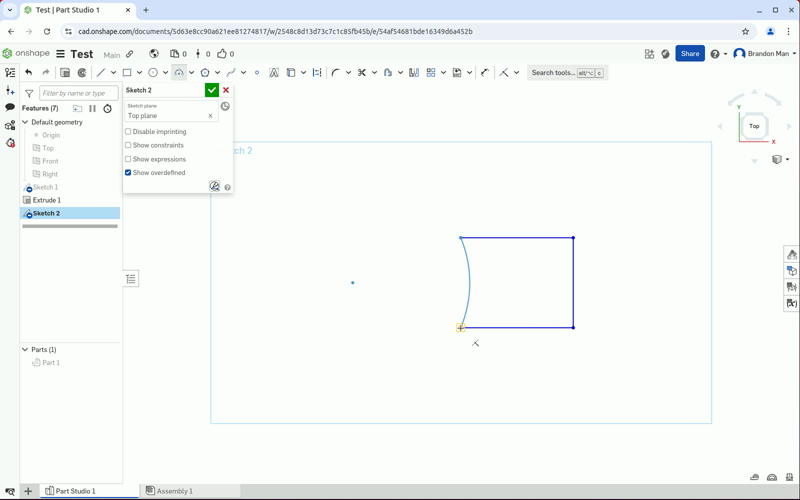
mouse_move(505, 282)
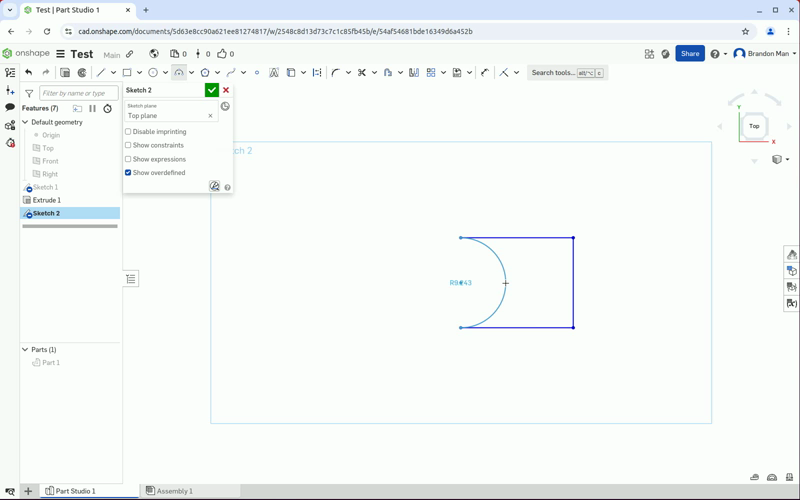
click(505, 282)
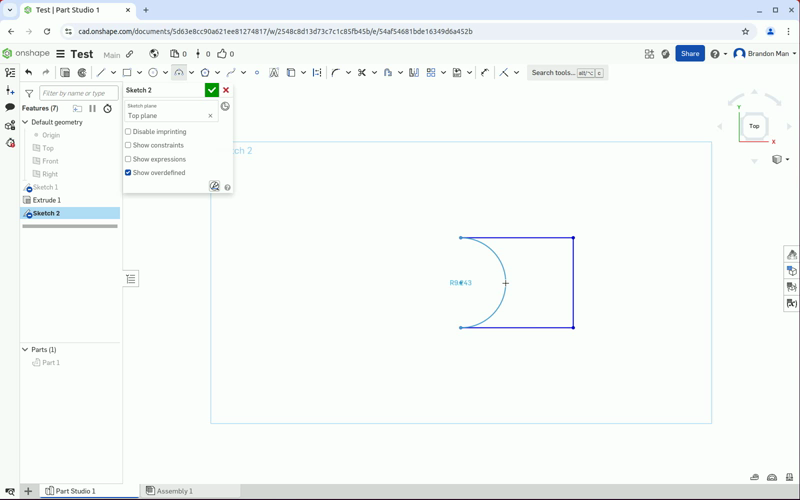
key_up(shift)
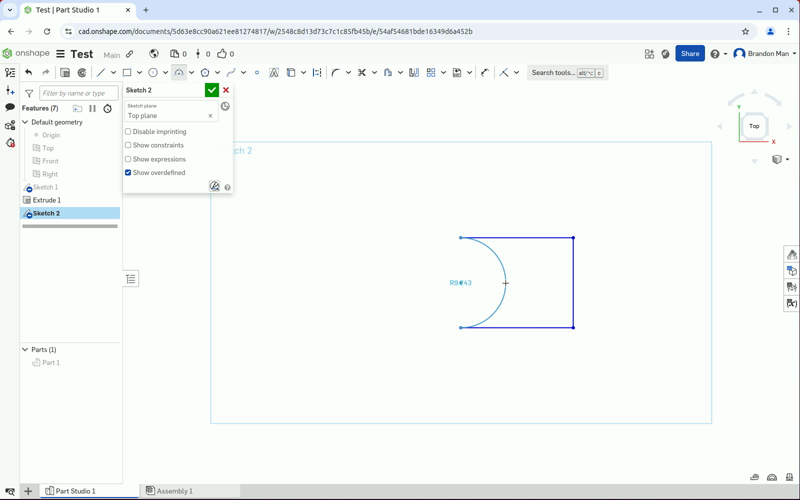
key(esc)
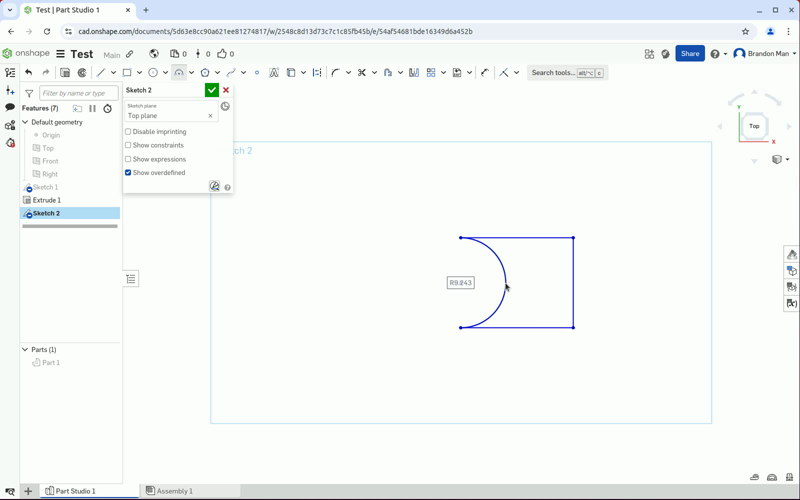
mouse_move(474, 247)
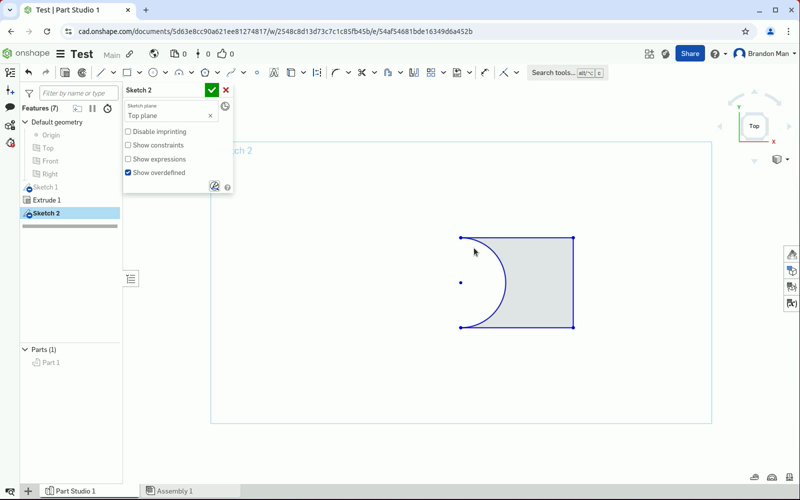
scroll(6)
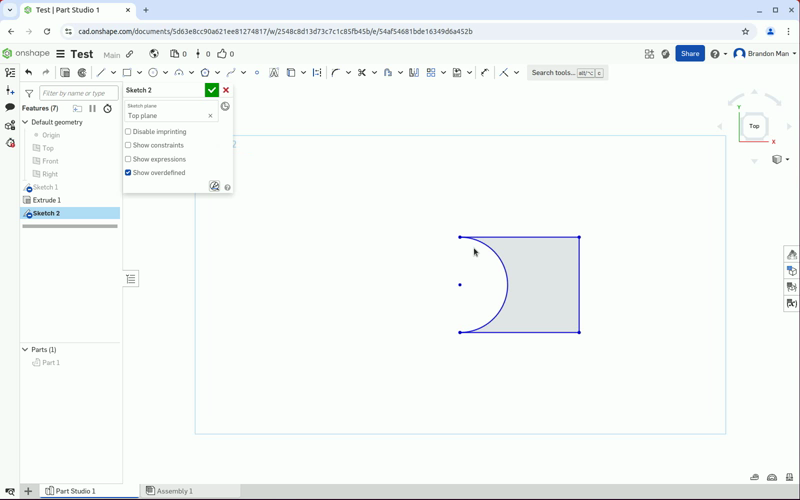
scroll(6)
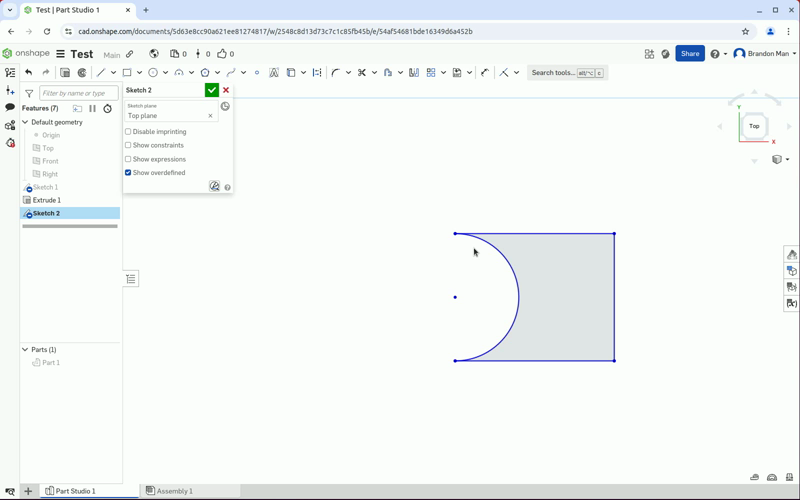
scroll(6)
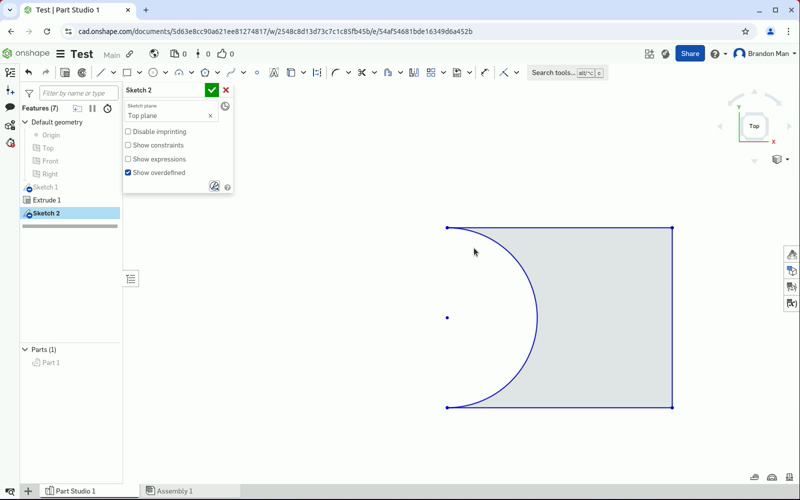
scroll(6)
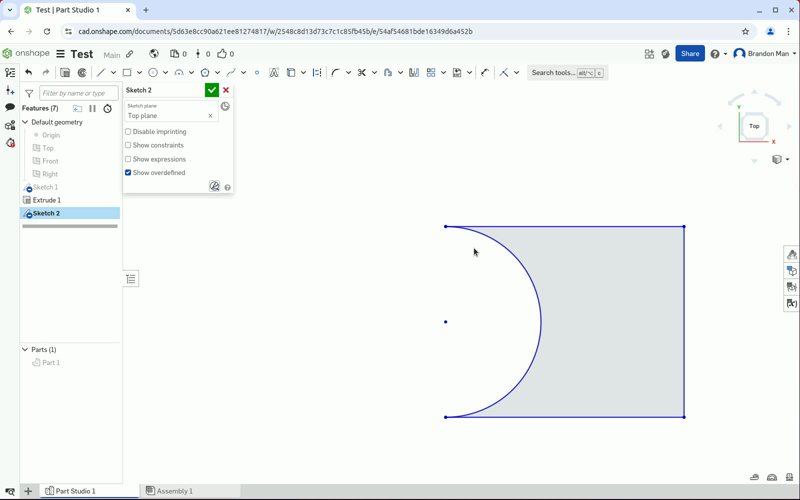
scroll(6)
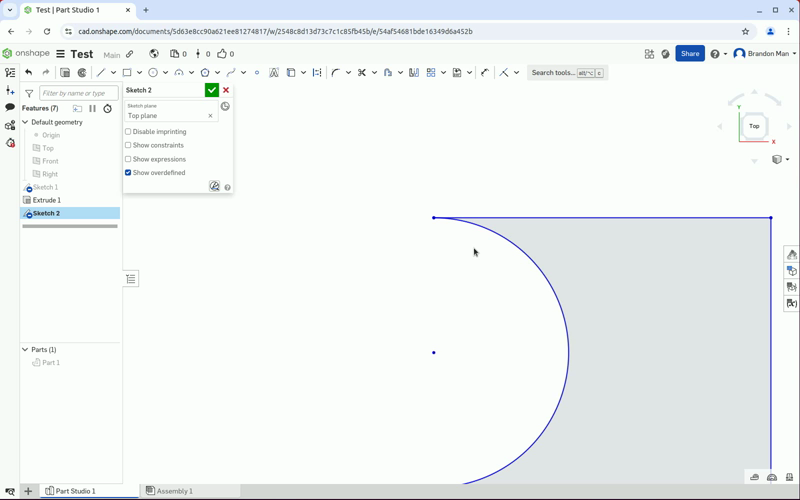
scroll(6)
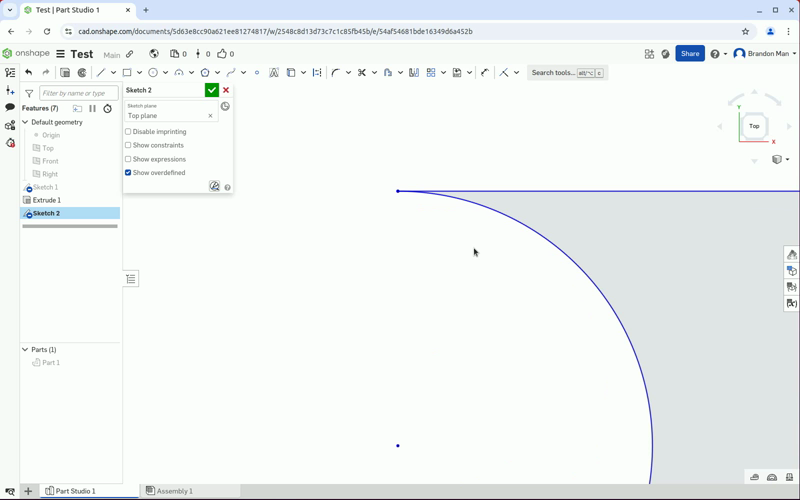
scroll(6)
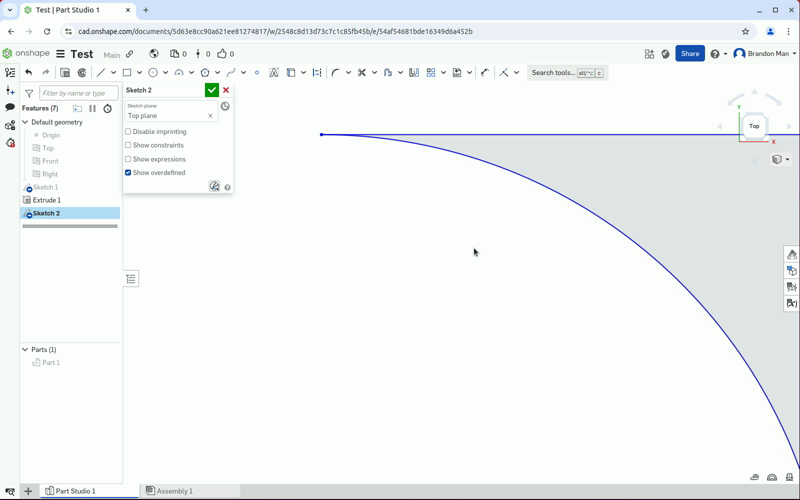
click(474, 247)
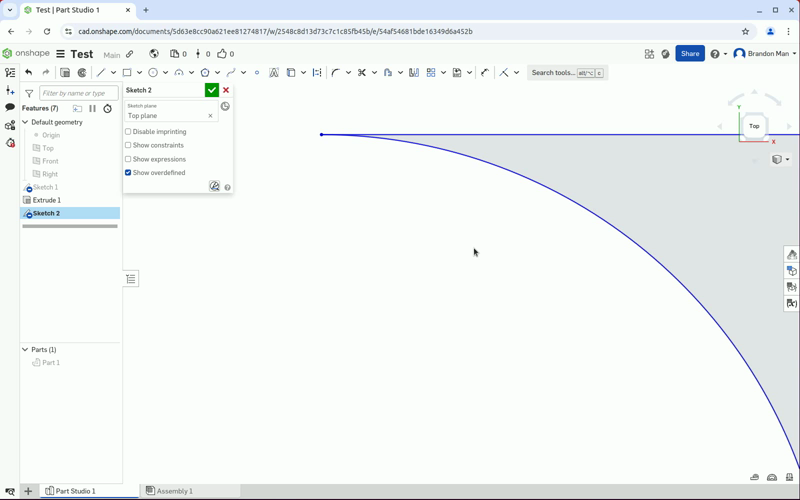
scroll(-6)
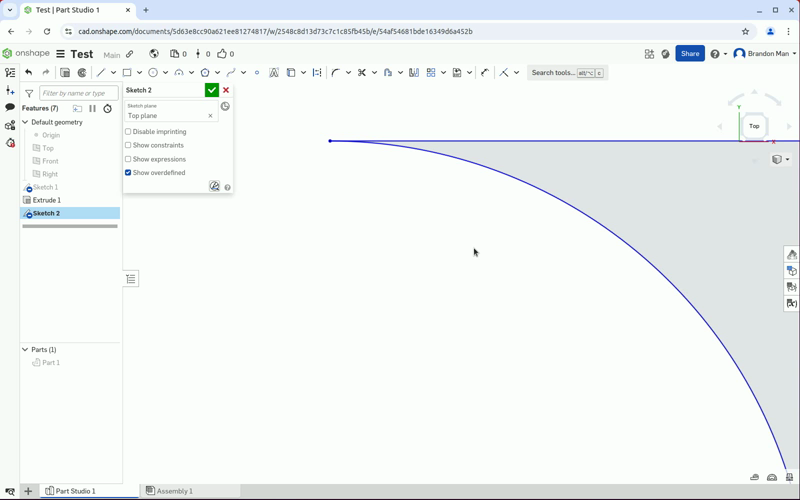
scroll(-6)
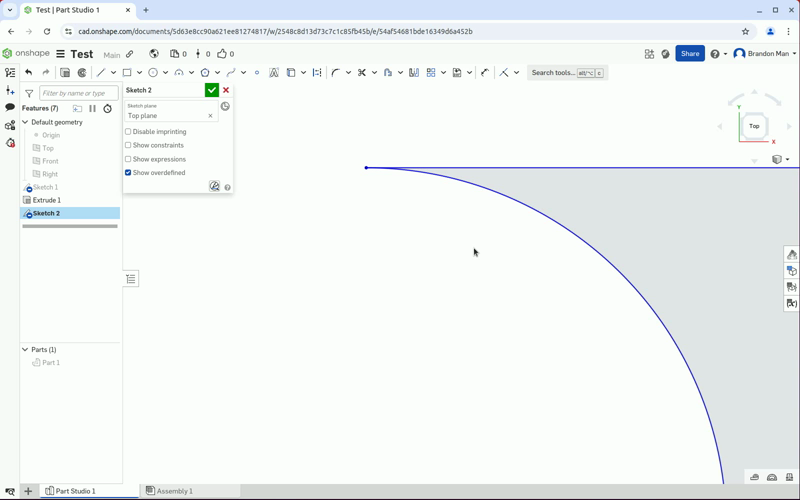
scroll(-6)
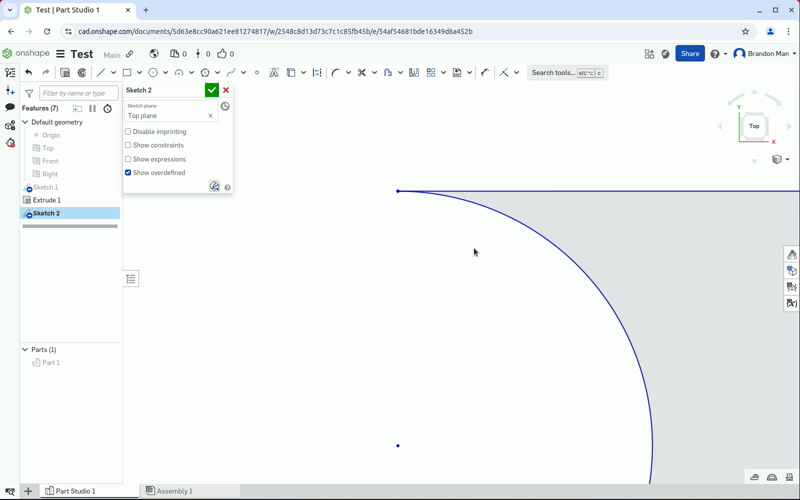
scroll(-6)
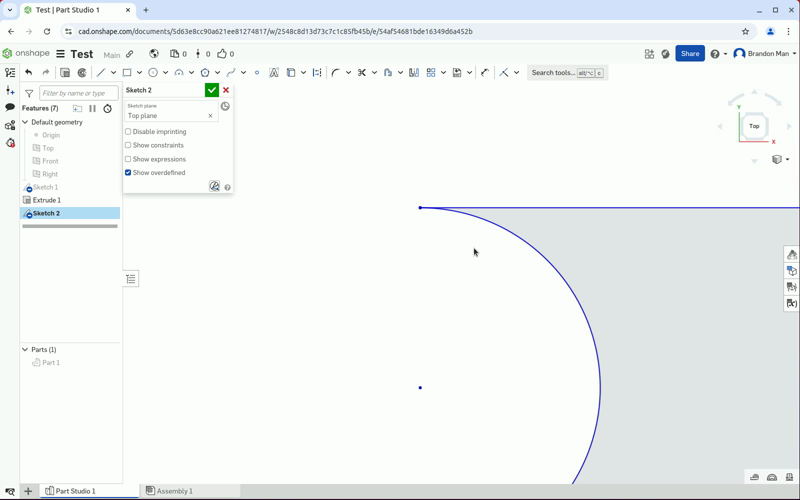
scroll(-6)
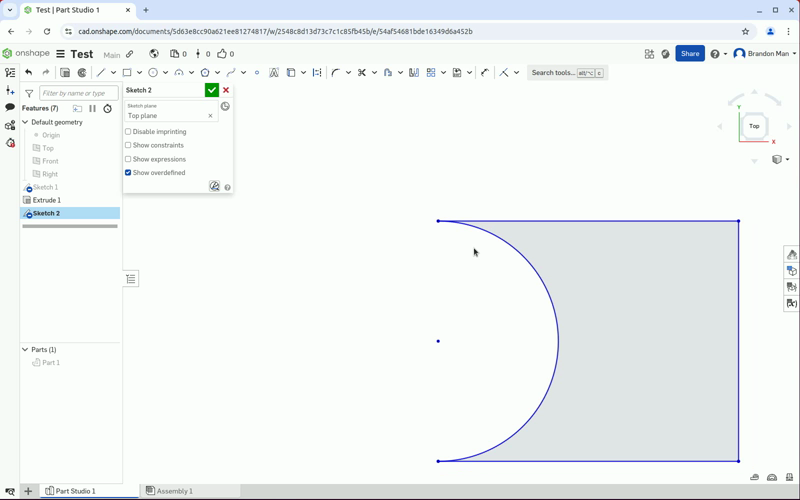
scroll(-6)
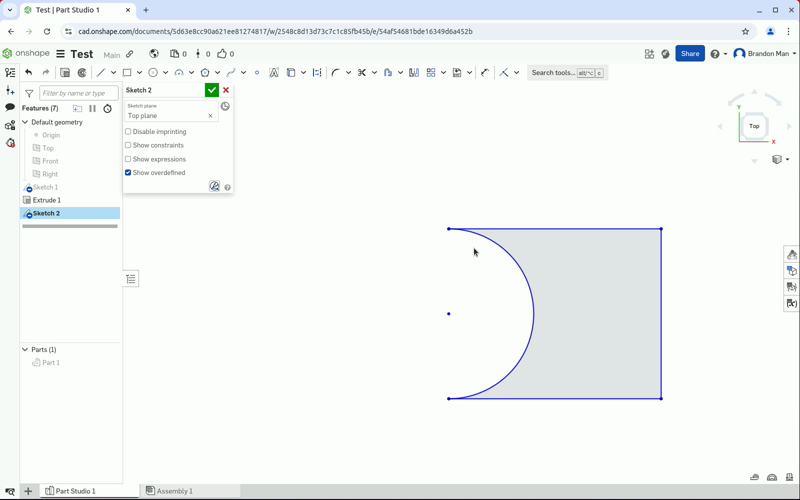
scroll(-6)
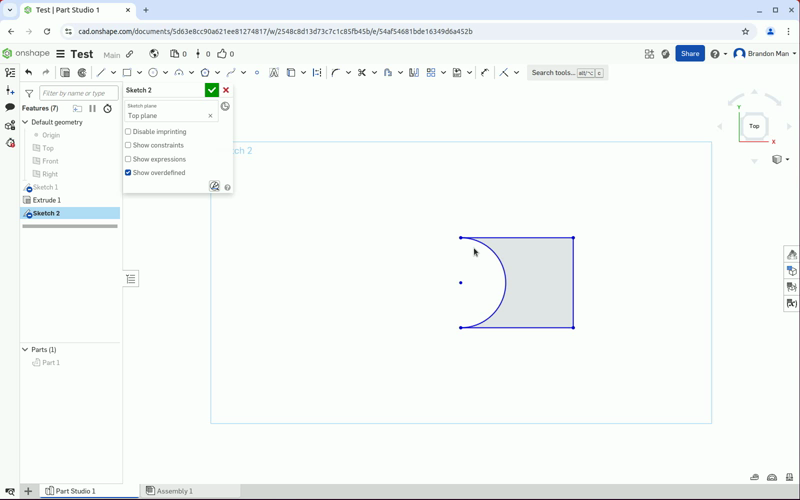
mouse_move(73, 352)
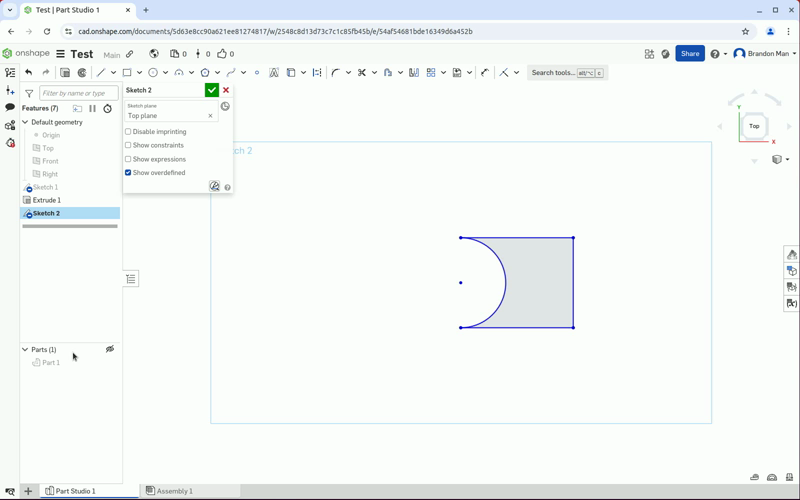
key(shift+y)
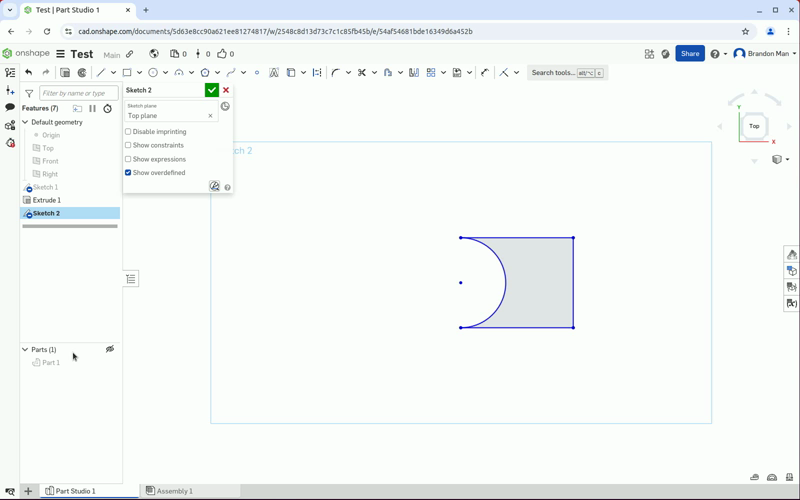
key(shift+e)
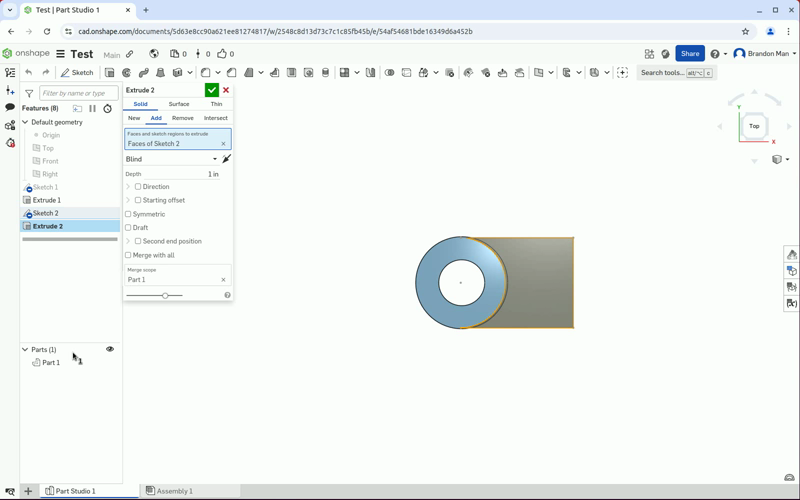
mouse_move(143, 106)
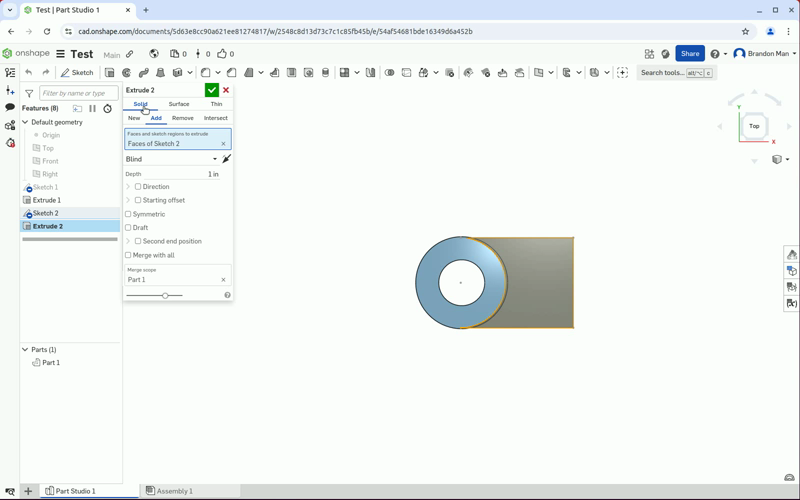
click(143, 106)
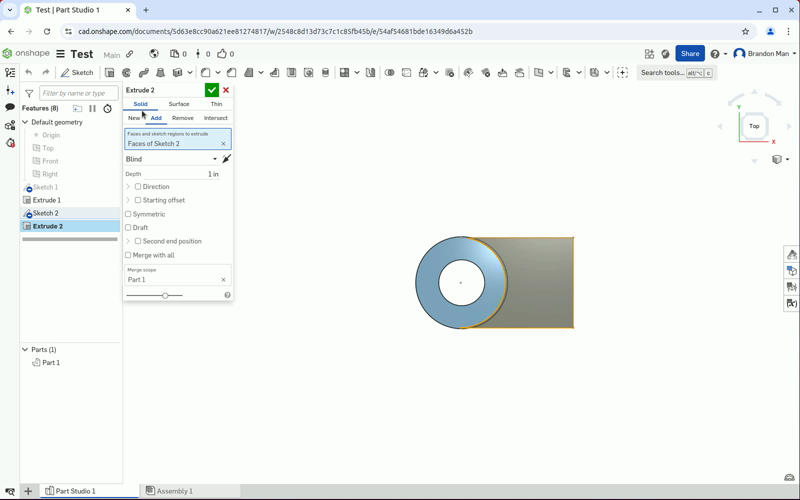
mouse_move(137, 120)
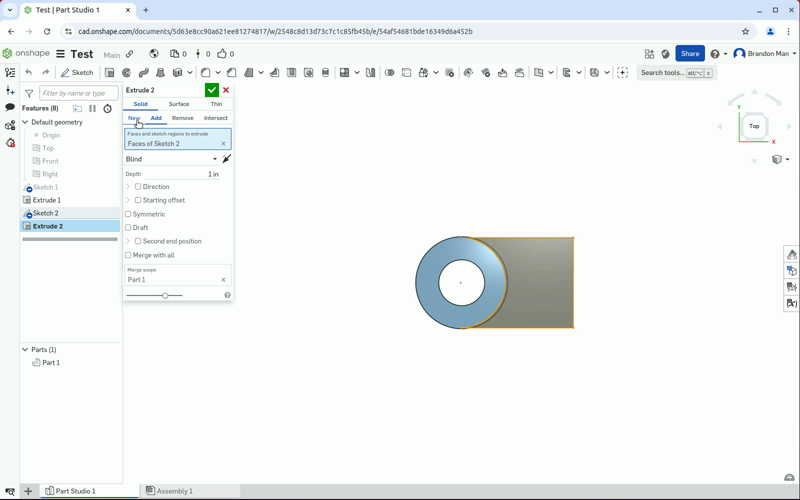
click(137, 120)
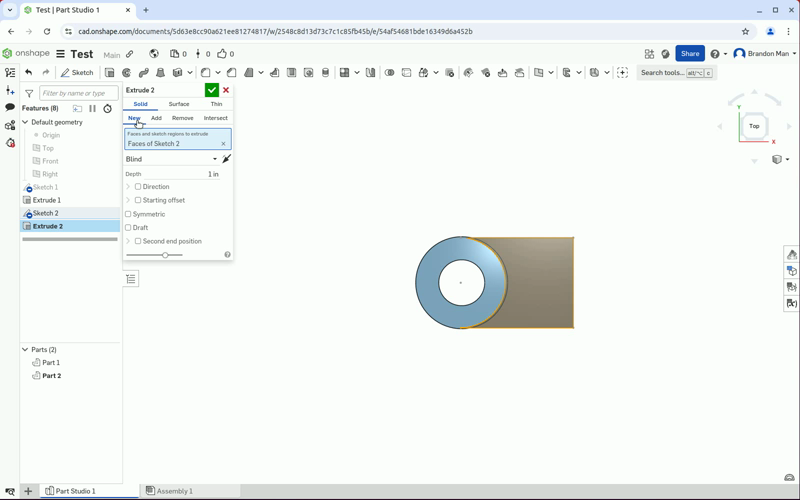
key(tab, 4)
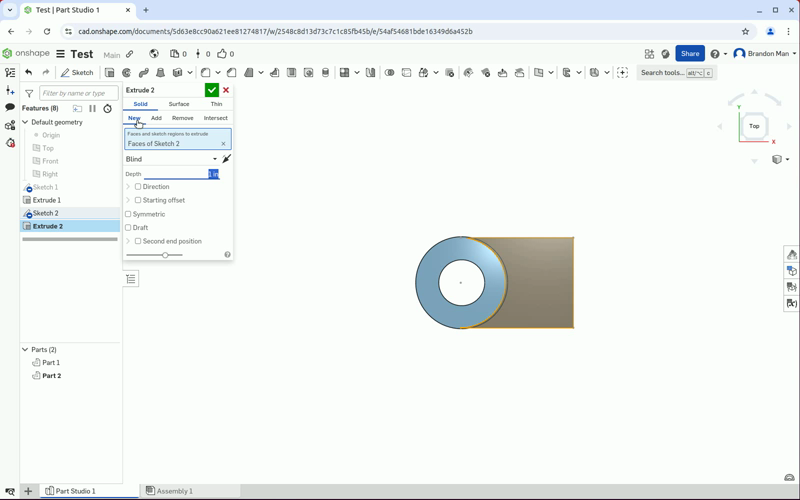
text(13.962)
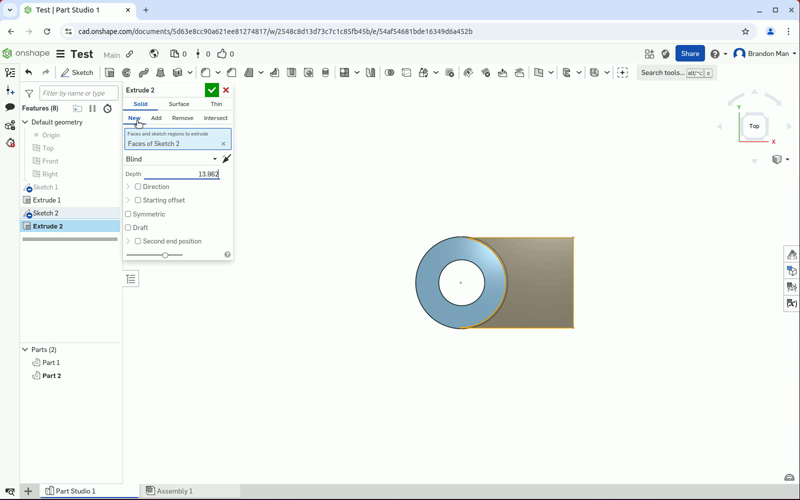
key(tab, 3)
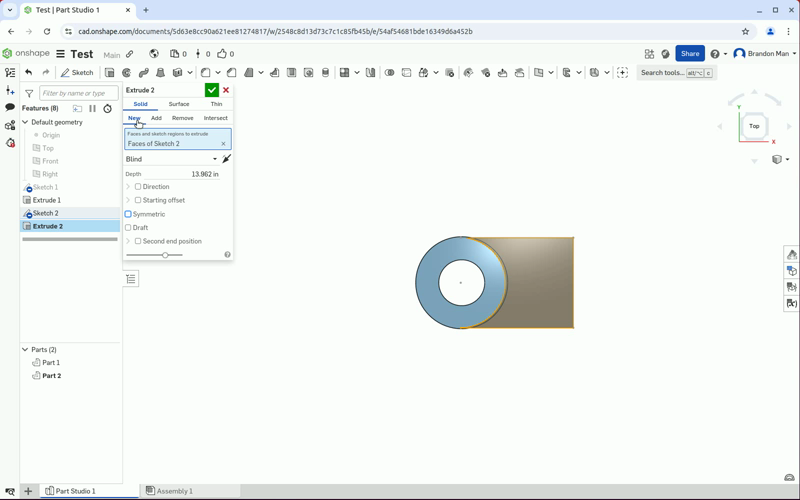
key(space)
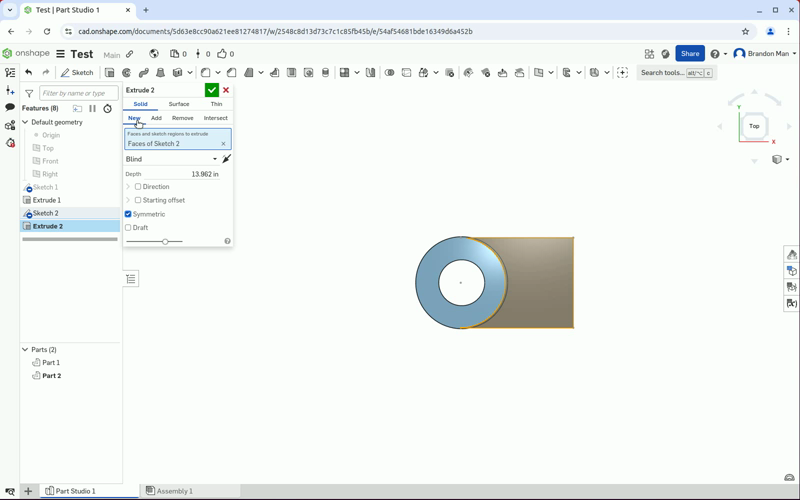
key(enter)
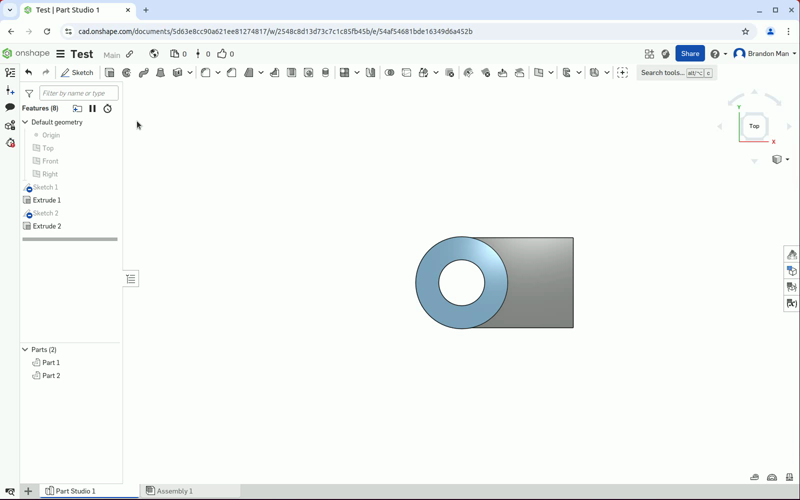
key(shift+h)
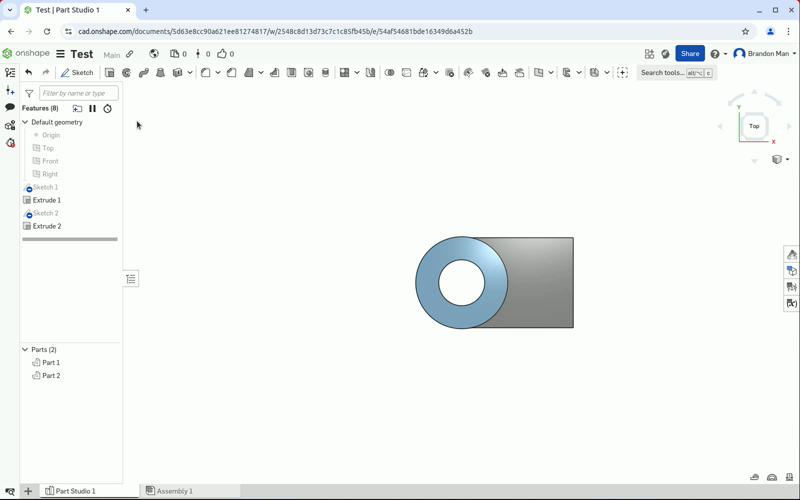
key(shift+h)
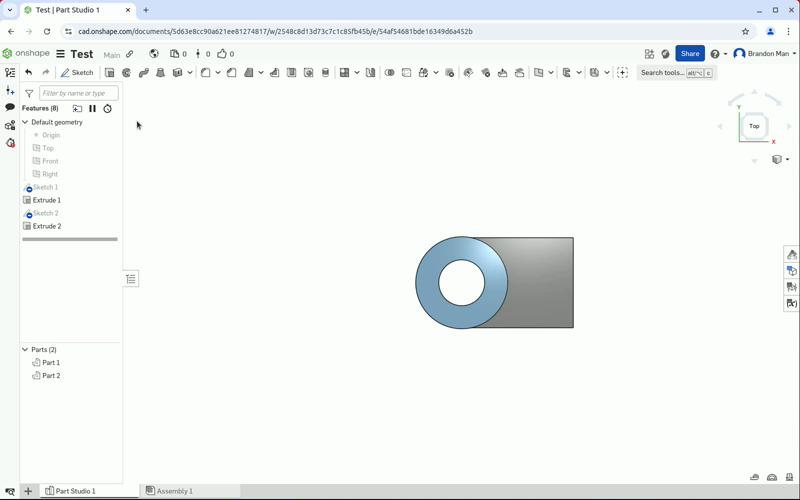
mouse_move(73, 189)
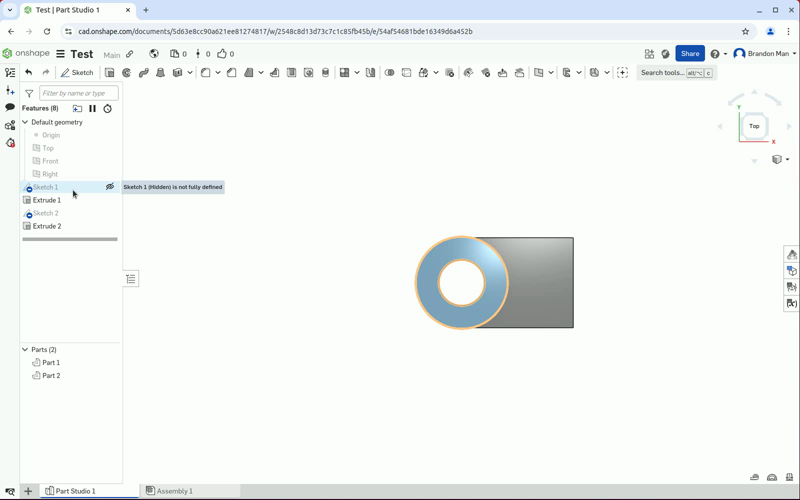
click(73, 189)
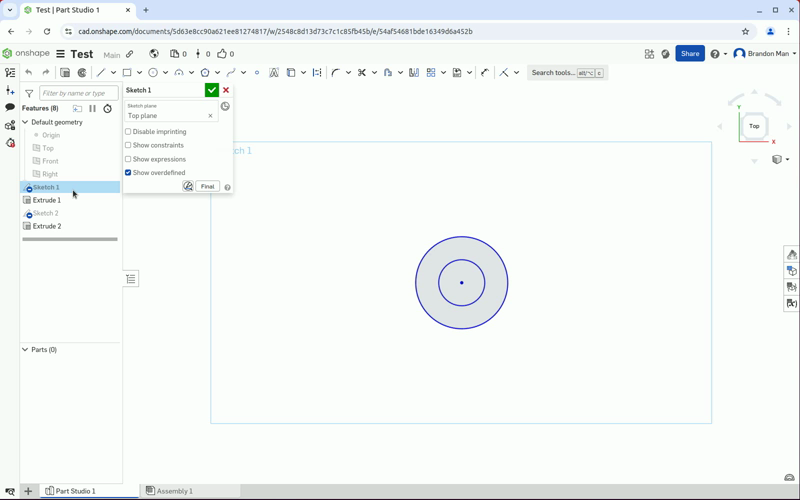
mouse_move(229, 92)
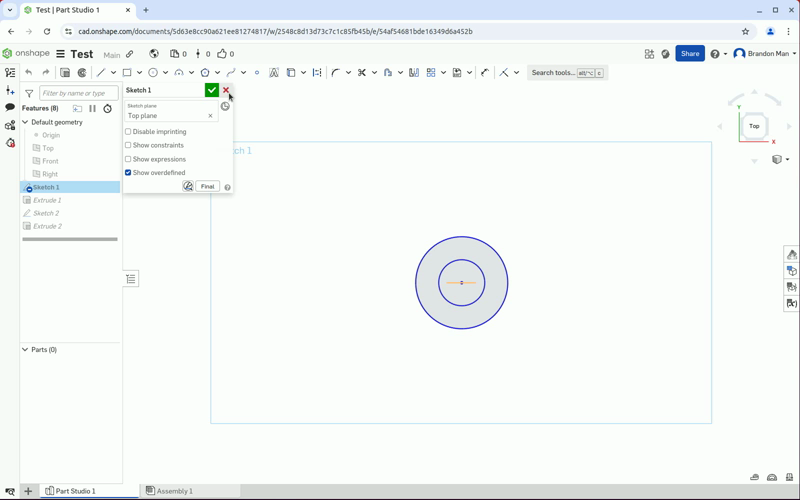
click(229, 92)
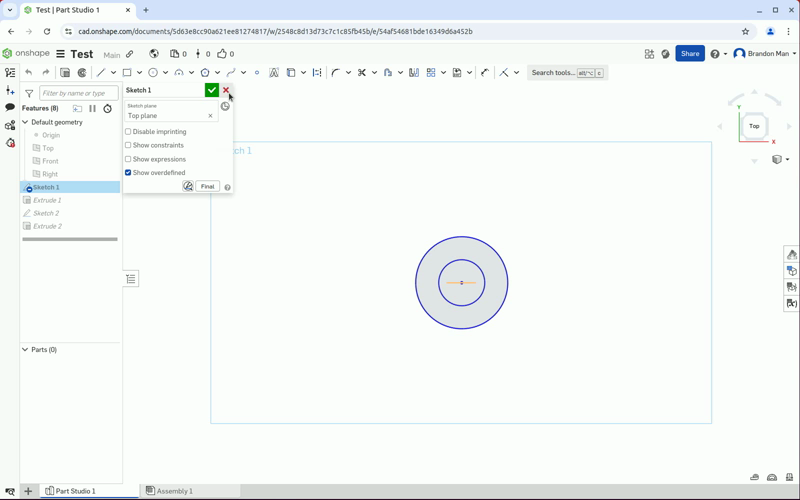
key(shift+s)
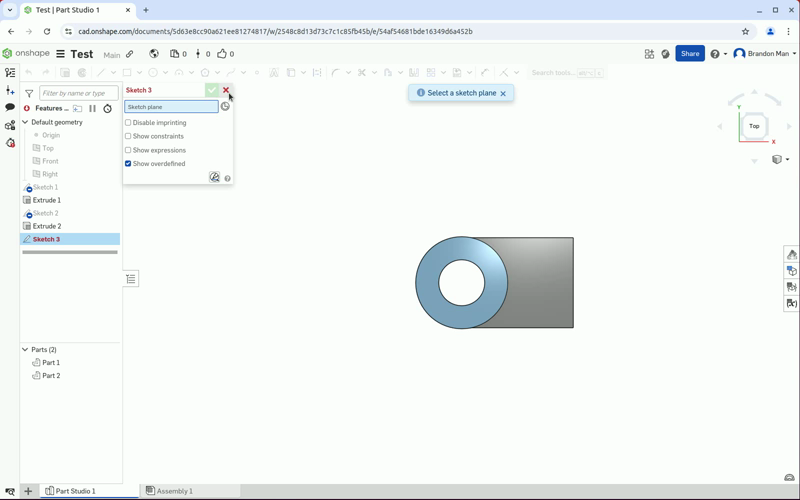
mouse_move(73, 150)
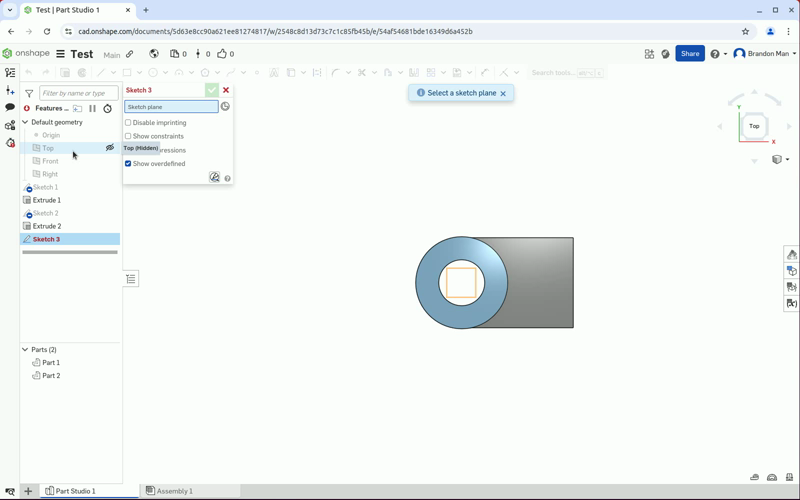
click(73, 150)
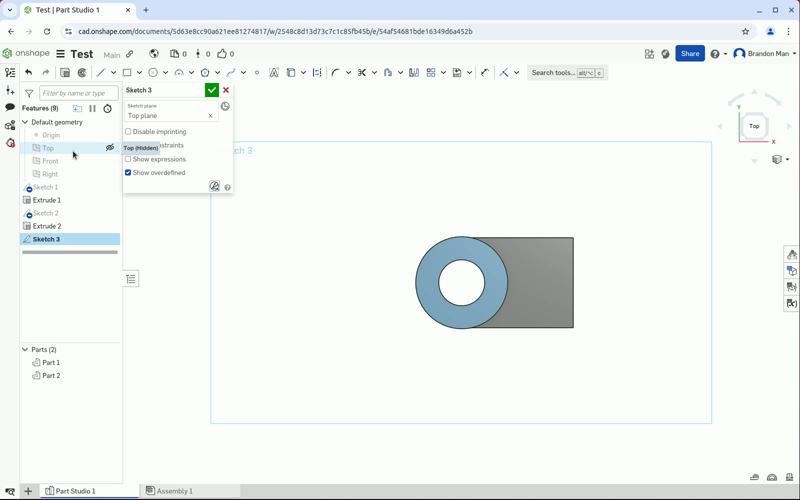
mouse_move(73, 352)
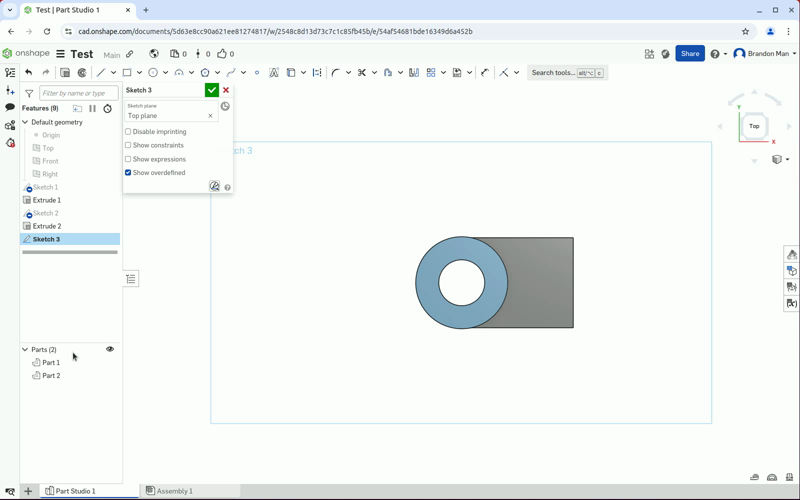
key(y)
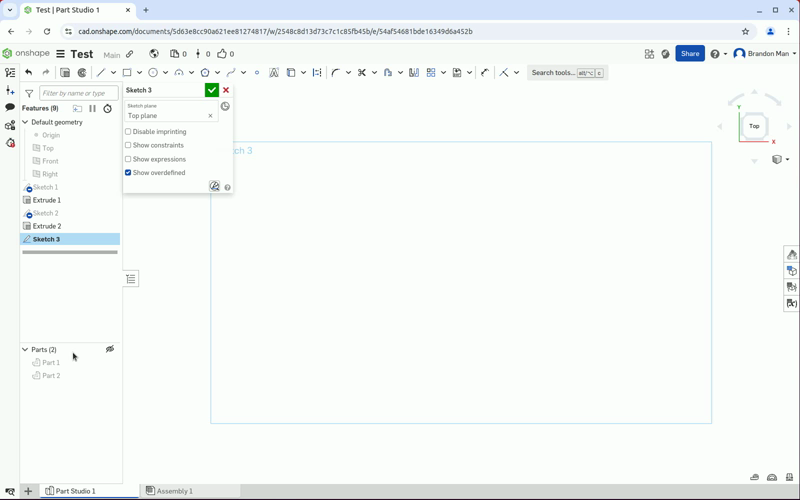
key(c)
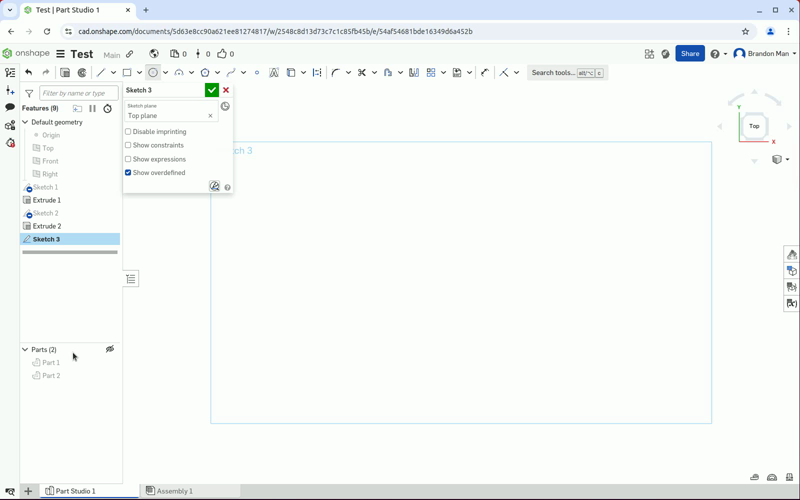
key_down(shift)
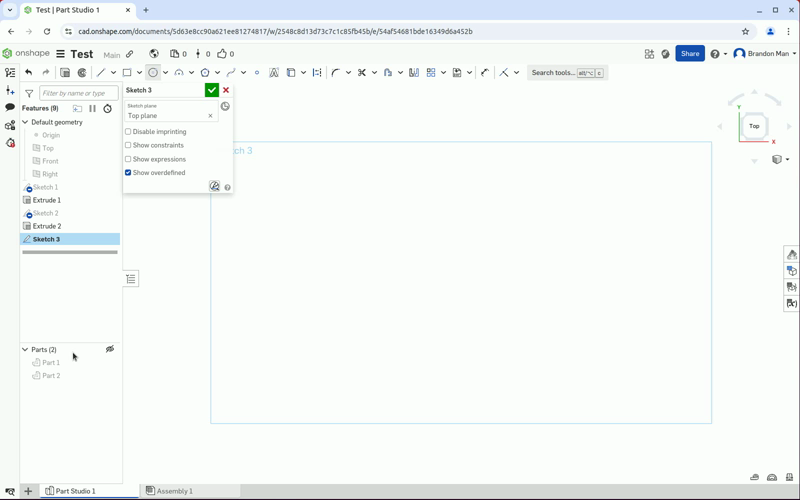
mouse_move(461, 282)
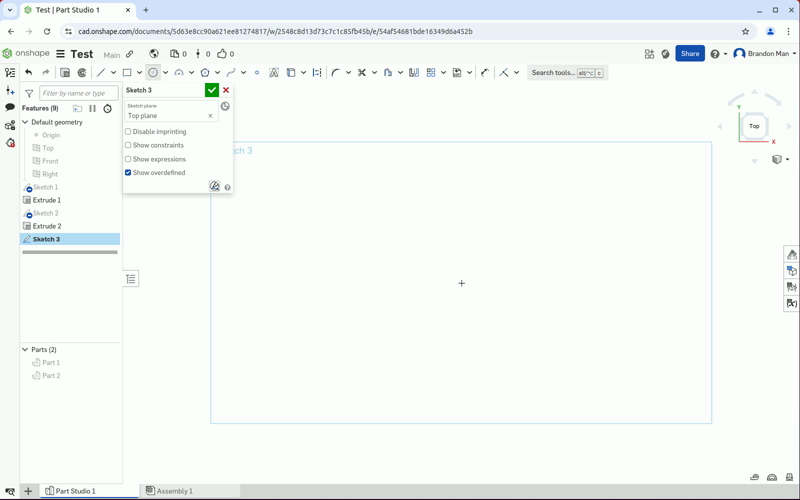
click(461, 282)
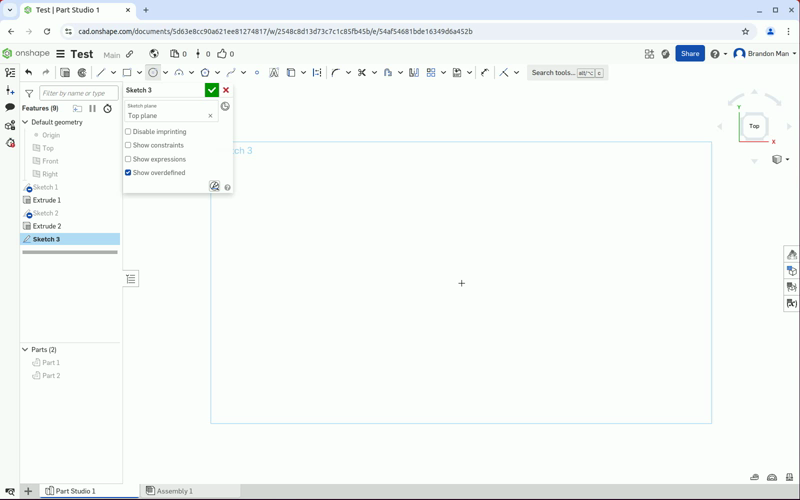
key_up(shift)
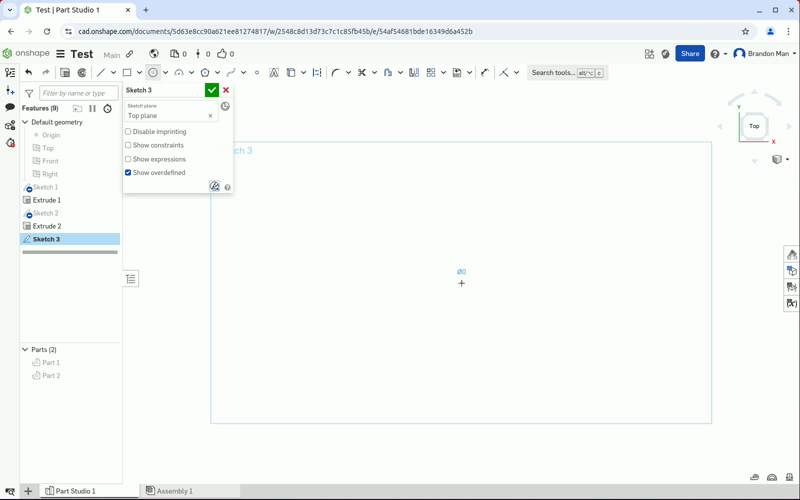
mouse_move(507, 282)
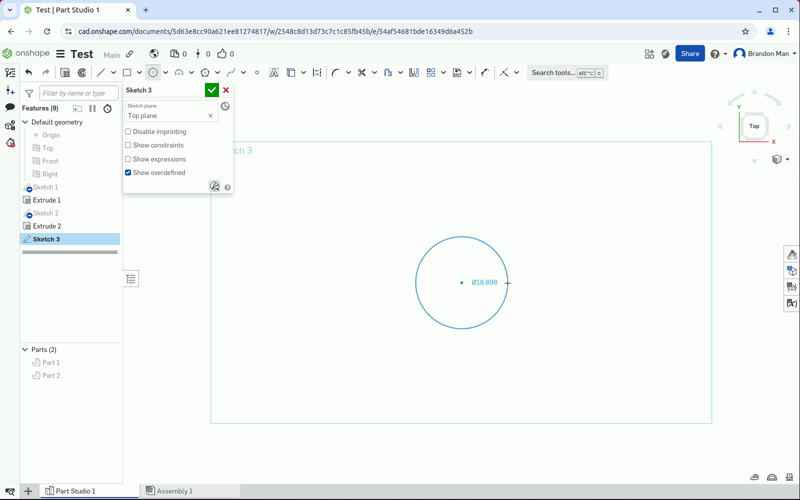
click(507, 282)
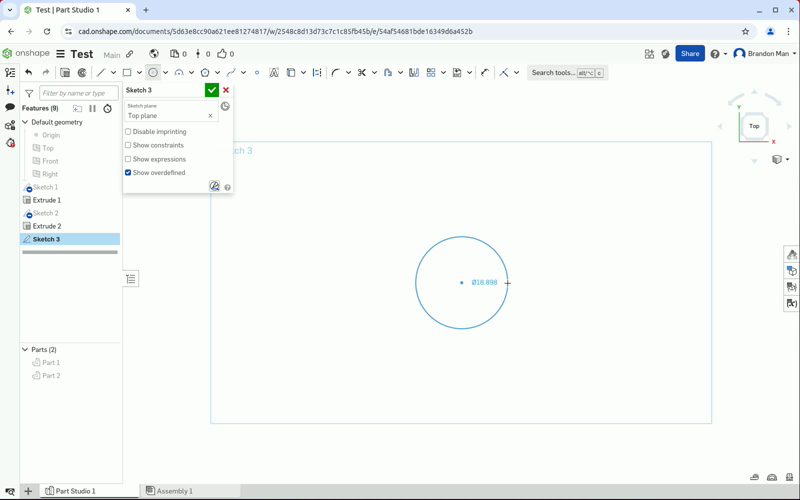
key(esc)
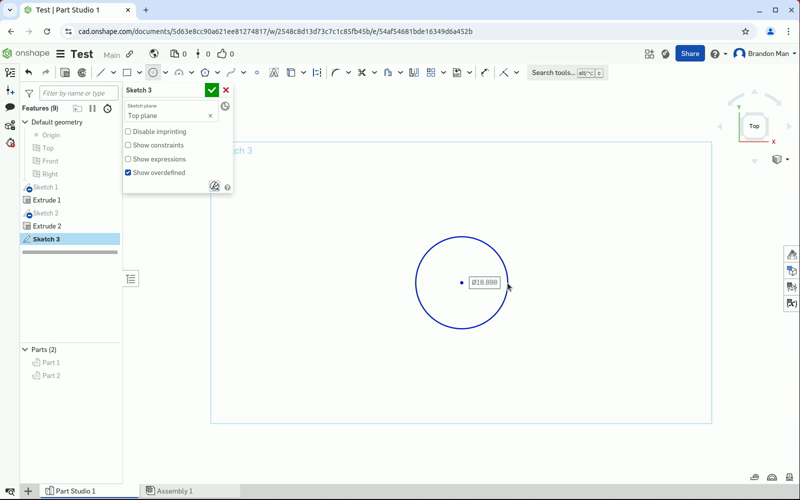
key(c)
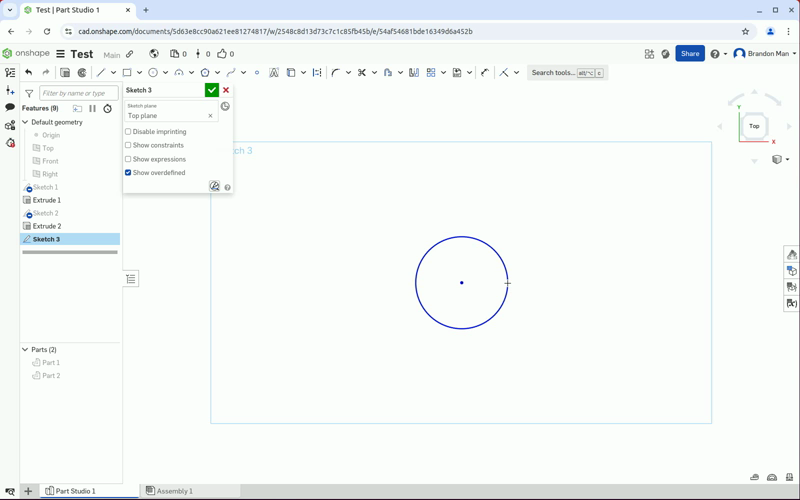
key_down(shift)
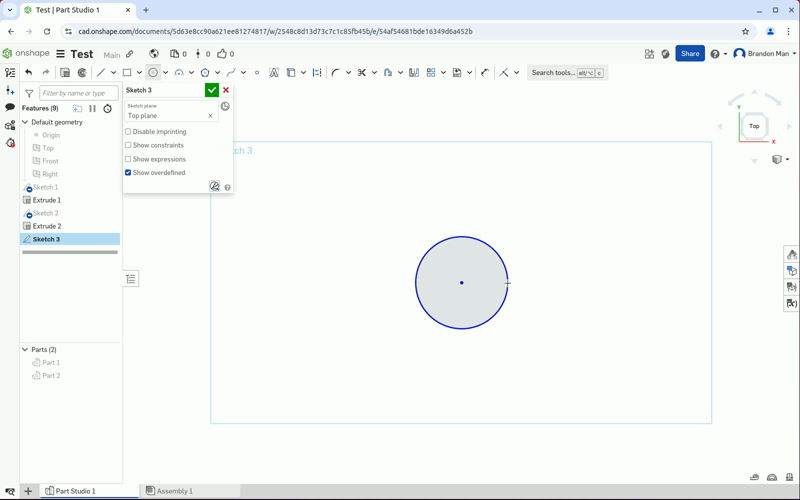
mouse_move(461, 282)
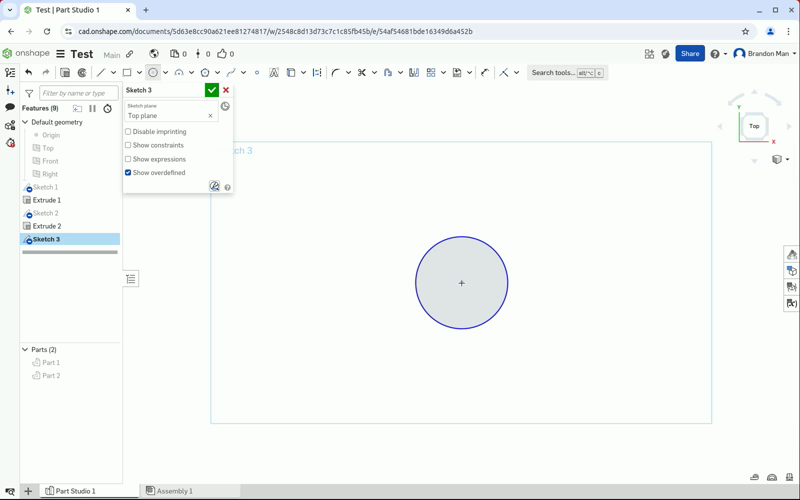
click(461, 282)
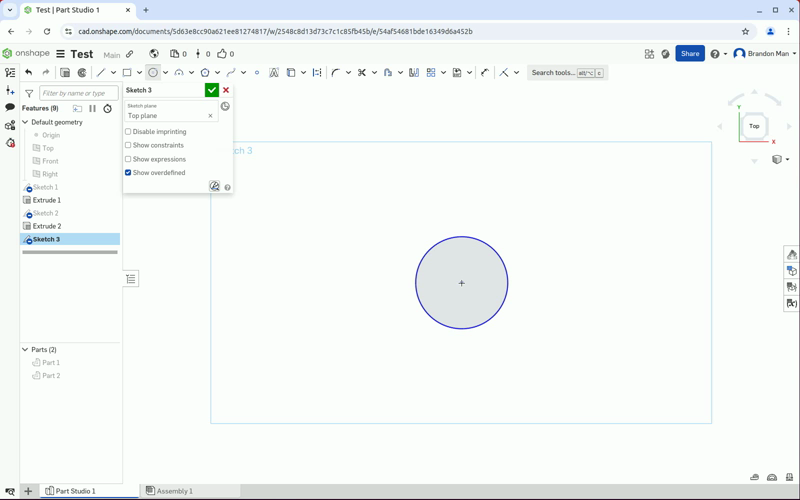
key_up(shift)
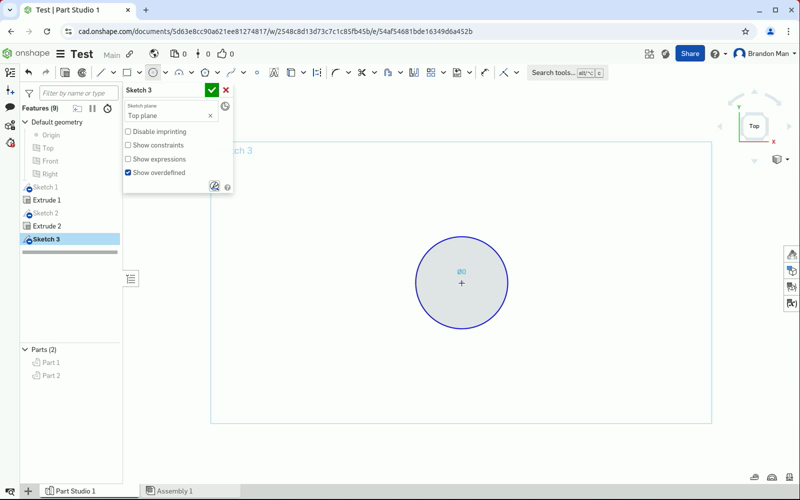
mouse_move(484, 282)
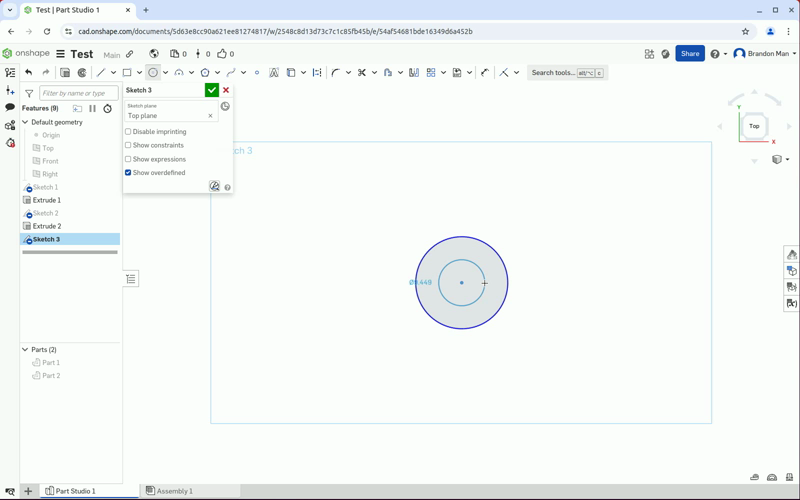
click(484, 282)
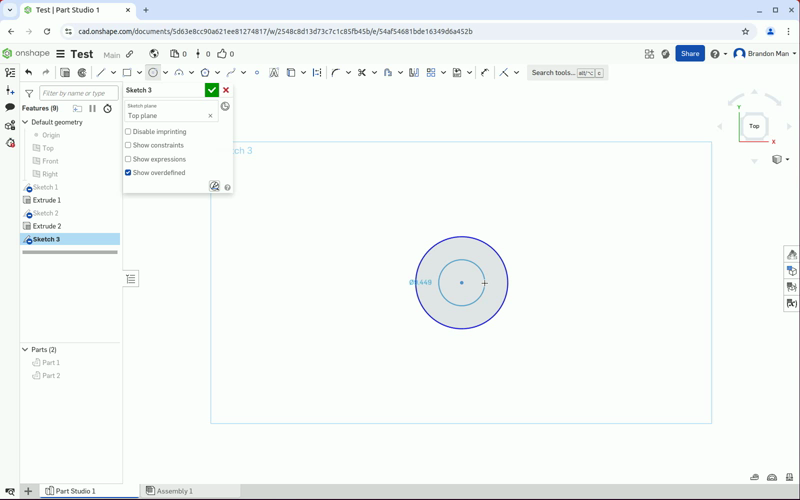
key(esc)
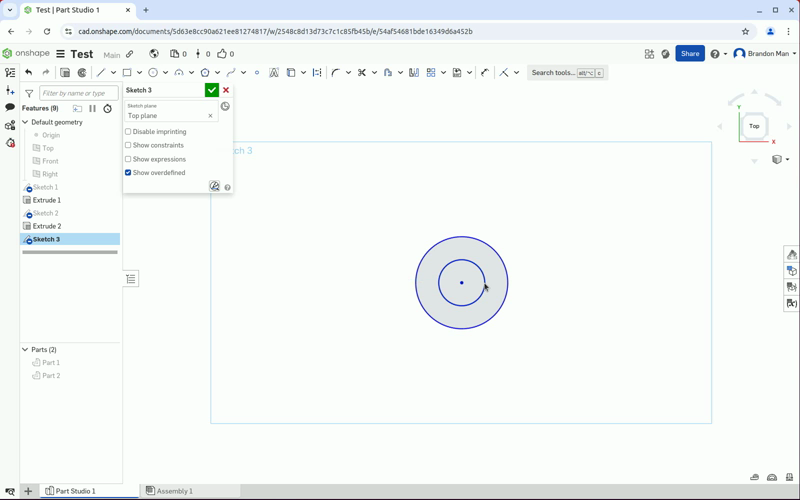
mouse_move(468, 321)
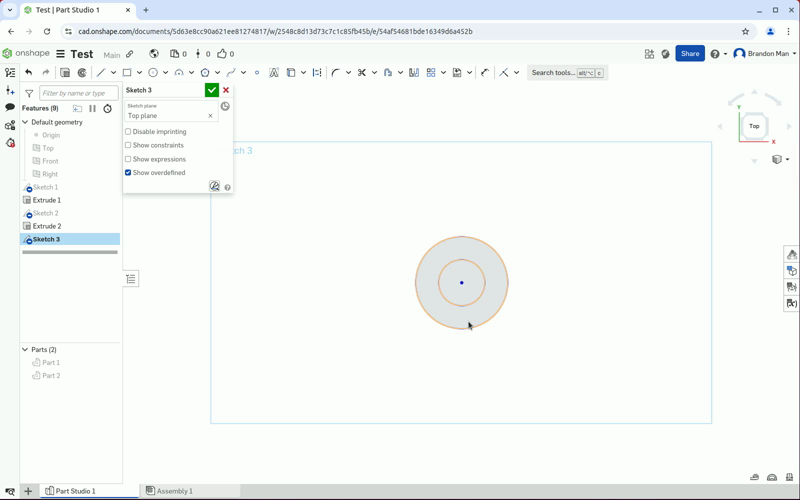
click(468, 321)
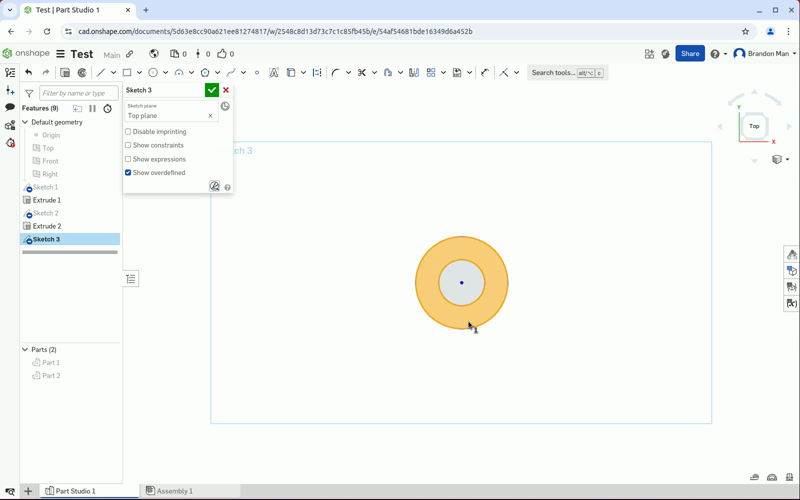
mouse_move(73, 352)
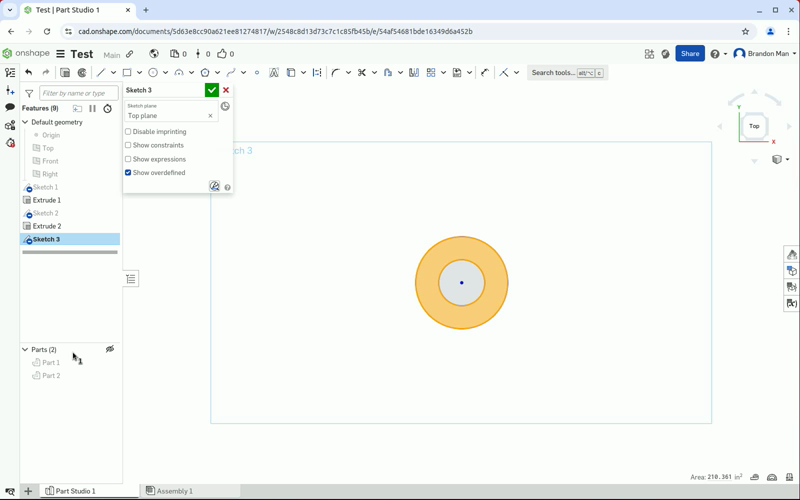
key(shift+y)
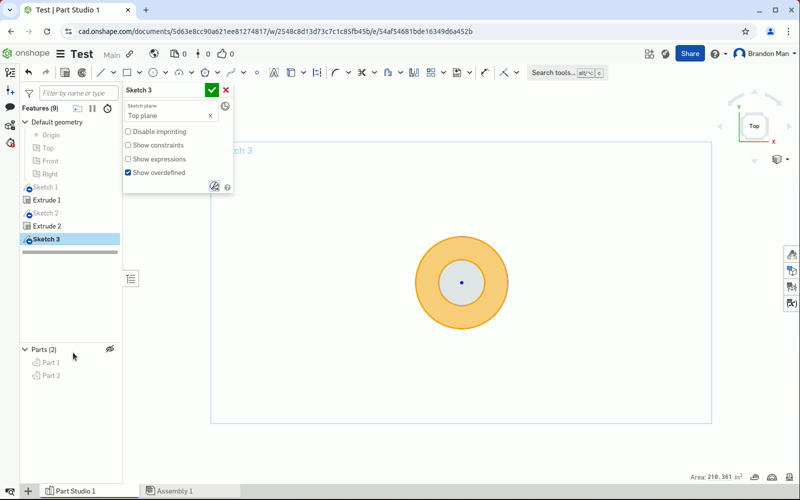
key(shift+e)
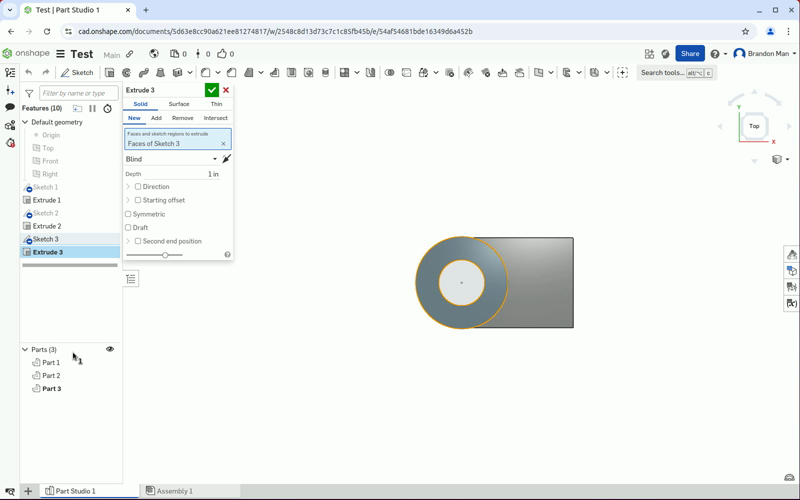
mouse_move(143, 106)
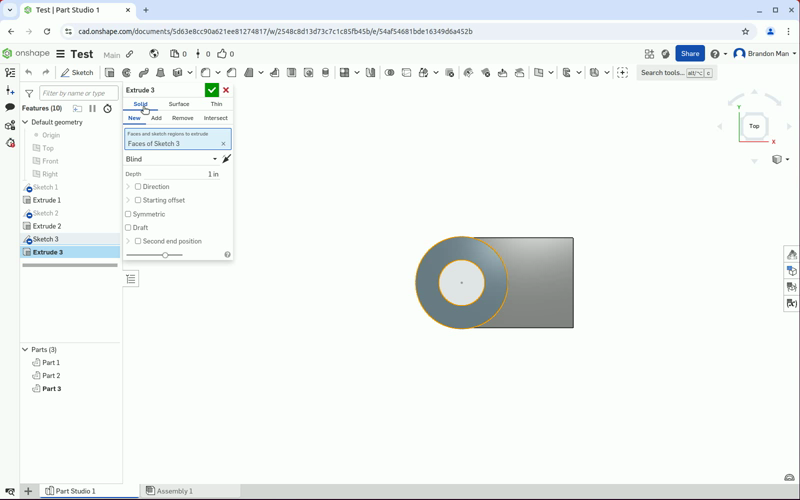
click(143, 106)
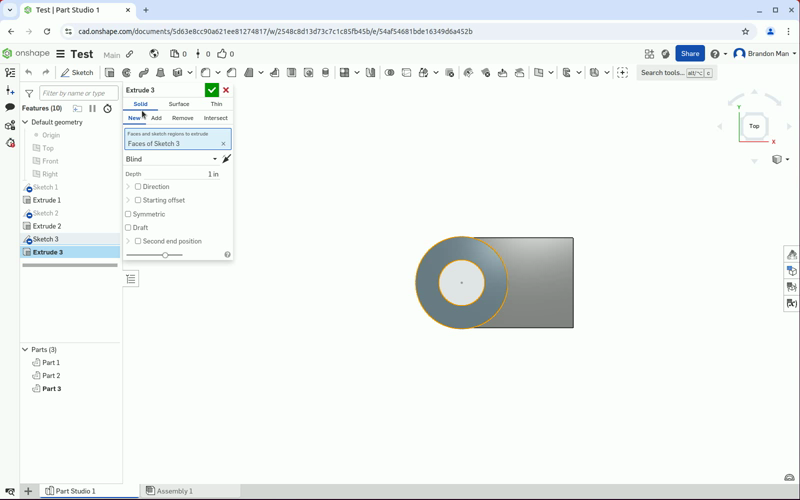
mouse_move(137, 120)
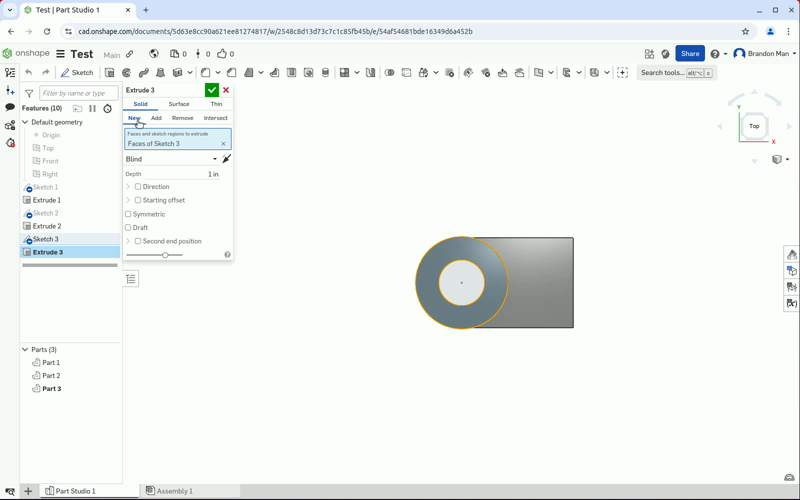
click(137, 120)
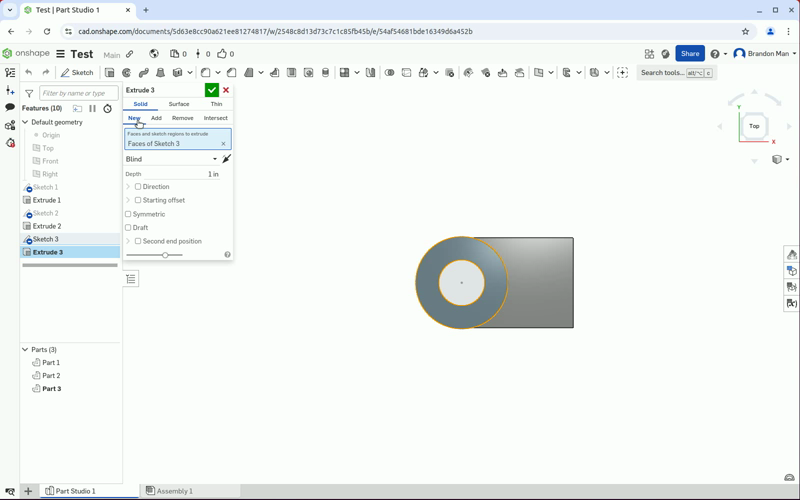
key(tab, 4)
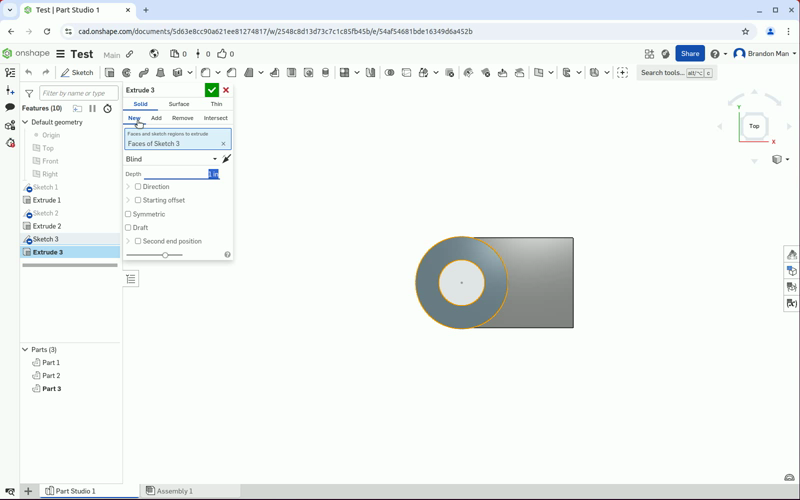
text(13.962)
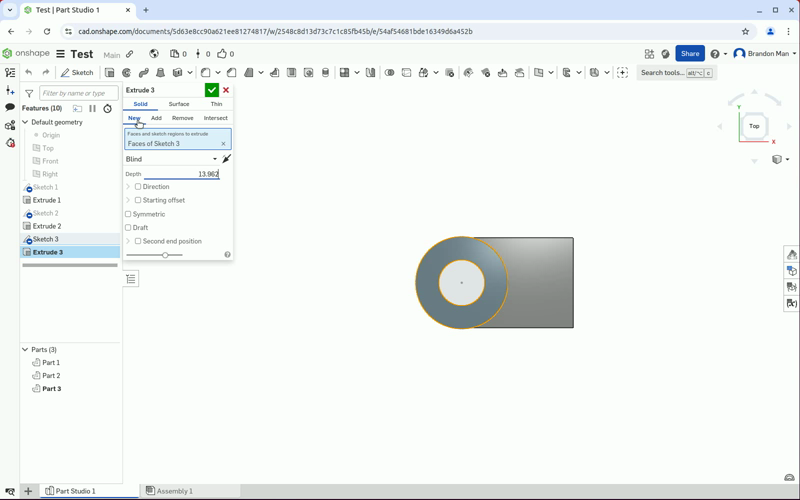
key(tab, 3)
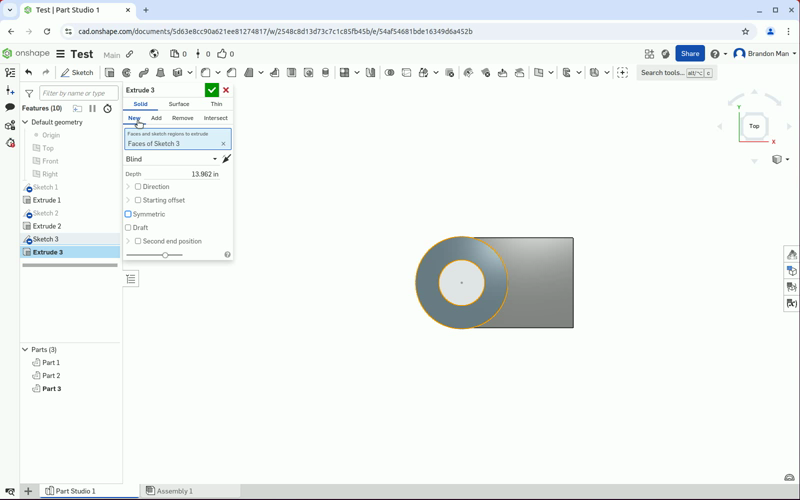
key(space)
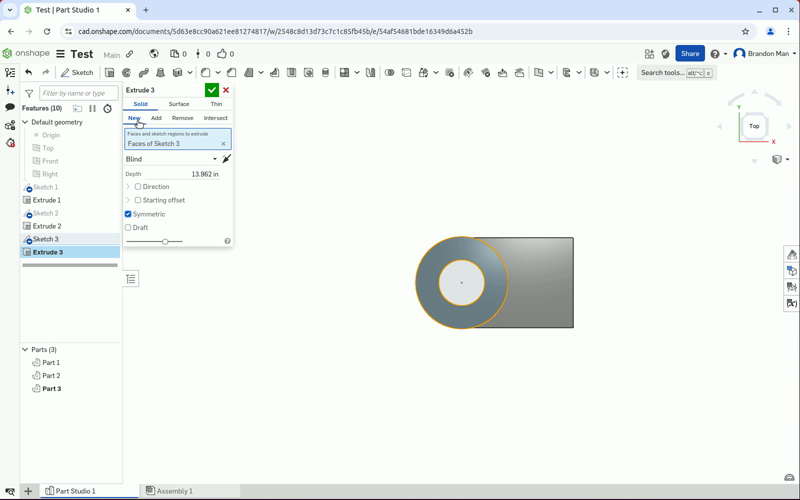
key(enter)
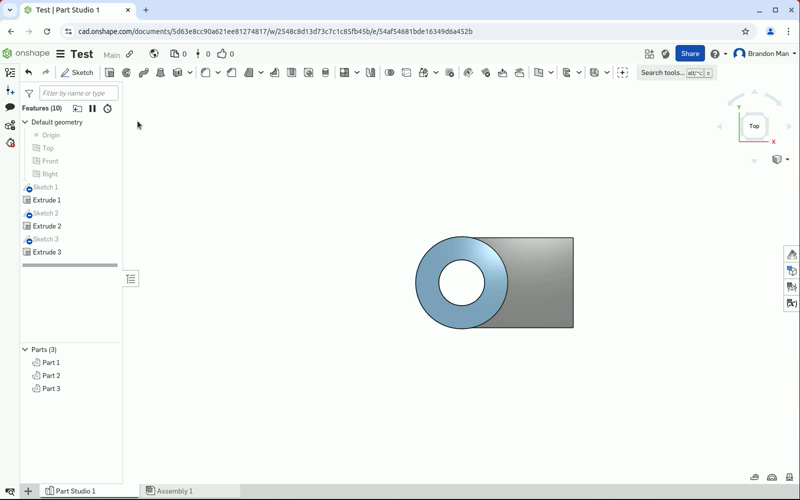
key(shift+h)
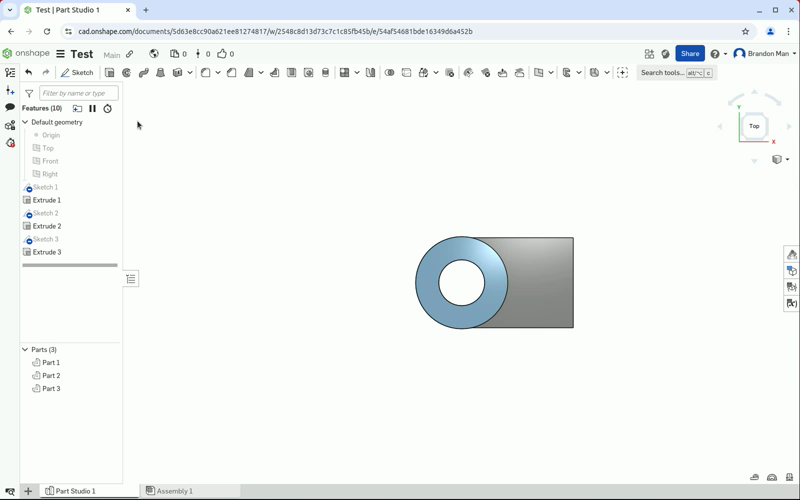
key(shift+h)
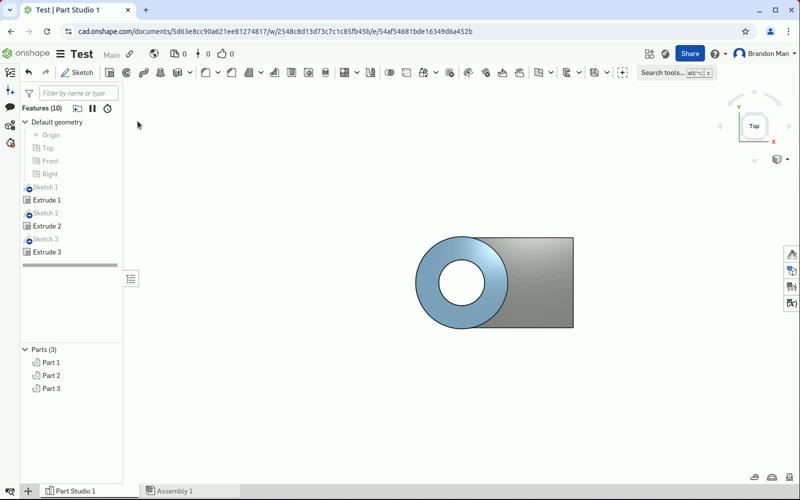
mouse_move(73, 189)
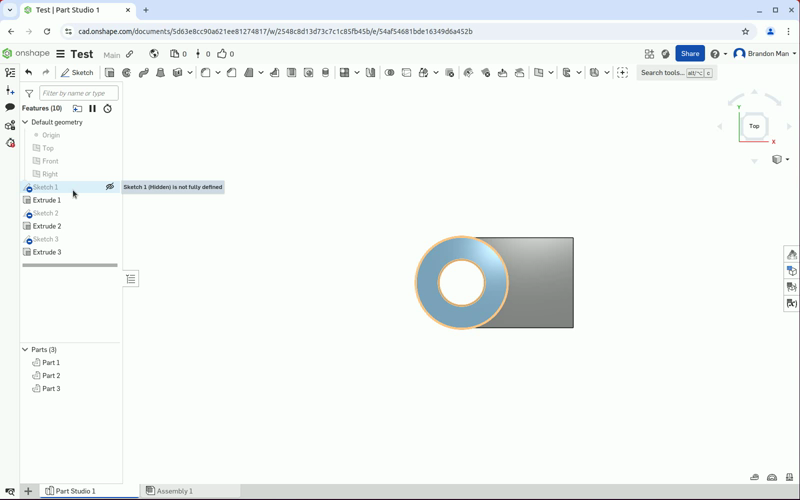
click(73, 189)
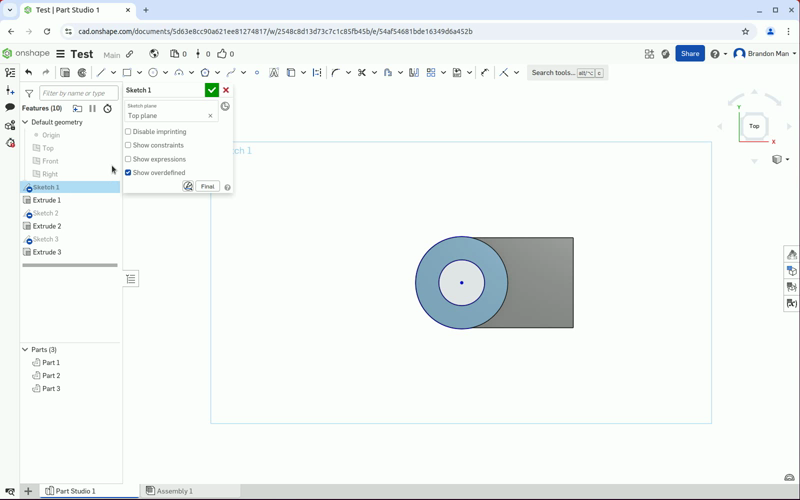
mouse_move(229, 92)
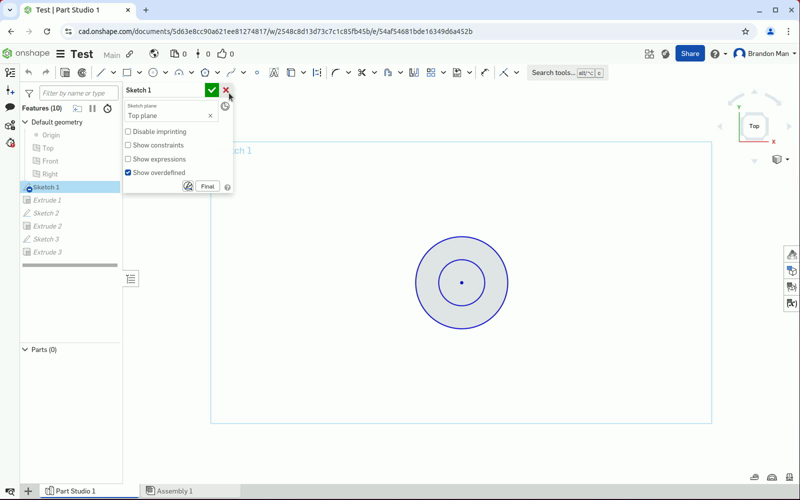
click(229, 92)
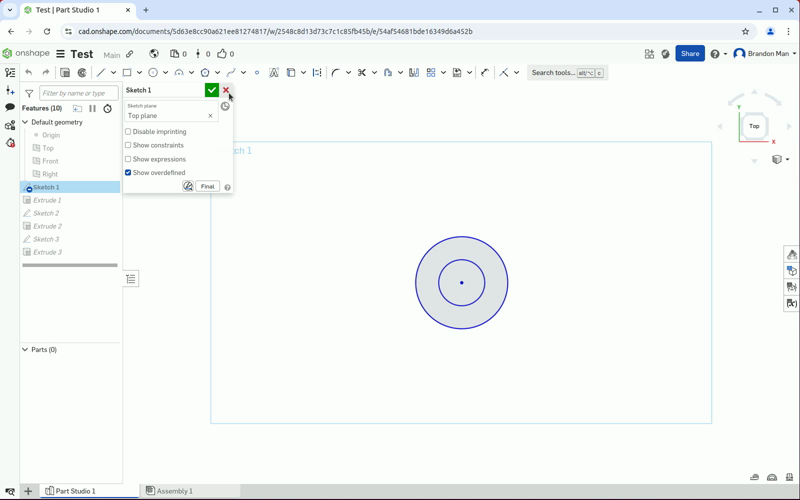
key(shift+s)
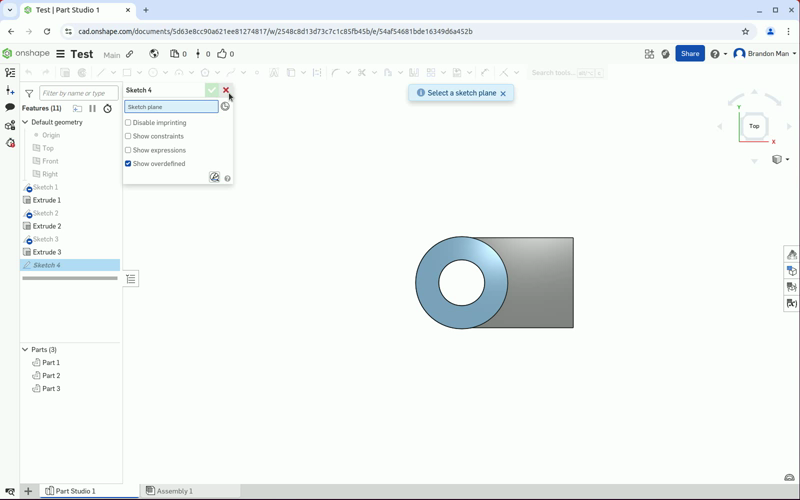
mouse_move(73, 150)
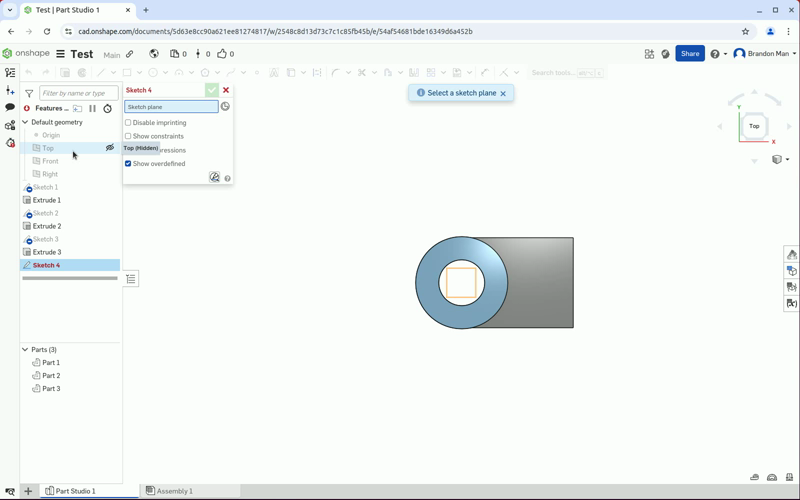
click(73, 150)
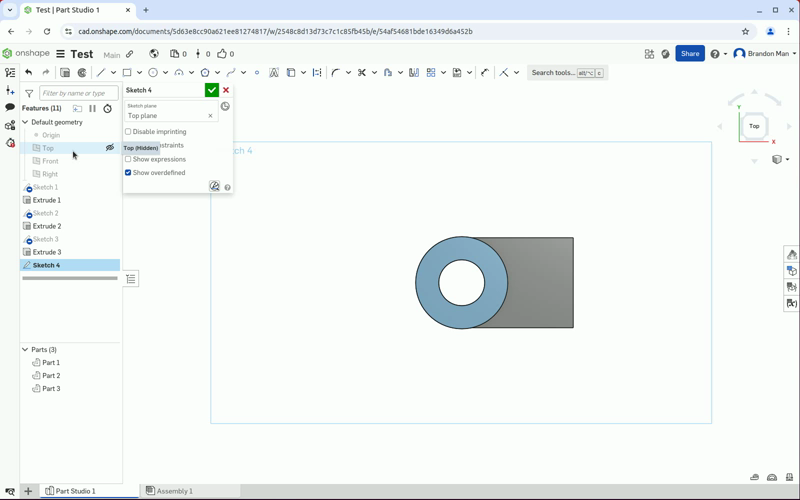
mouse_move(73, 352)
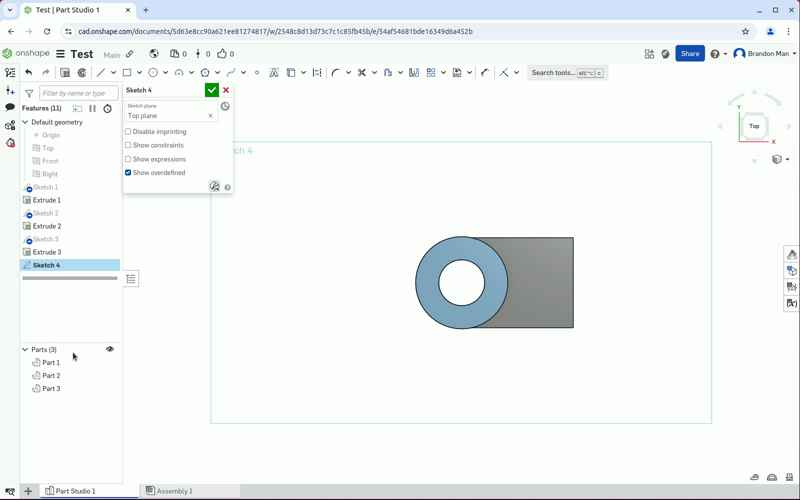
key(y)
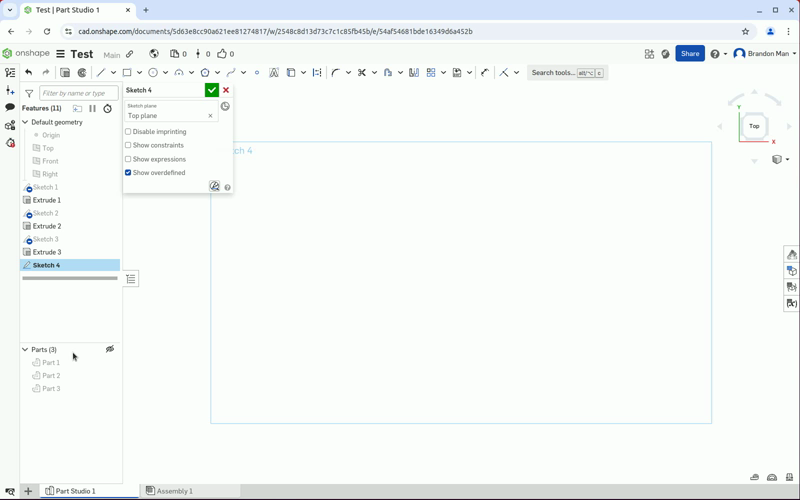
key(l)
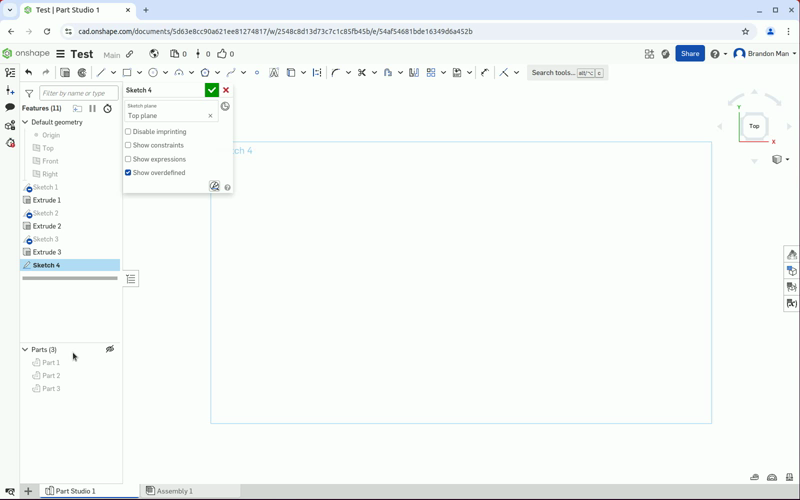
key_down(shift)
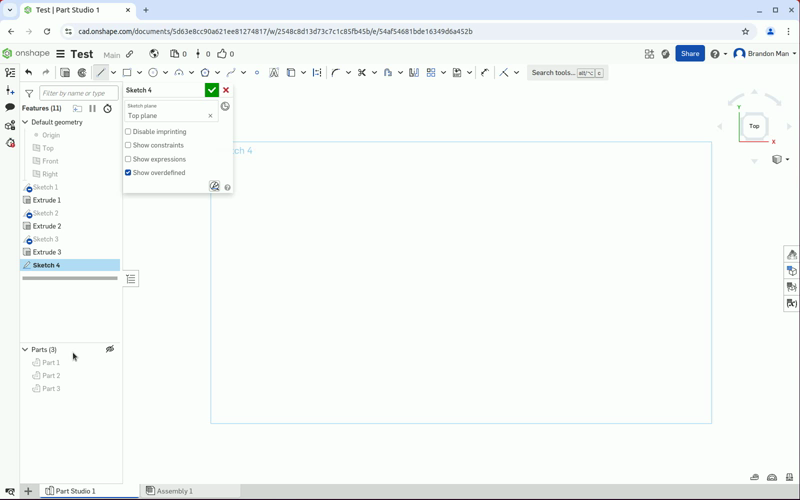
mouse_move(528, 327)
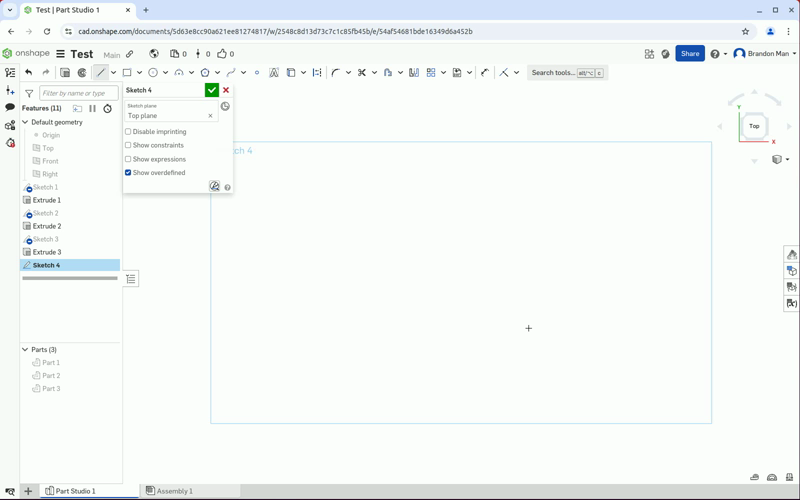
click(528, 327)
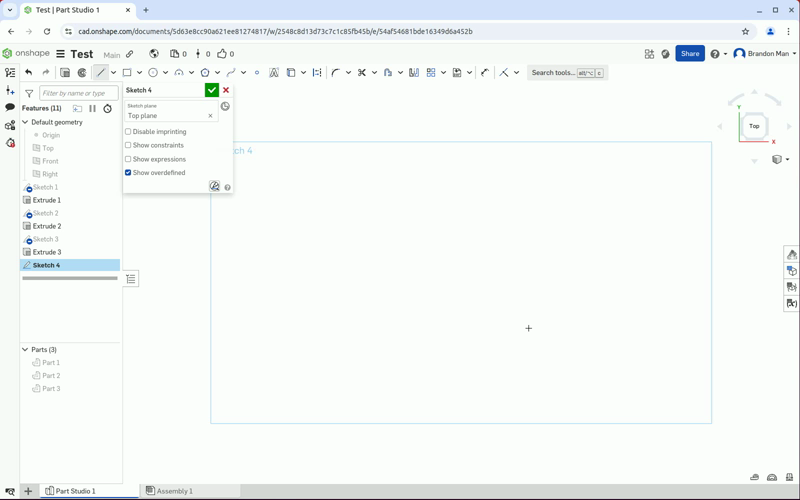
key_up(shift)
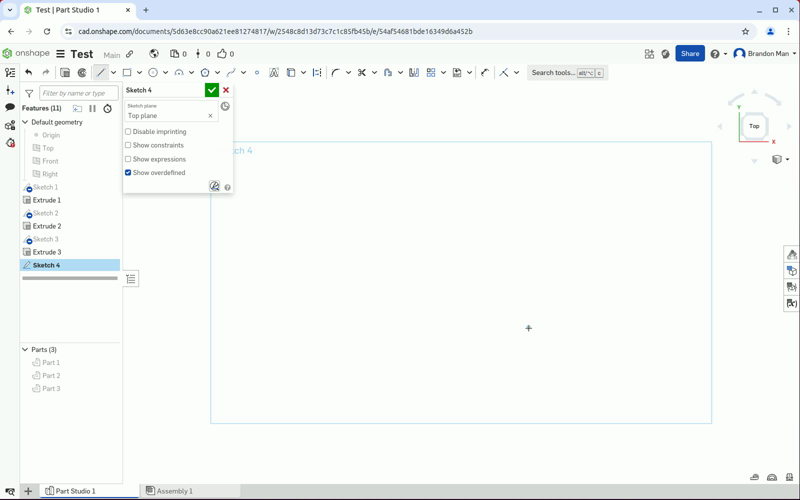
key_down(shift)
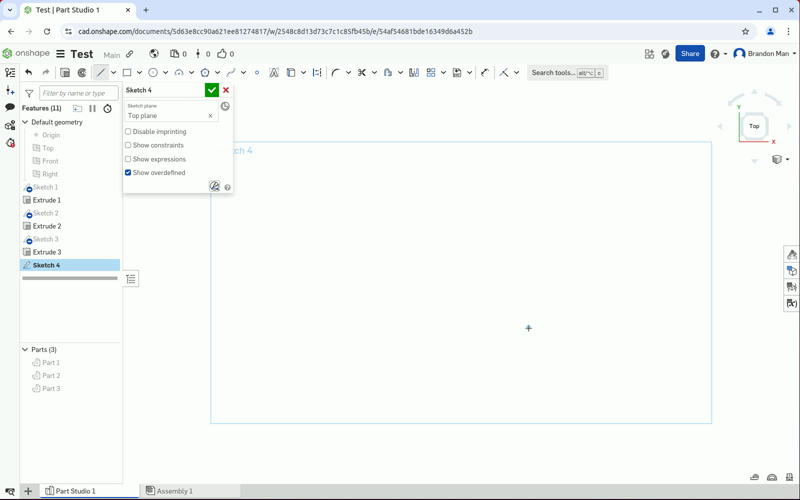
mouse_move(558, 327)
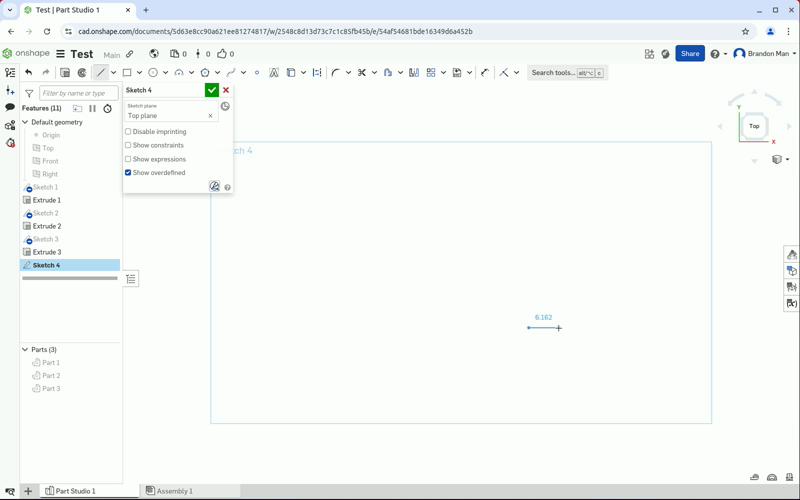
mouse_move(573, 327)
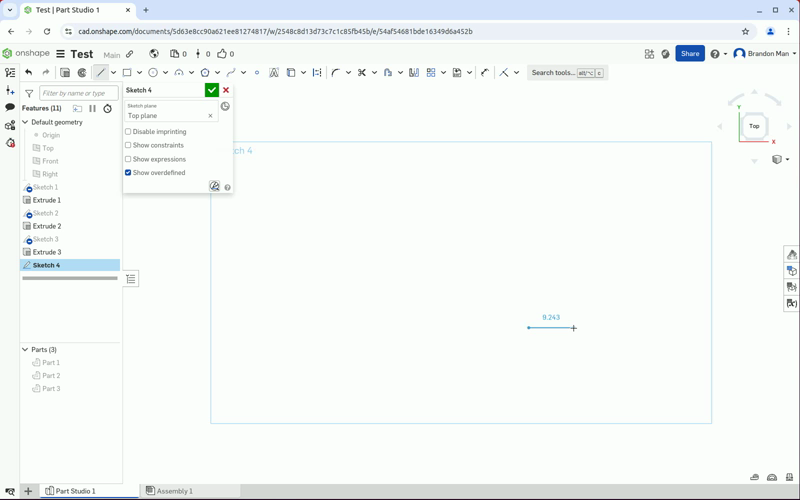
click(573, 327)
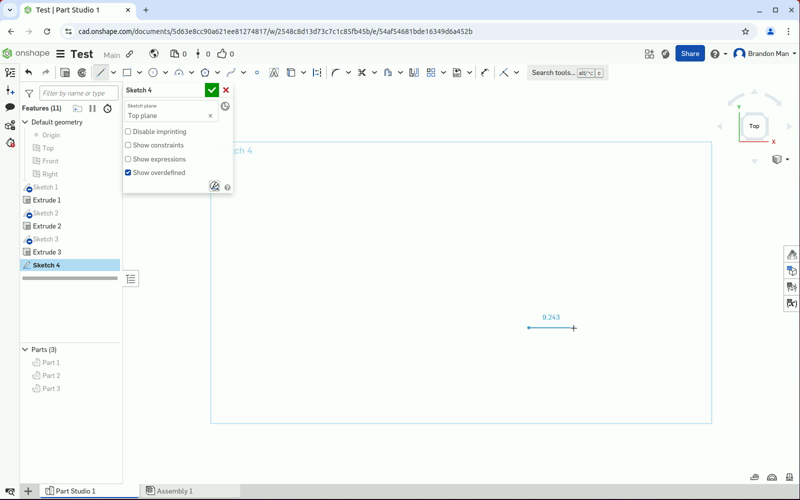
key_up(shift)
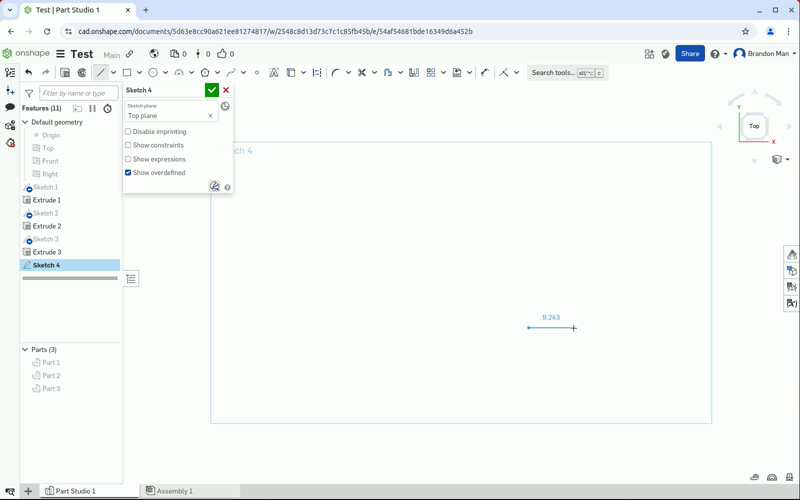
key_down(shift)
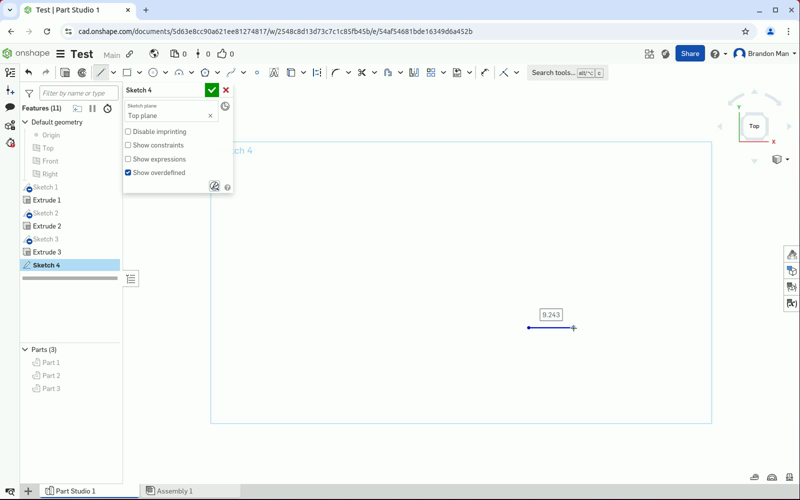
mouse_move(589, 327)
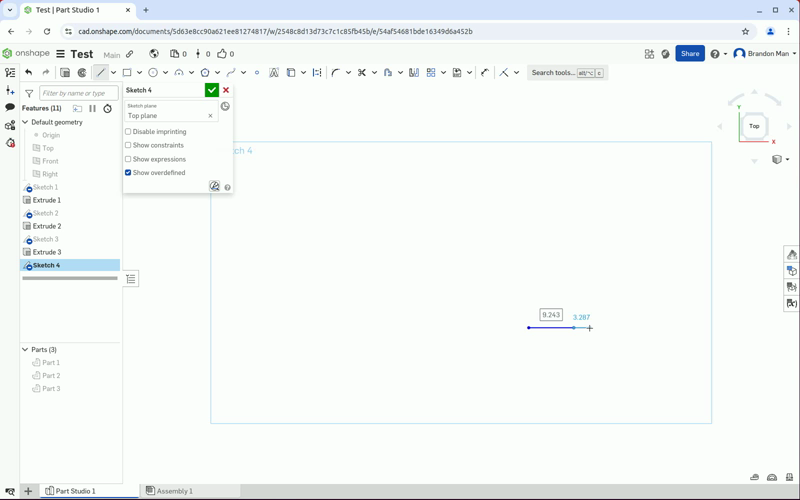
mouse_move(573, 282)
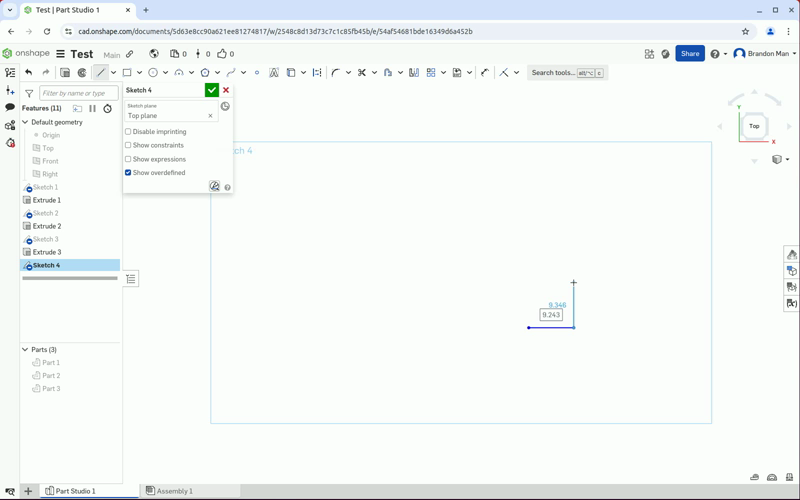
click(573, 282)
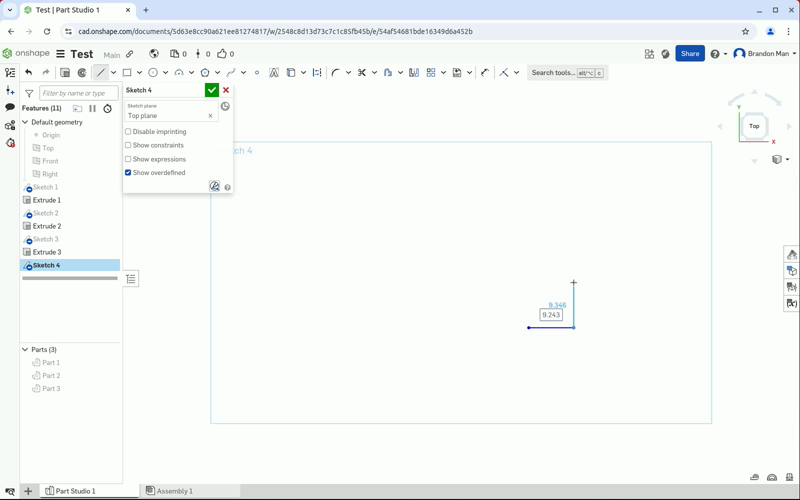
key_up(shift)
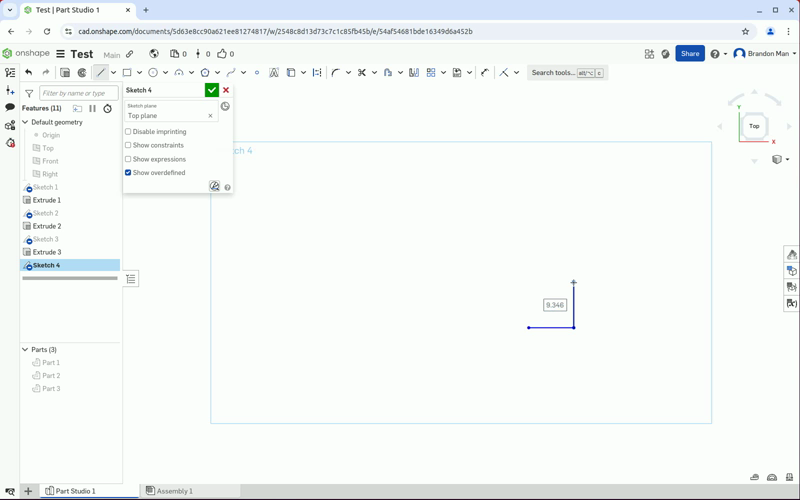
key_down(shift)
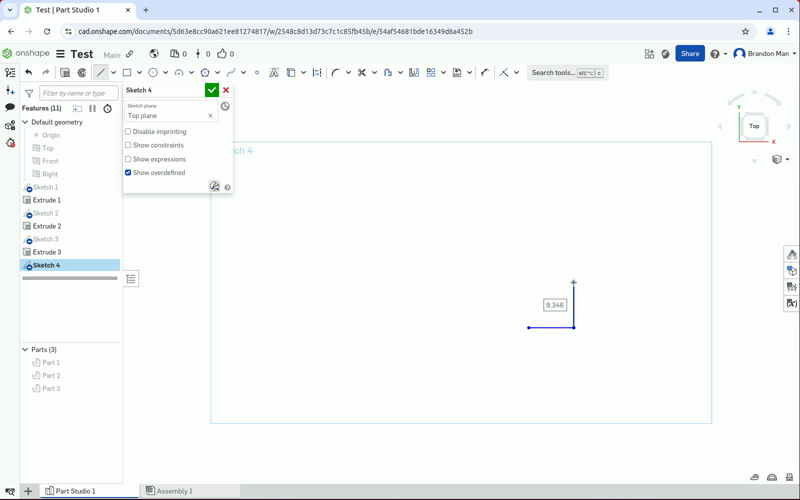
mouse_move(528, 327)
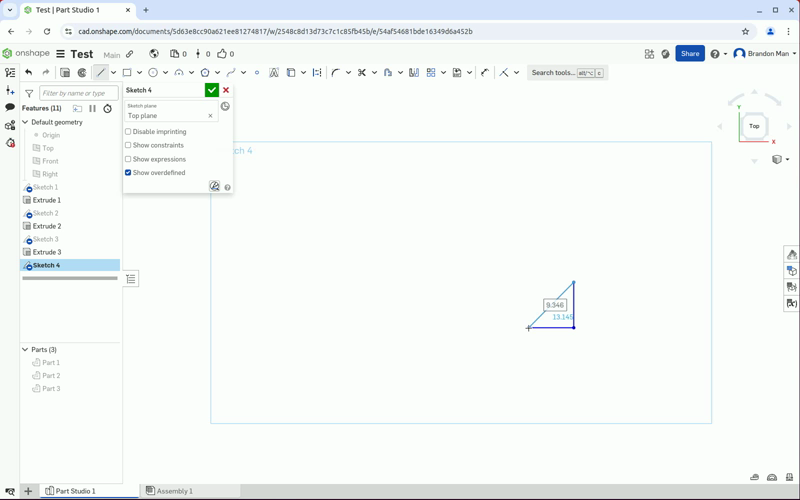
key_up(shift)
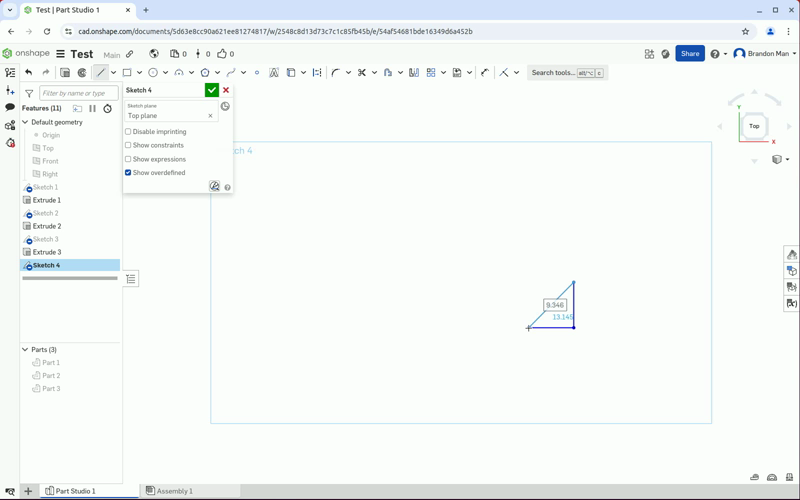
click(528, 327)
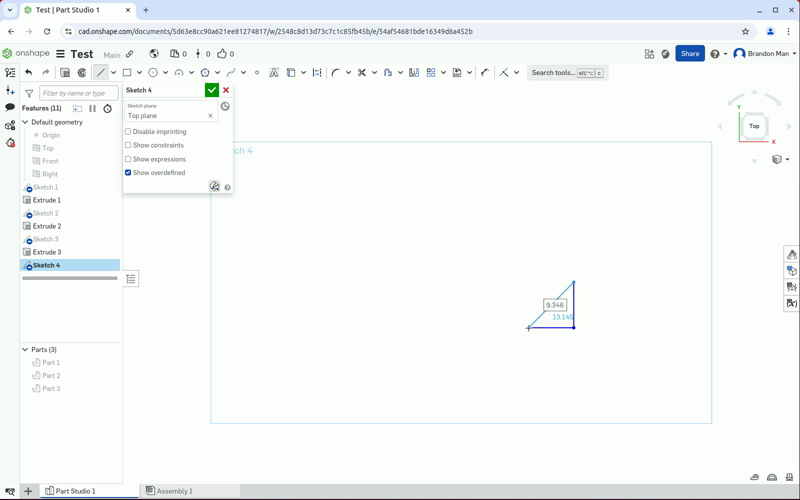
key(esc)
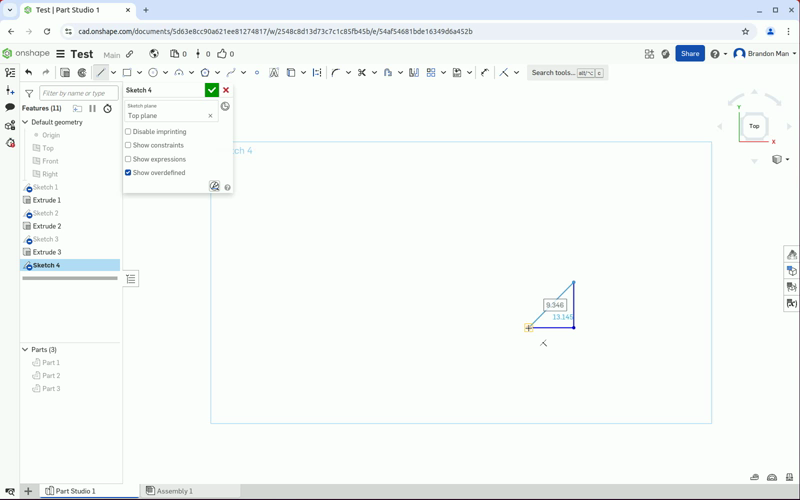
mouse_move(572, 313)
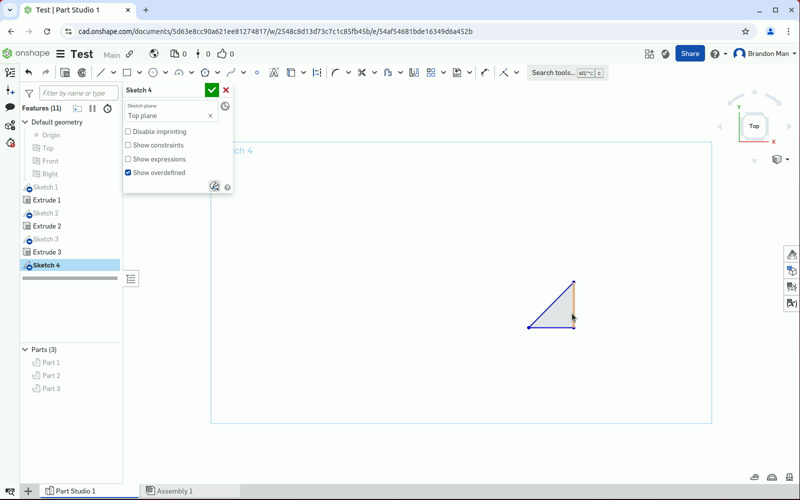
scroll(6)
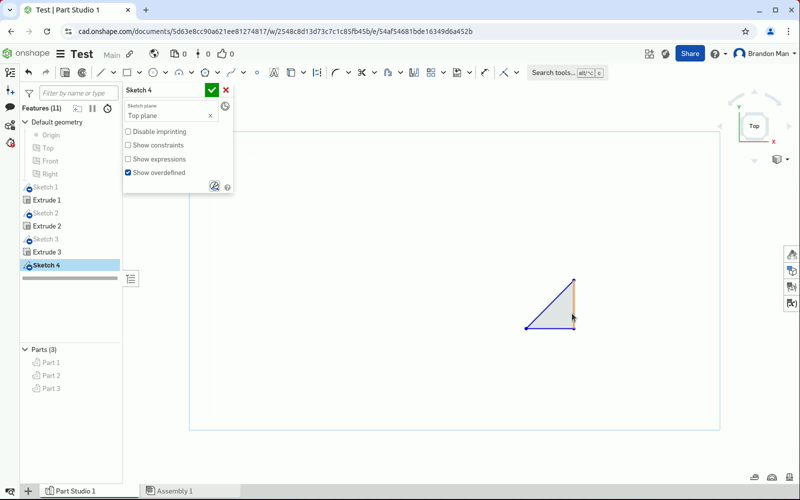
scroll(6)
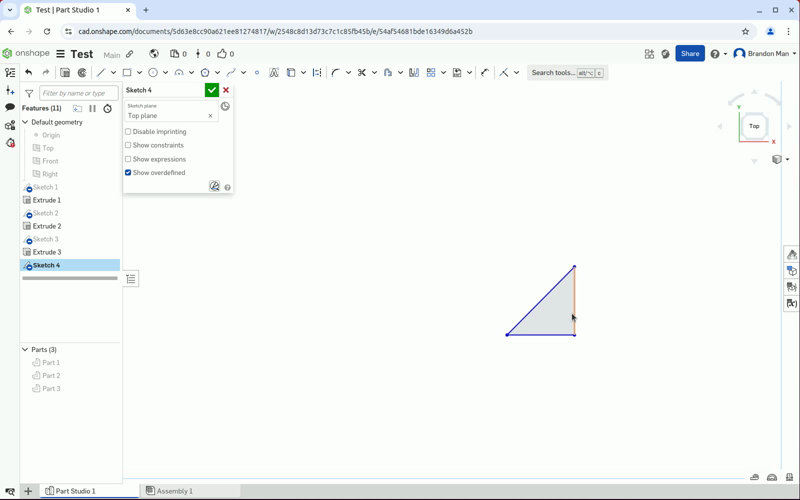
scroll(6)
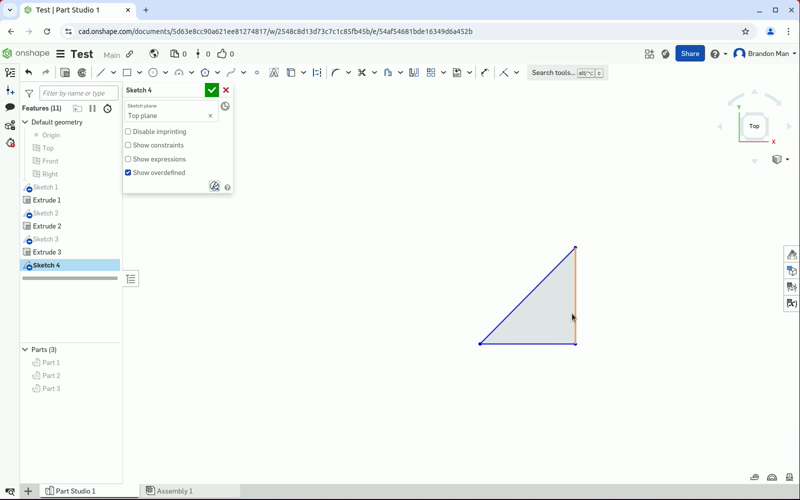
scroll(6)
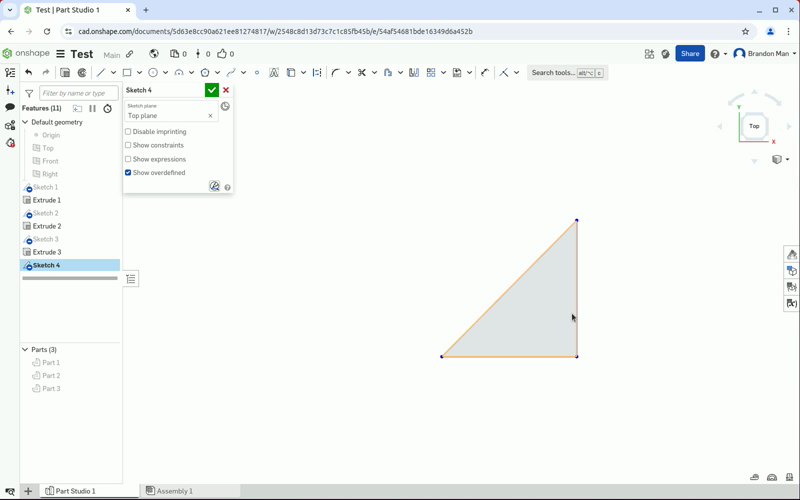
scroll(6)
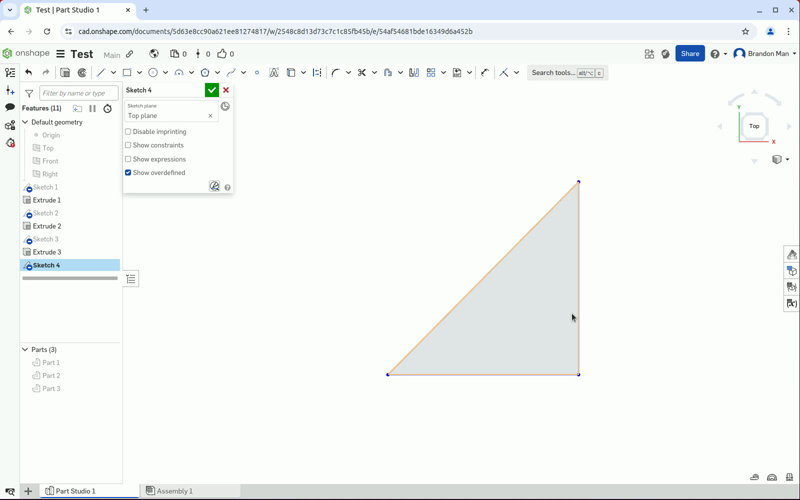
scroll(6)
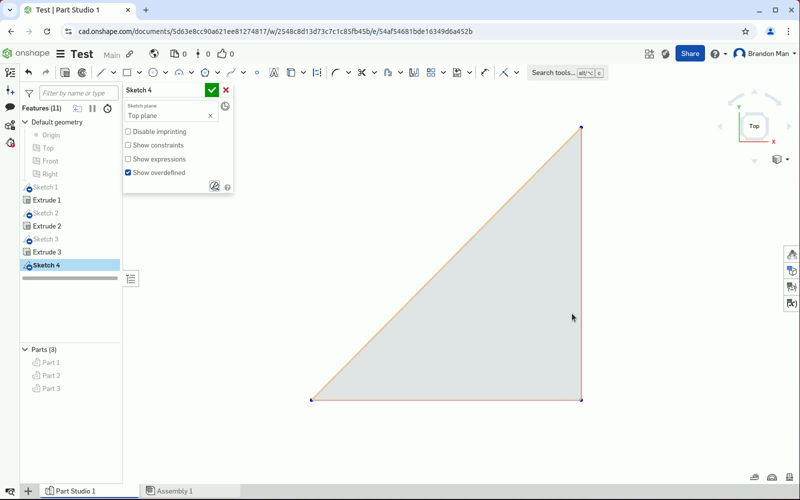
scroll(6)
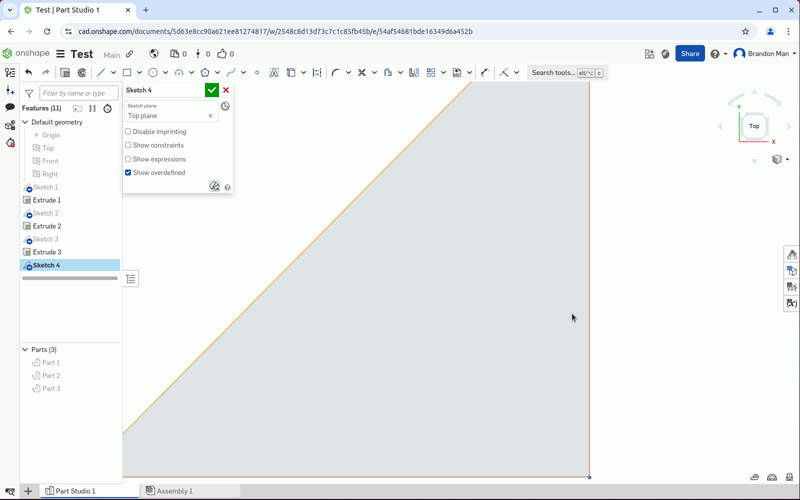
click(572, 313)
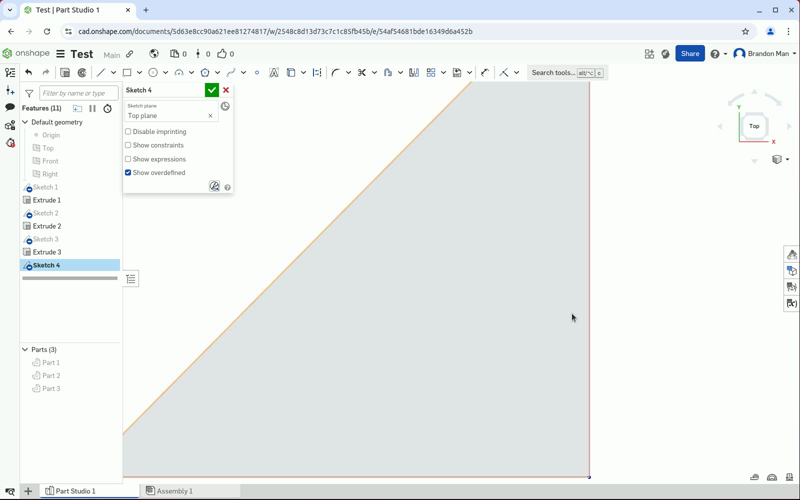
scroll(-6)
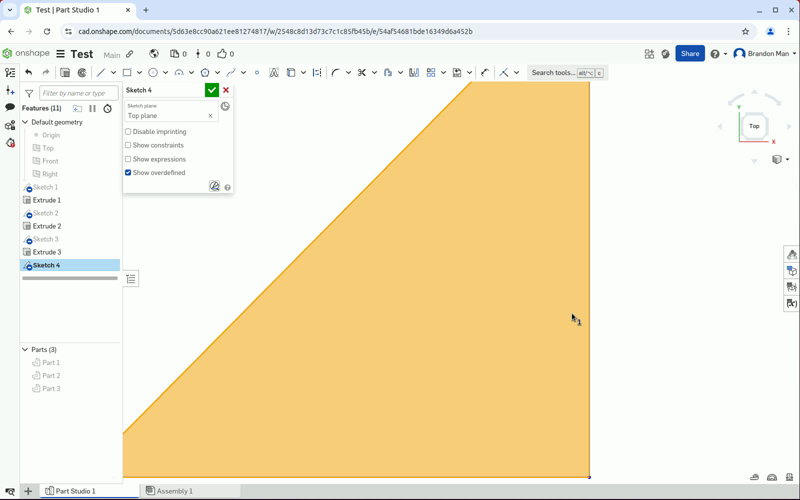
scroll(-6)
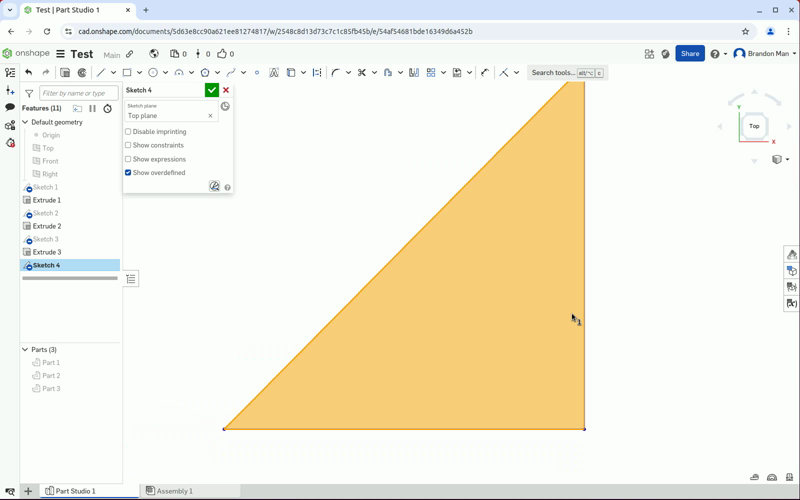
scroll(-6)
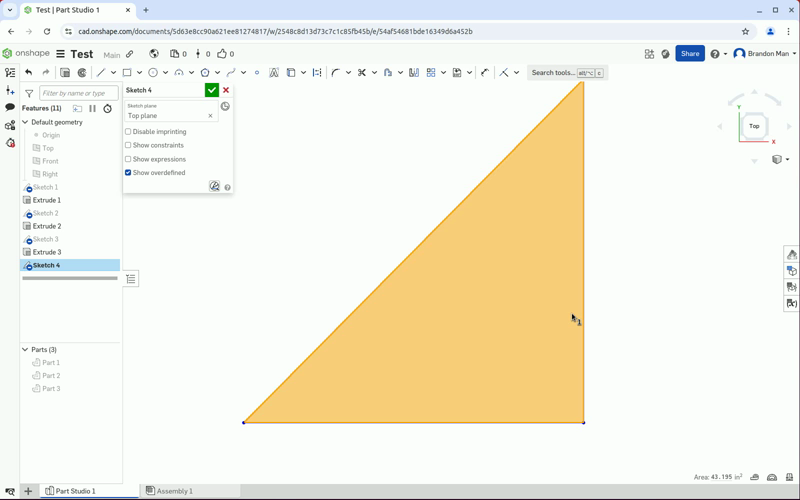
scroll(-6)
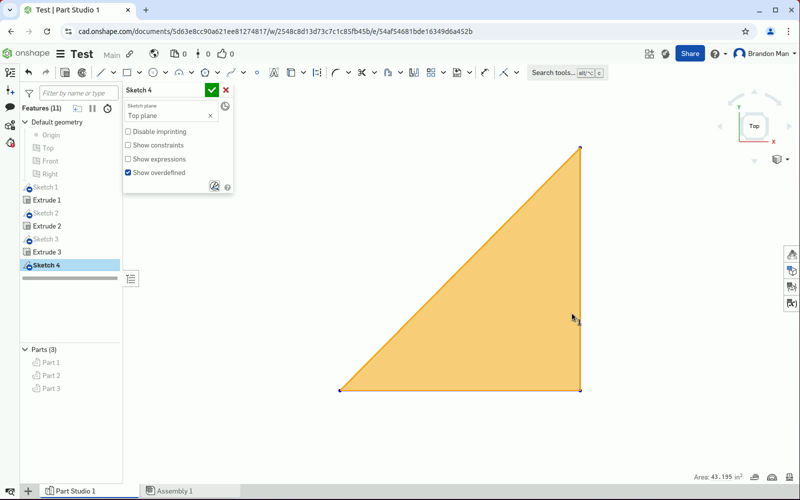
scroll(-6)
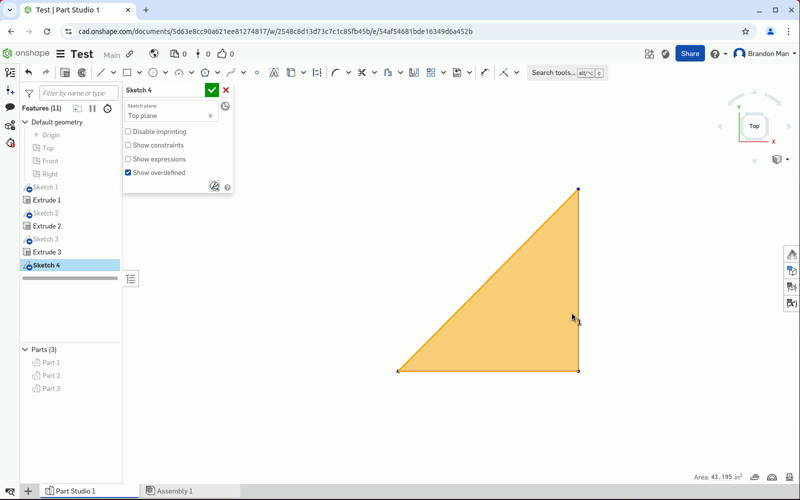
scroll(-6)
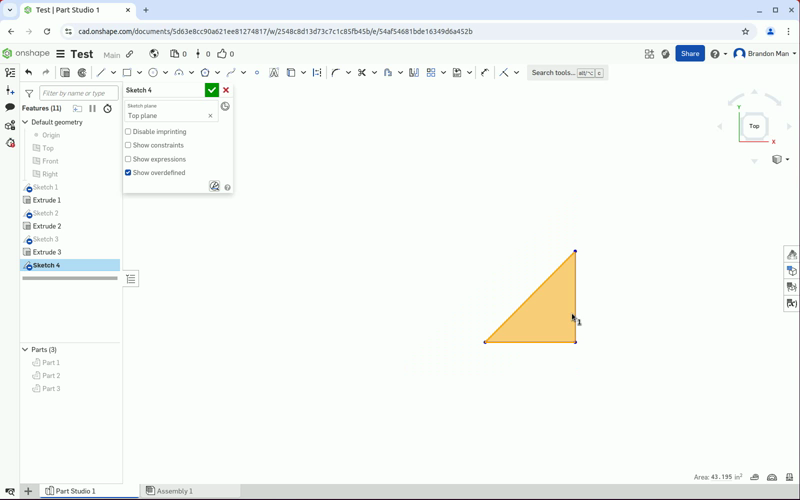
scroll(-6)
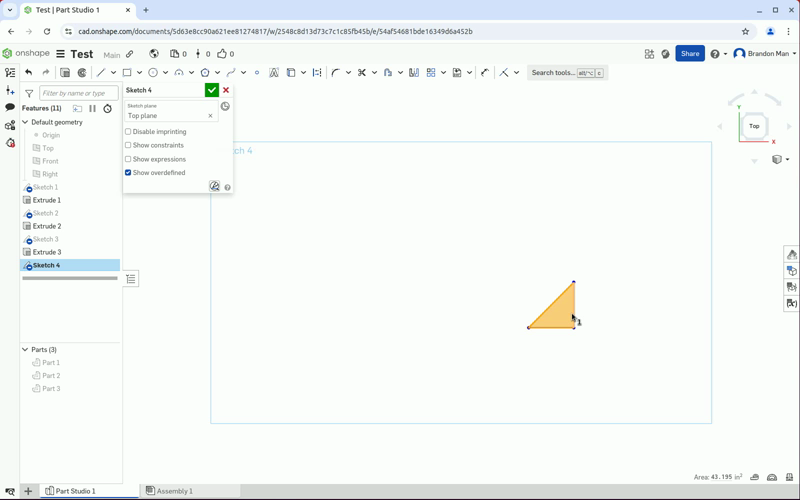
mouse_move(73, 352)
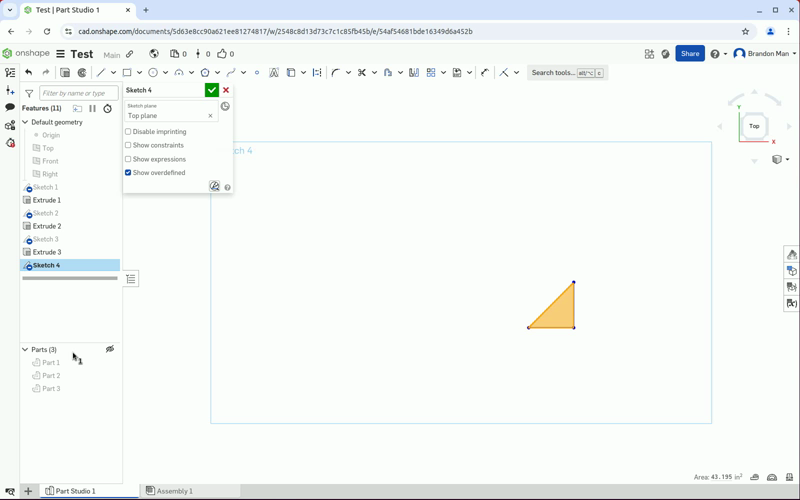
key(shift+y)
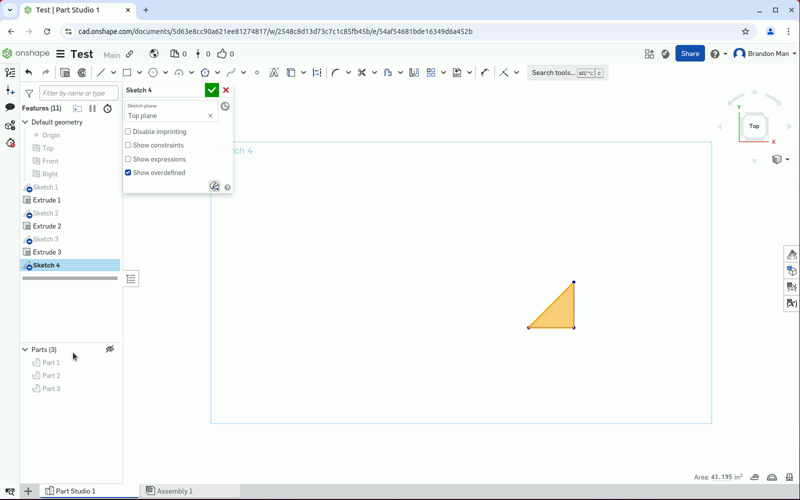
key(shift+e)
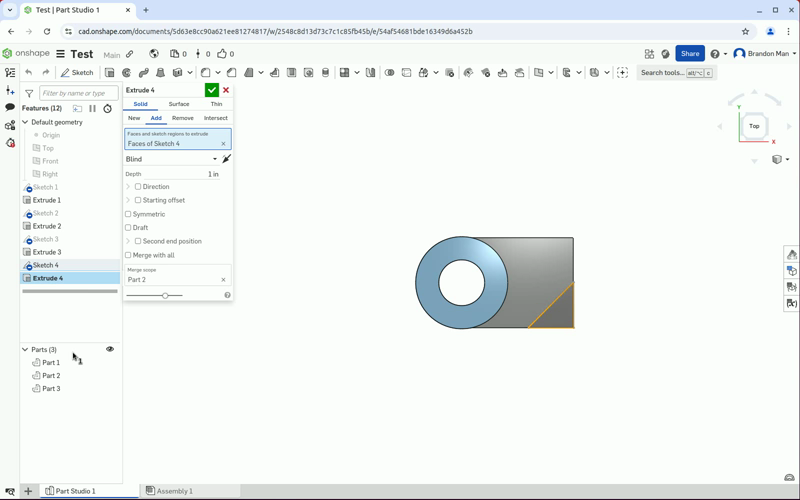
mouse_move(143, 106)
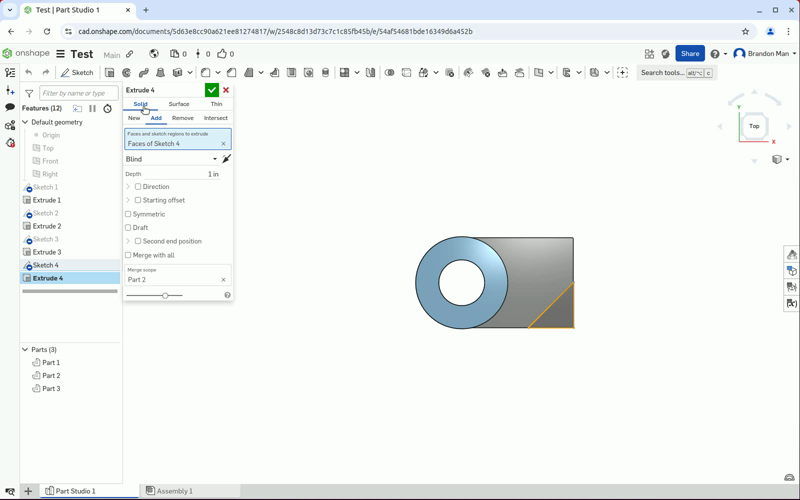
click(143, 106)
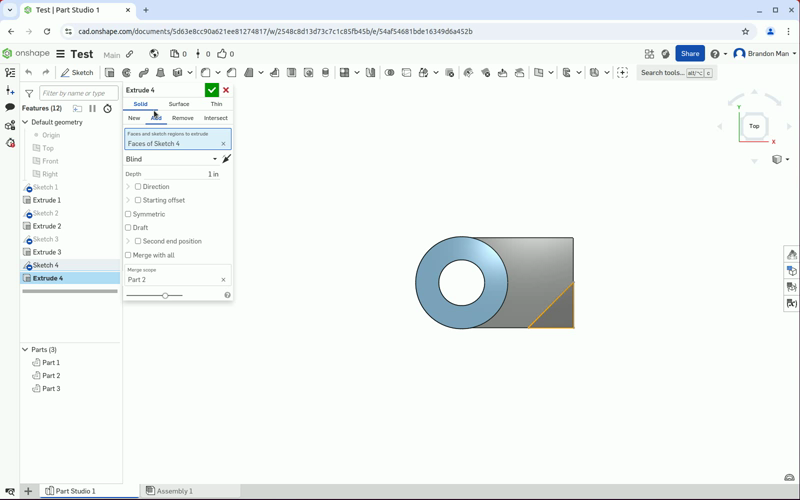
mouse_move(186, 120)
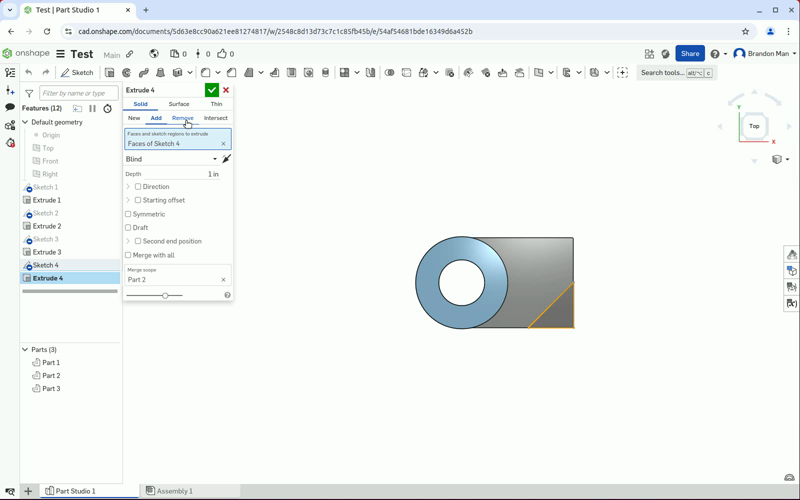
click(186, 120)
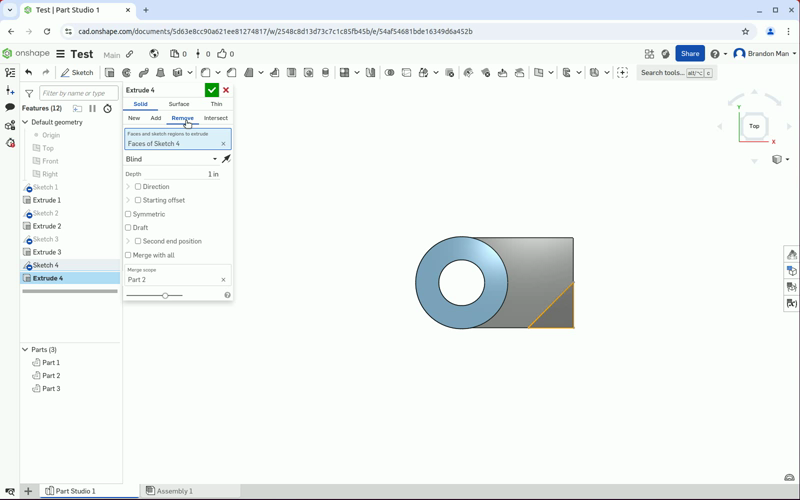
key(tab, 4)
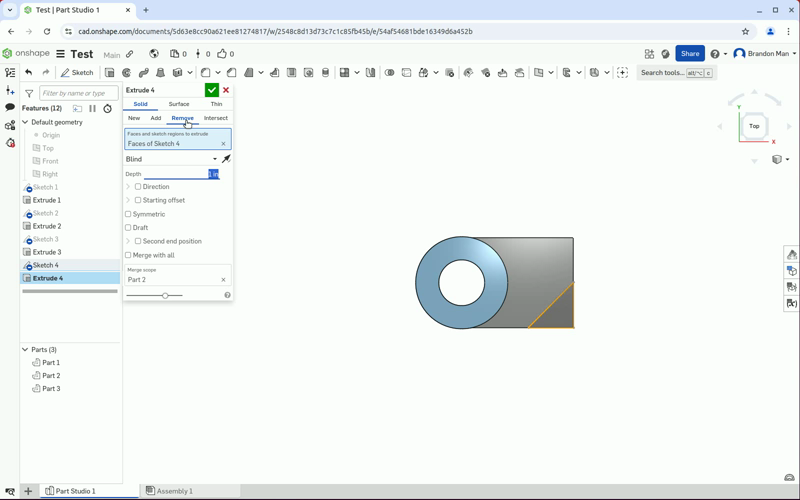
text(-18.294)
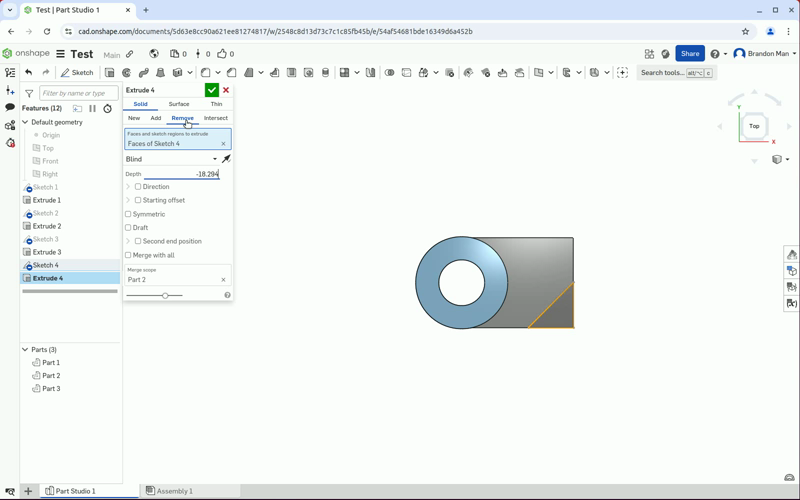
key(tab, 3)
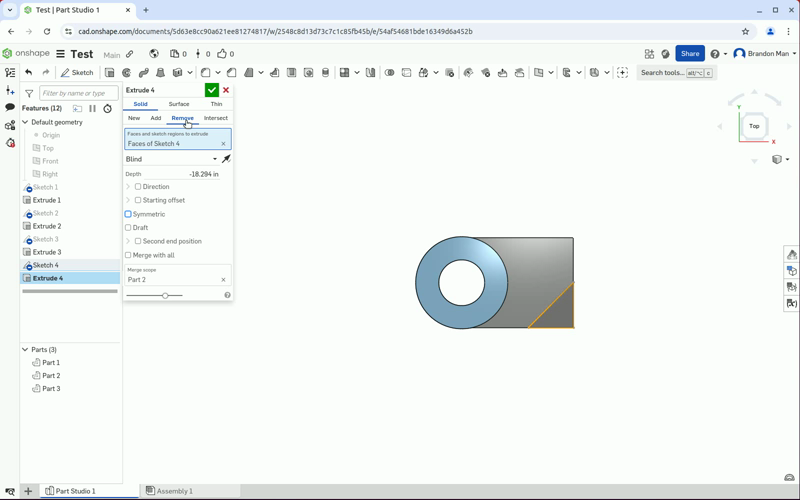
key(space)
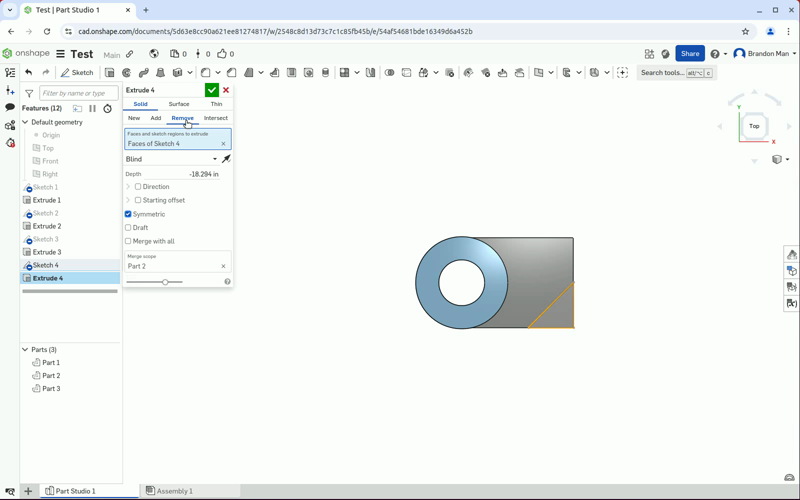
key(tab, 2)
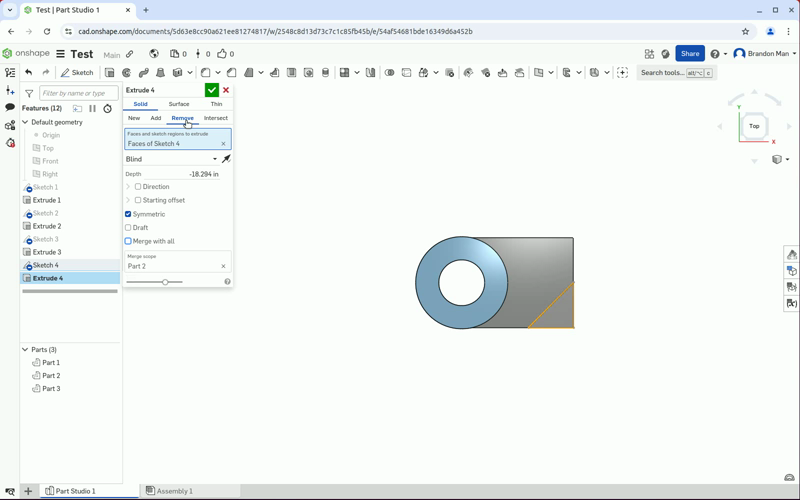
key(space)
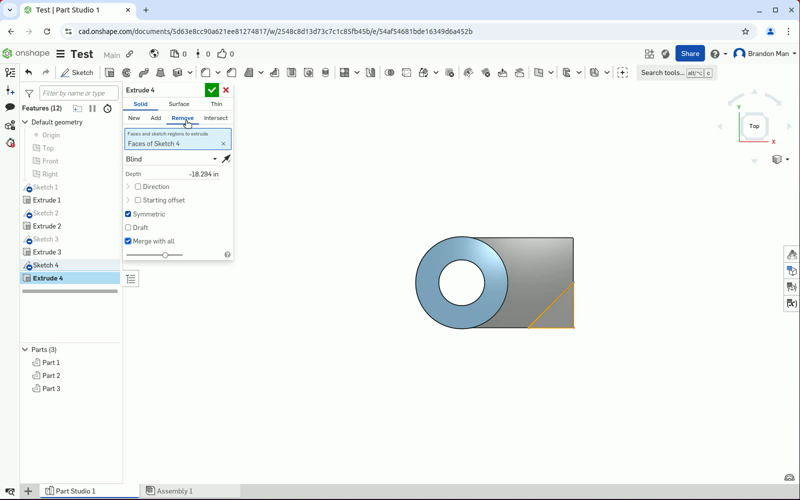
key(enter)
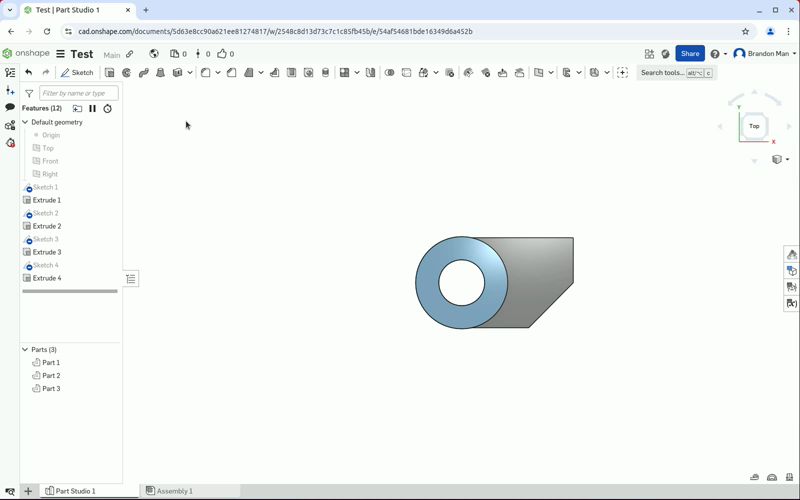
key(shift+h)
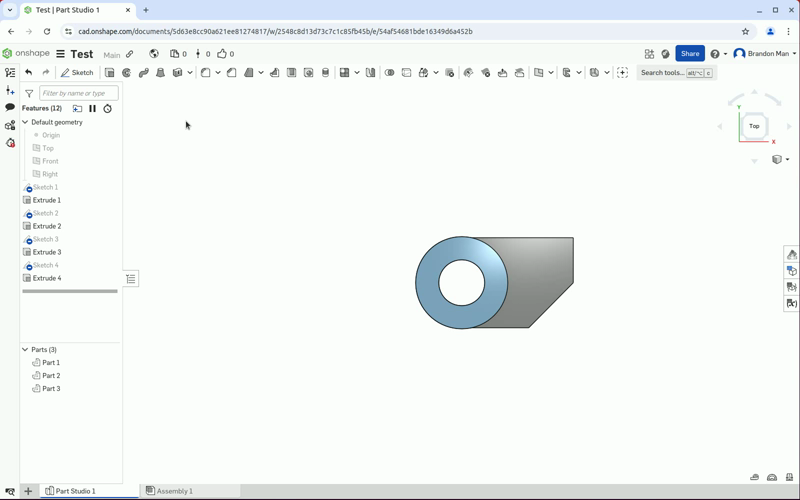
key(shift+h)
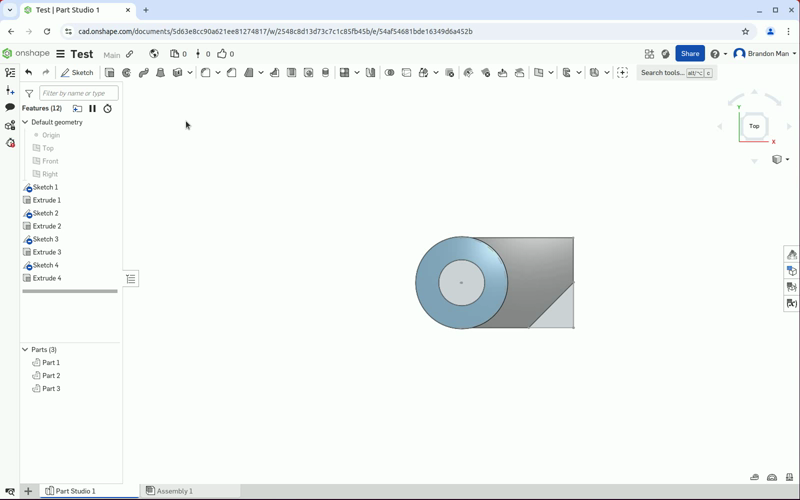
key(shift+7)
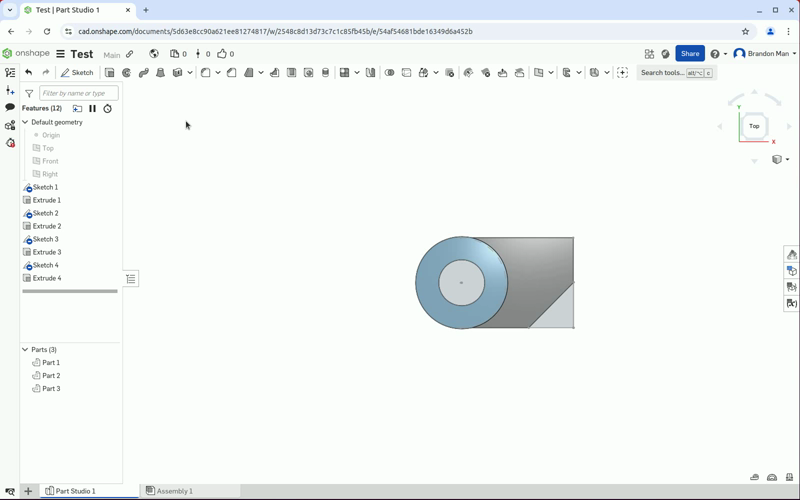
key(up, 3)
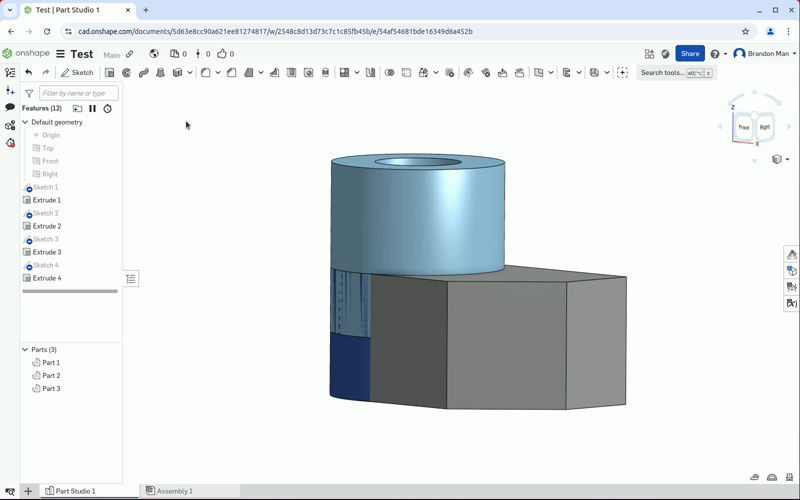
key(left, 3)
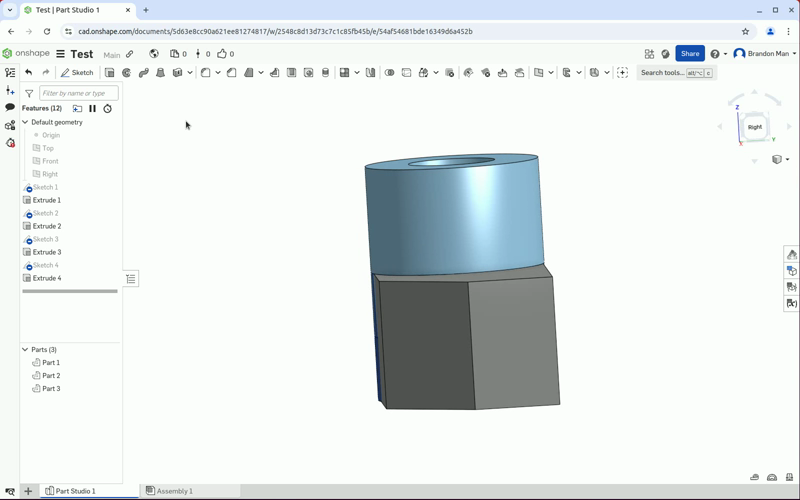
key(right, 3)
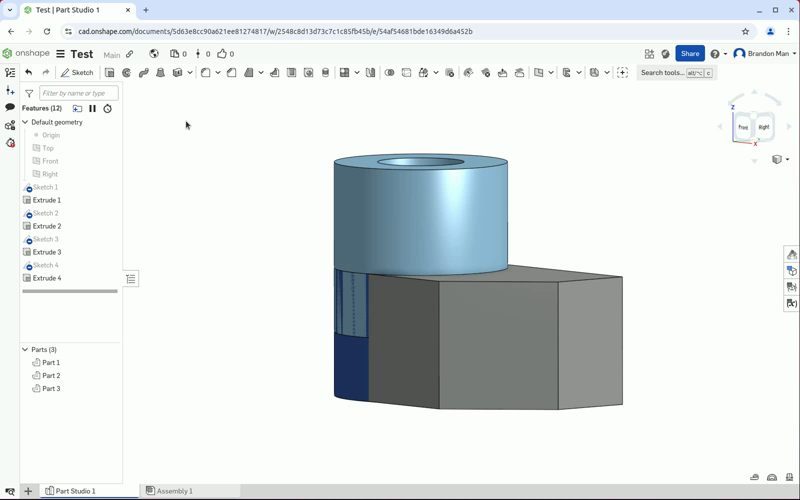
key(down, 3)
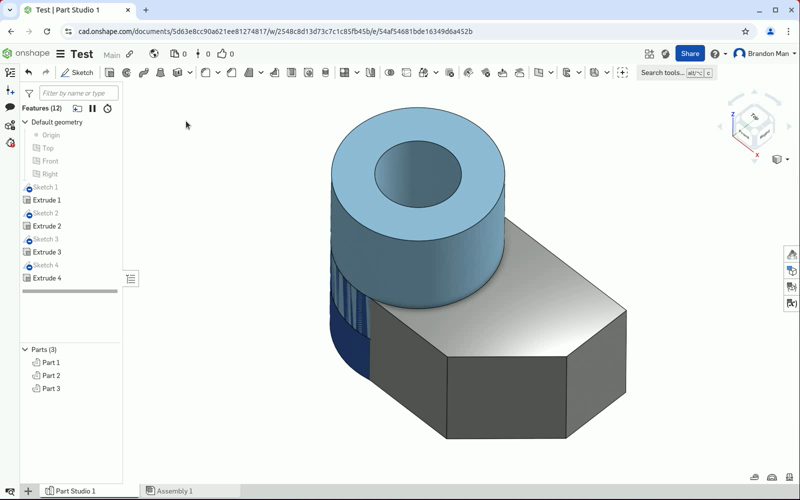
mouse_move(73, 189)
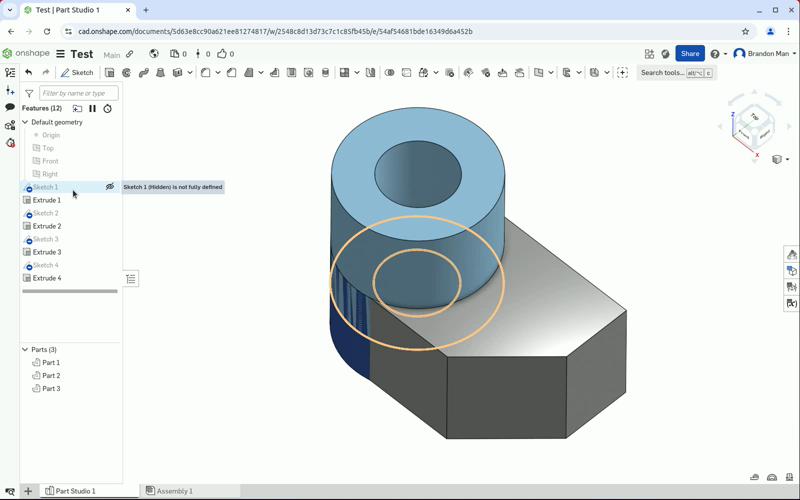
click(73, 189)